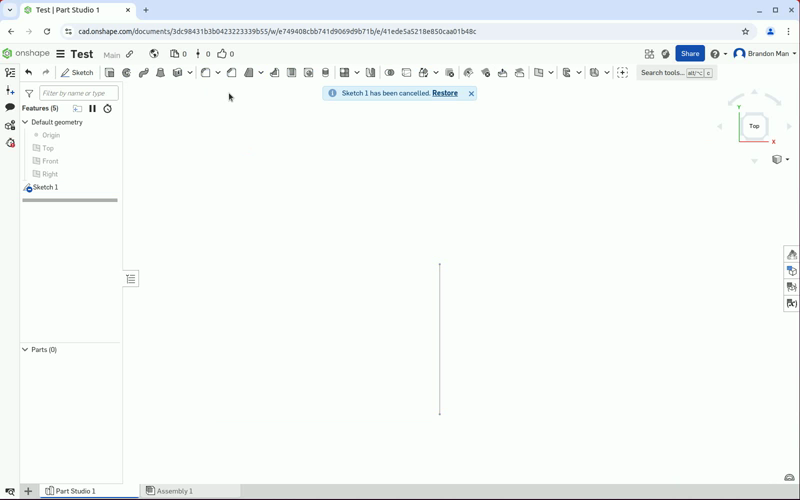
key(shift+h)
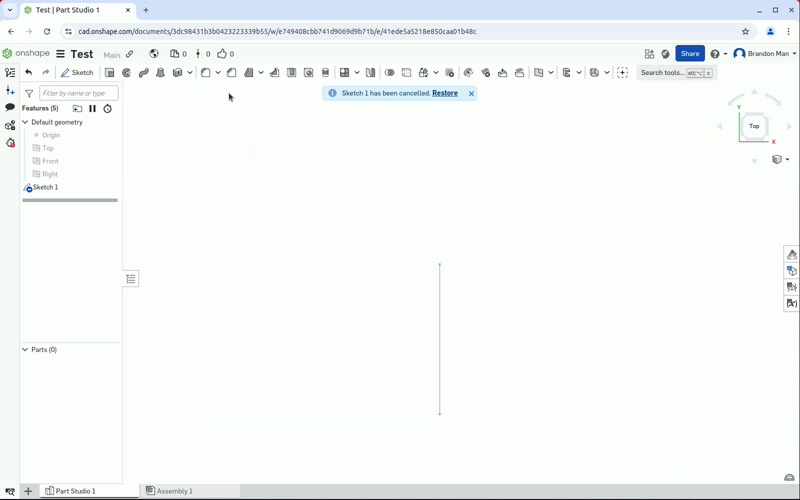
key(shift+s)
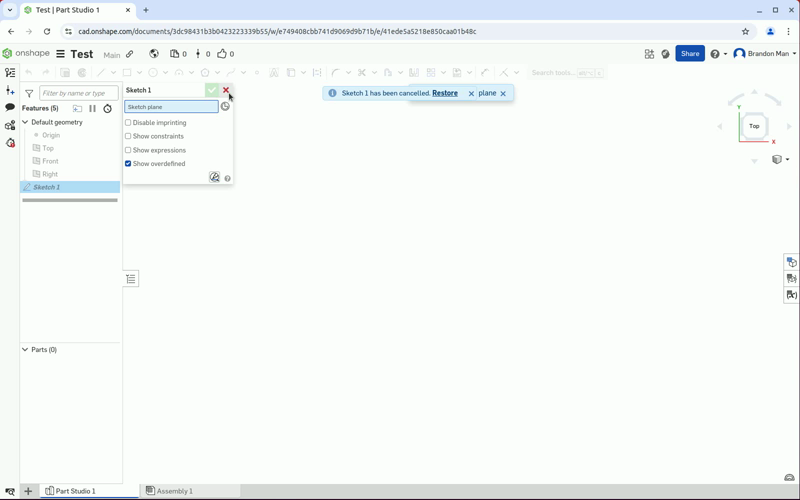
mouse_move(73, 150)
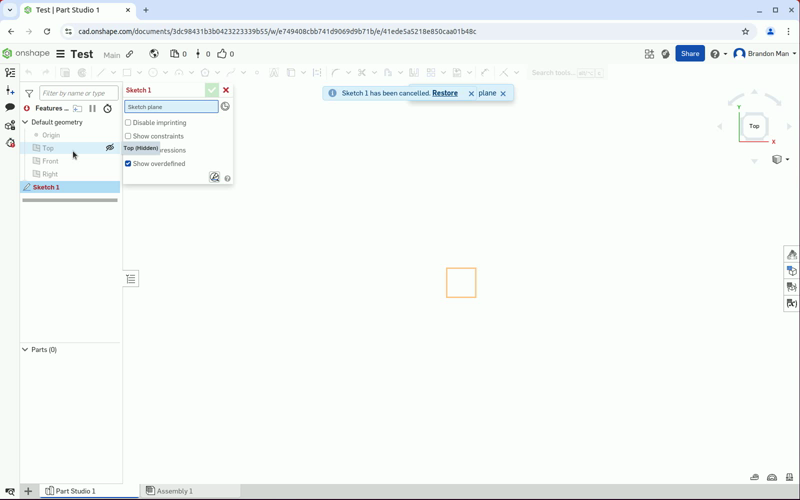
click(73, 150)
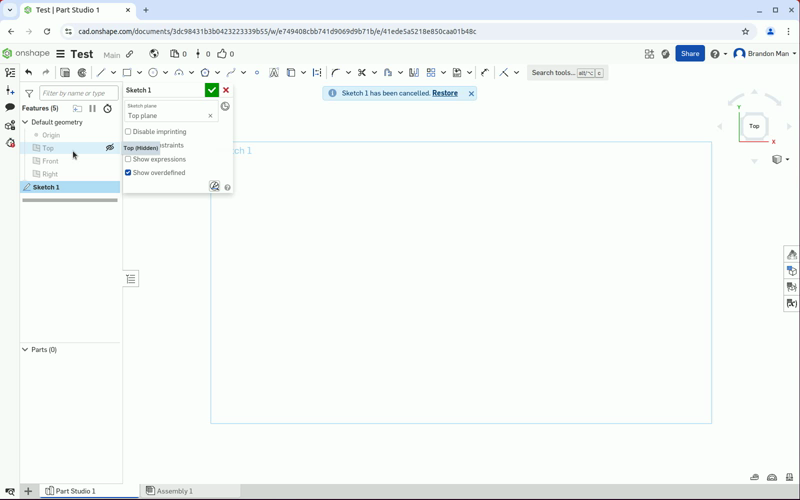
mouse_move(73, 352)
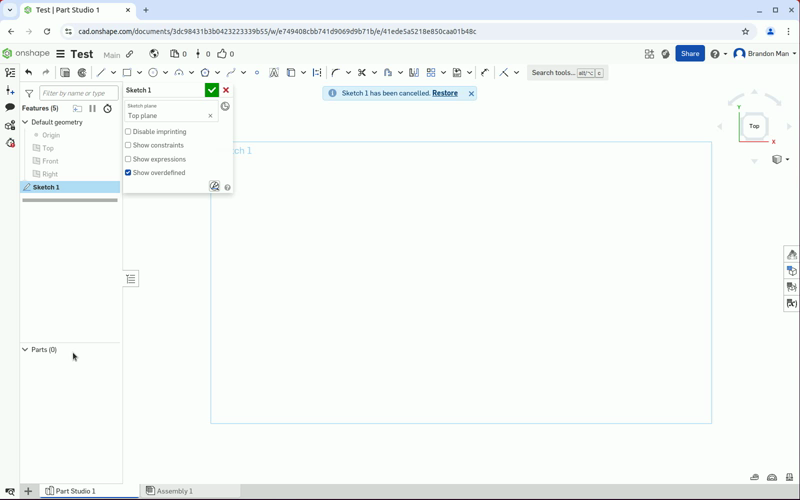
key(y)
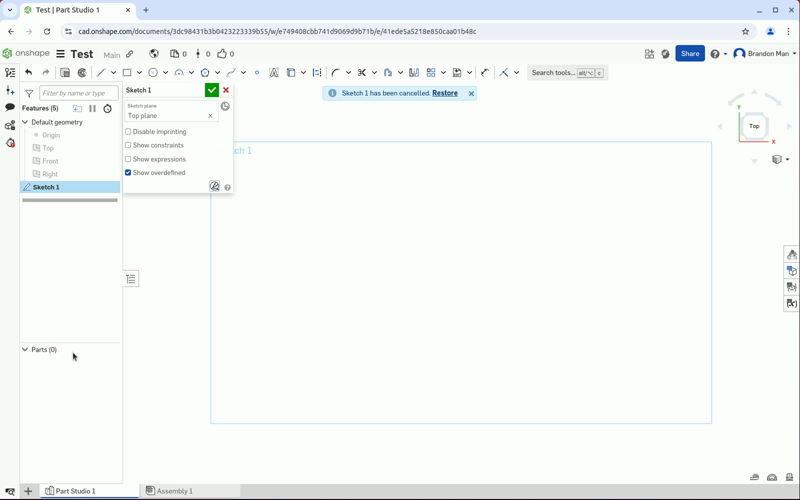
key(l)
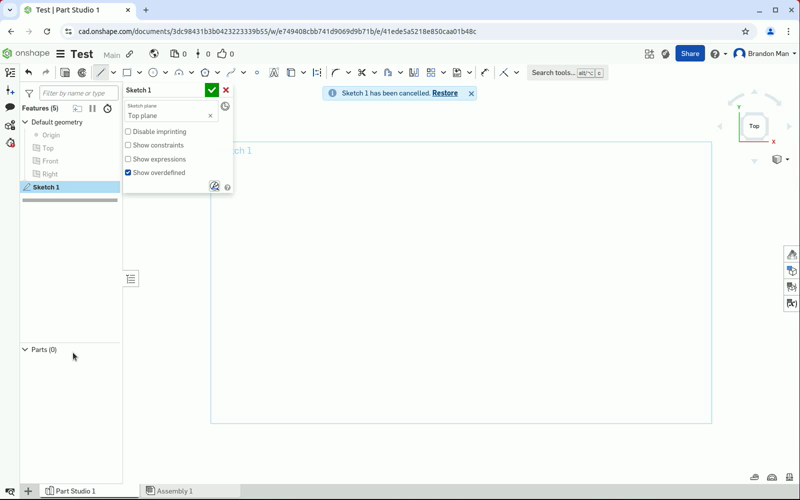
key_down(shift)
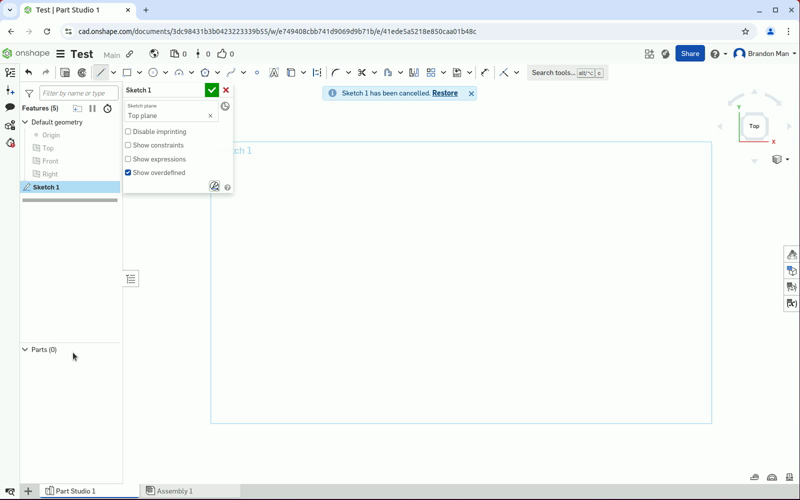
mouse_move(348, 343)
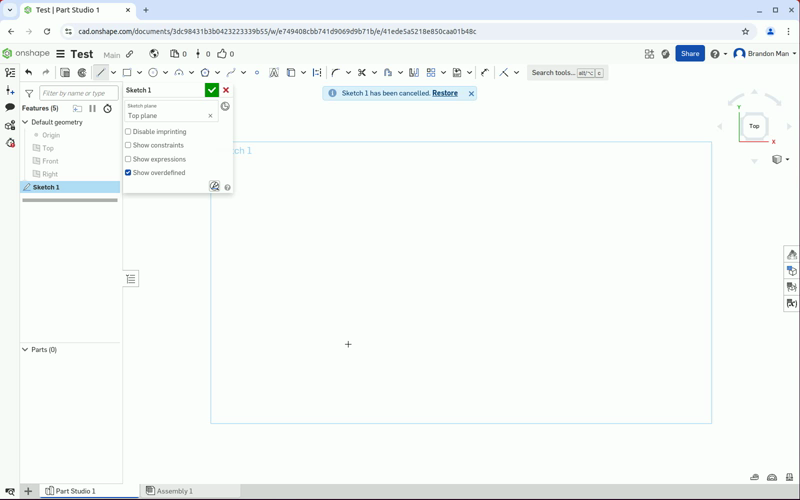
click(348, 343)
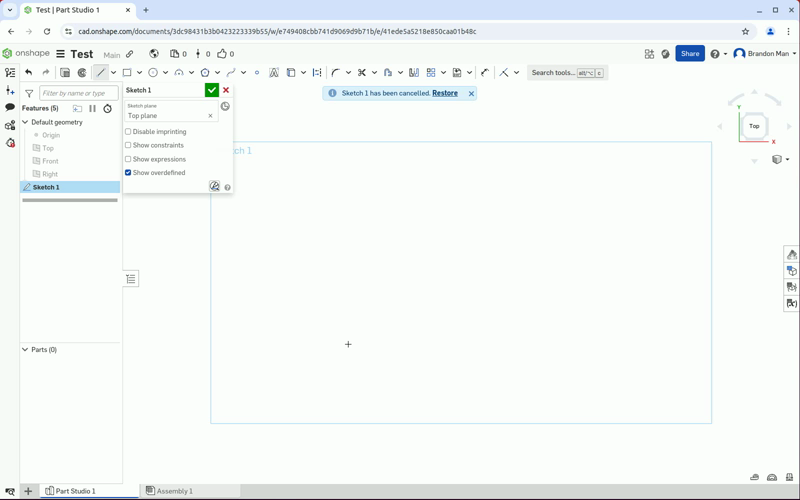
key_up(shift)
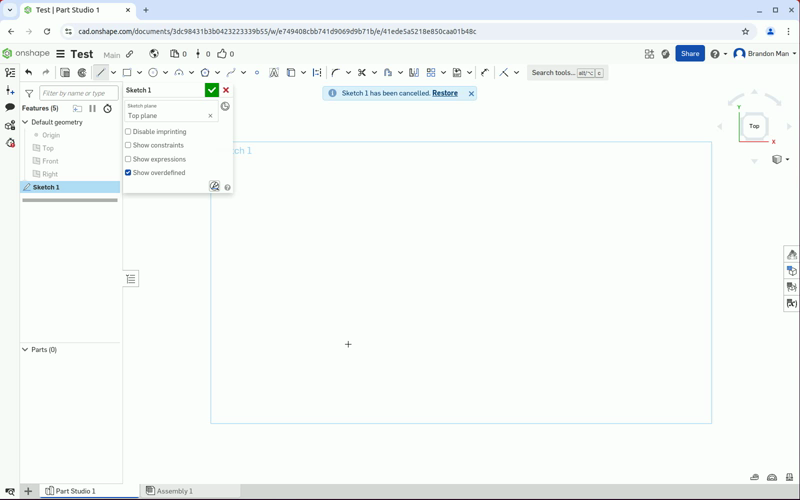
key_down(shift)
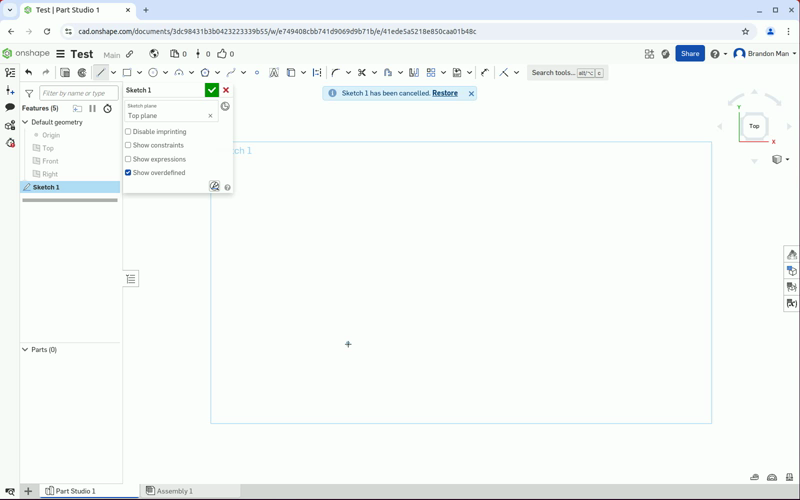
mouse_move(378, 343)
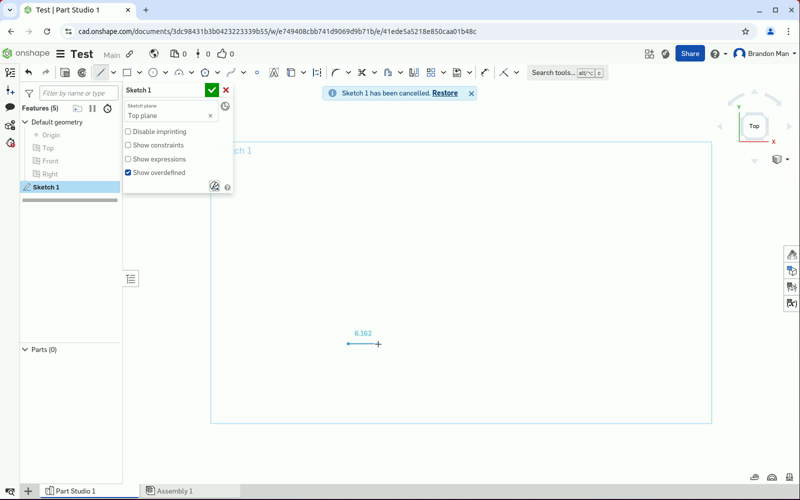
mouse_move(354, 343)
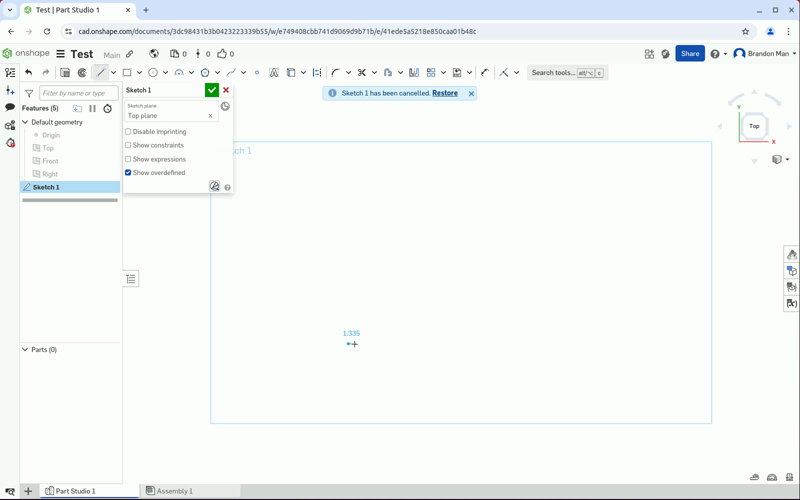
scroll(6)
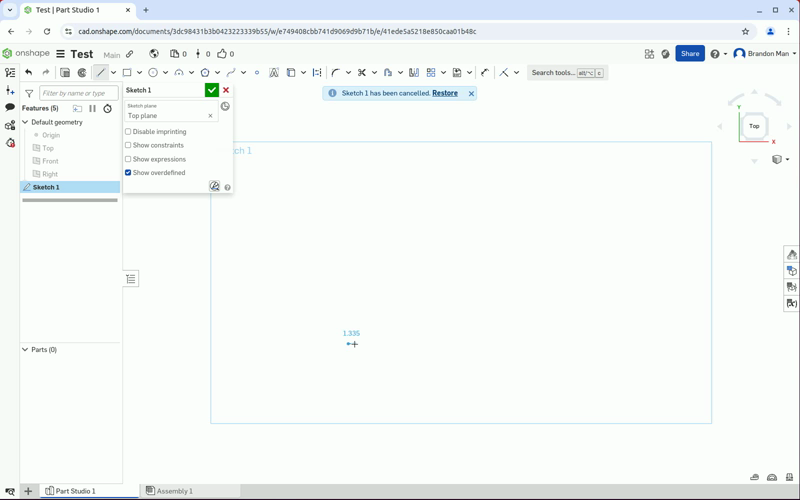
scroll(6)
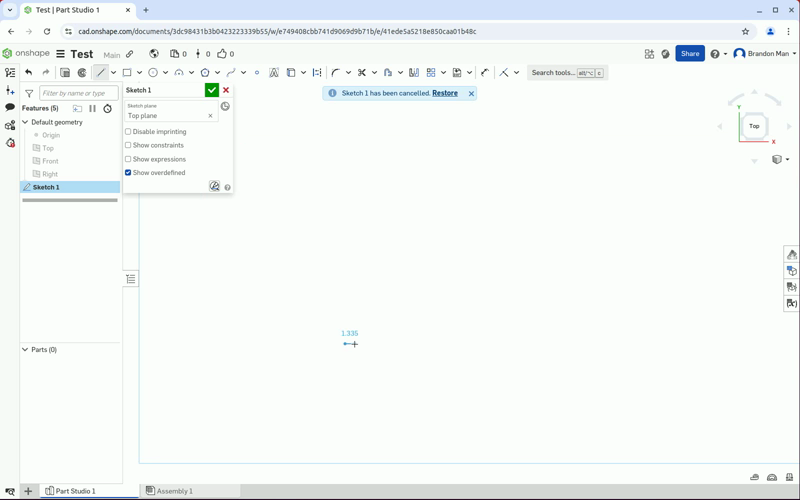
scroll(6)
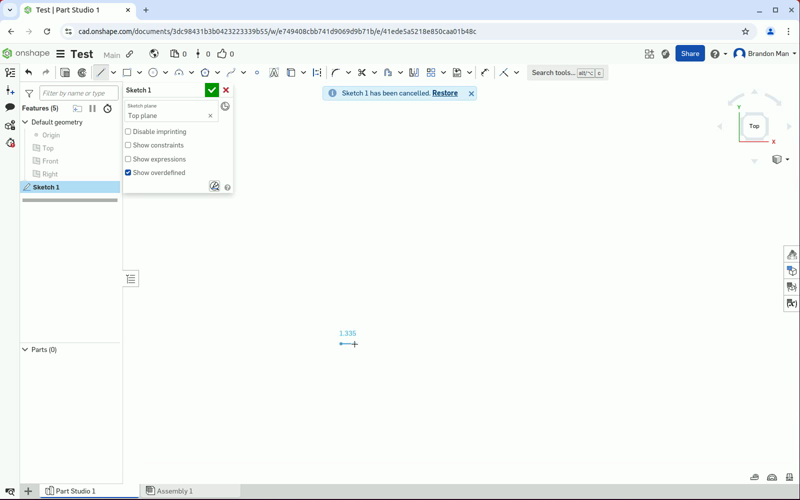
scroll(6)
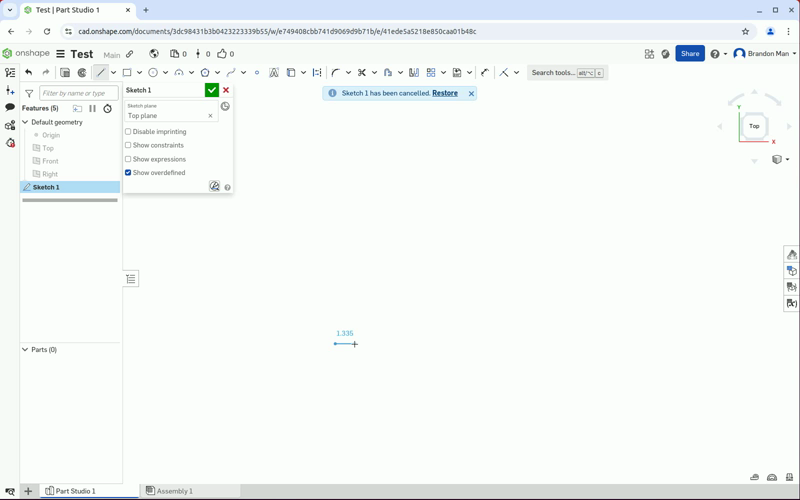
scroll(6)
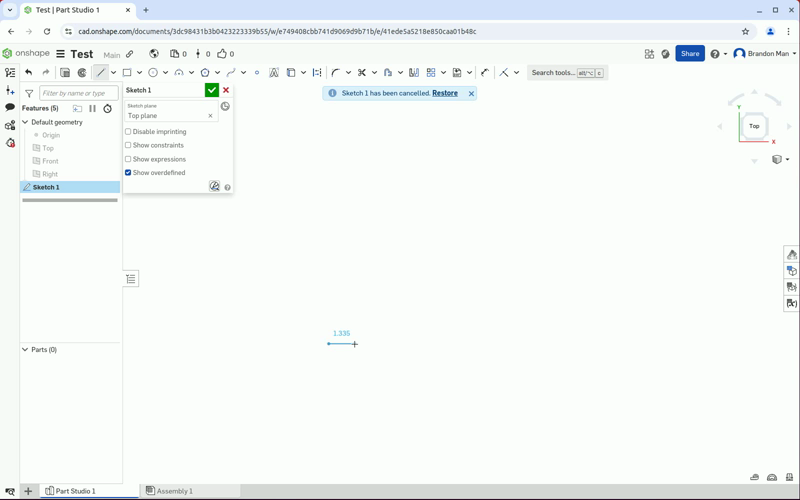
scroll(6)
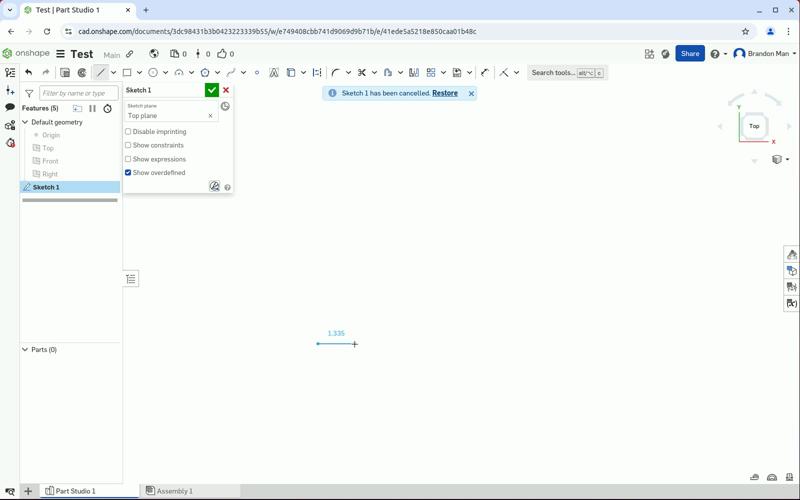
scroll(6)
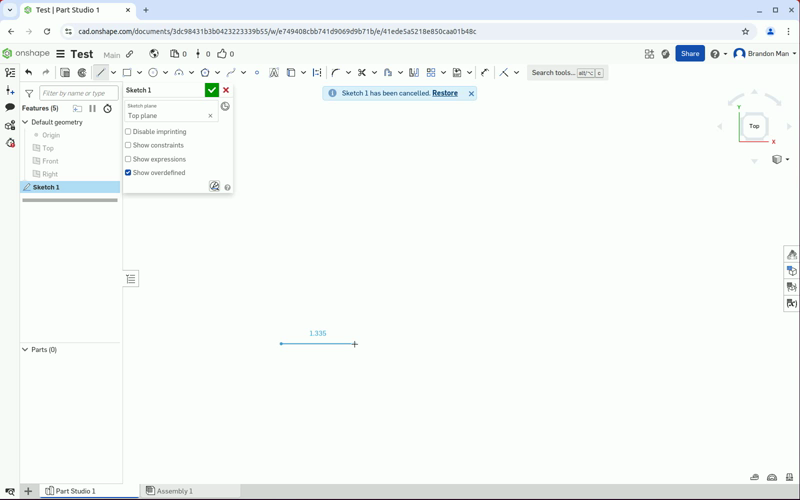
click(354, 343)
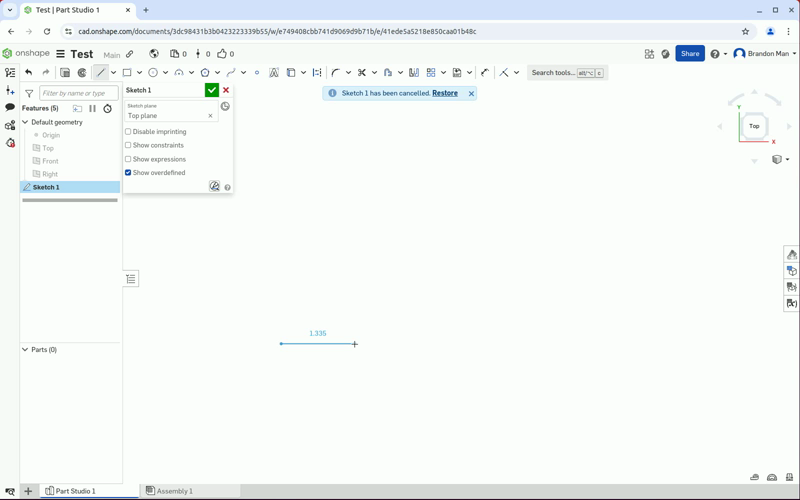
scroll(-6)
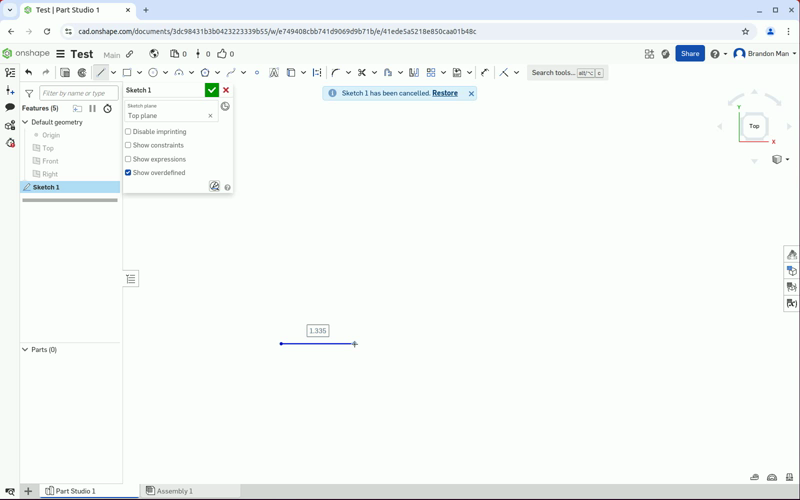
scroll(-6)
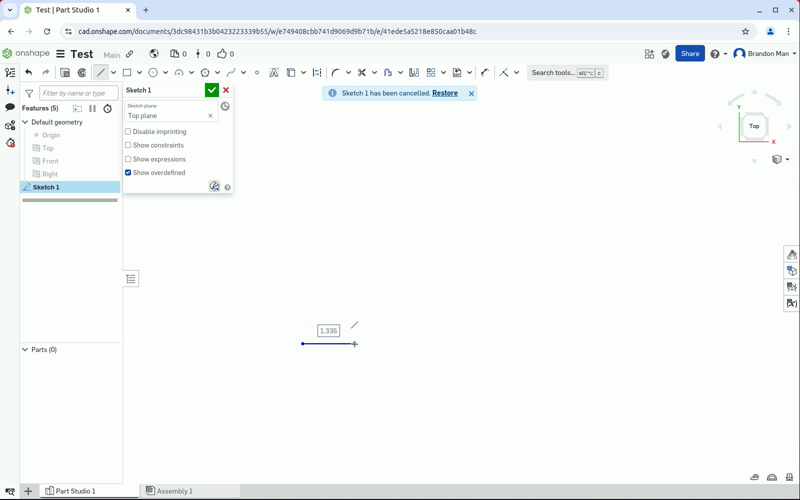
scroll(-6)
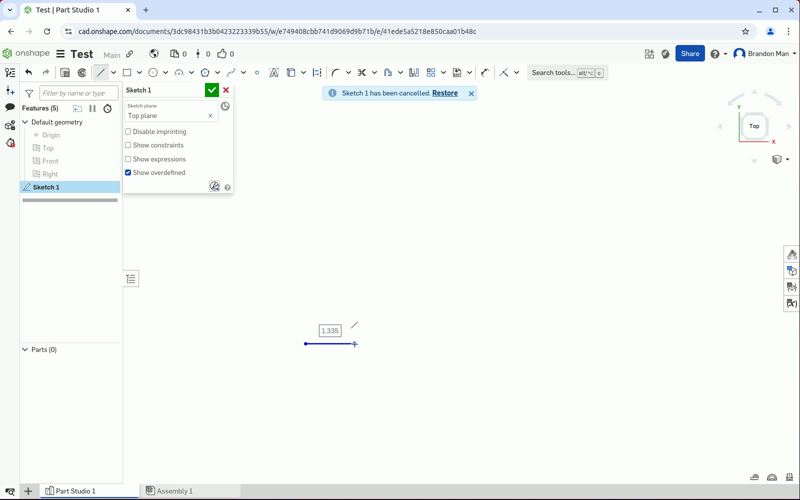
scroll(-6)
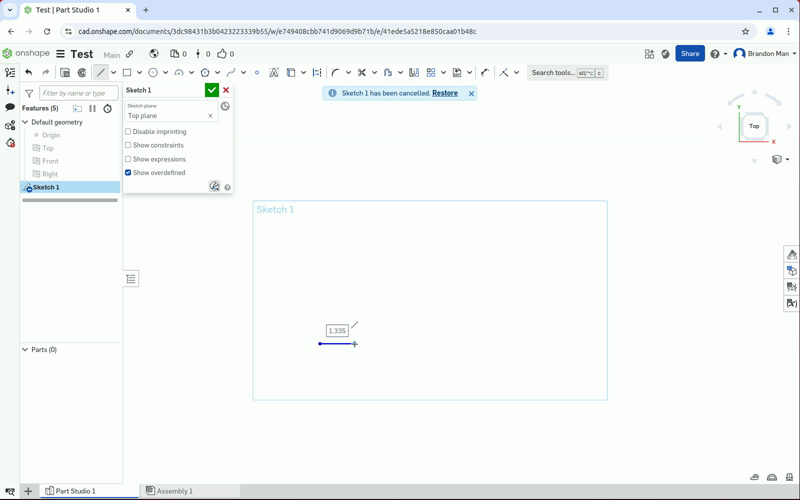
scroll(-6)
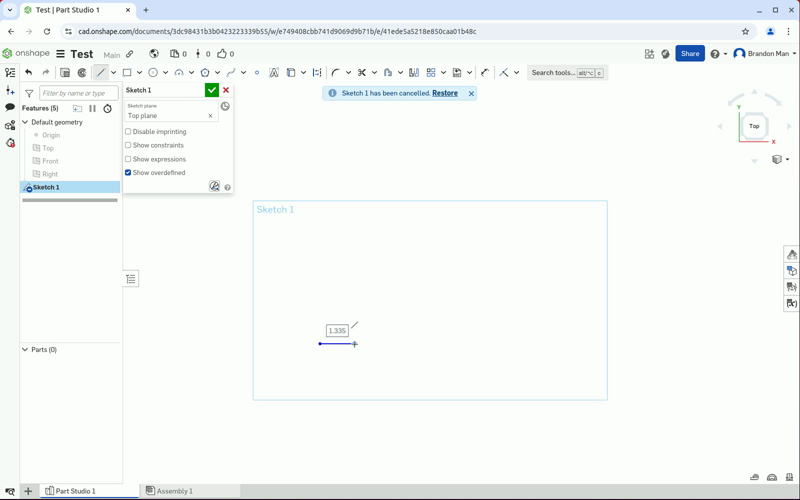
scroll(-6)
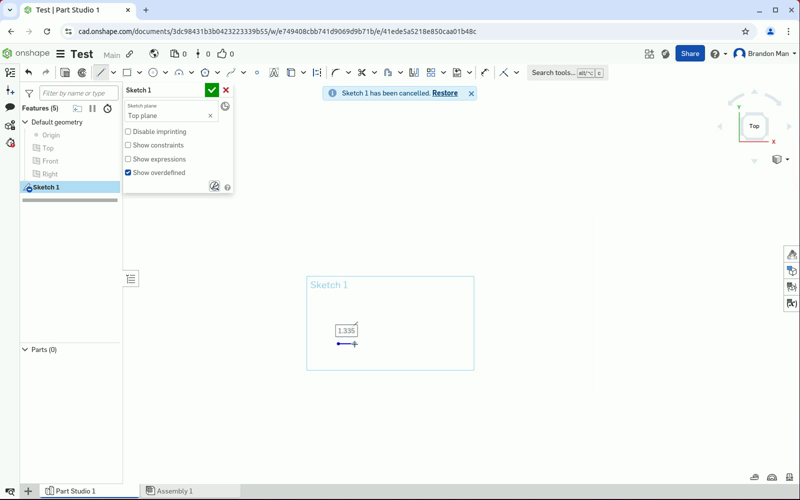
scroll(-6)
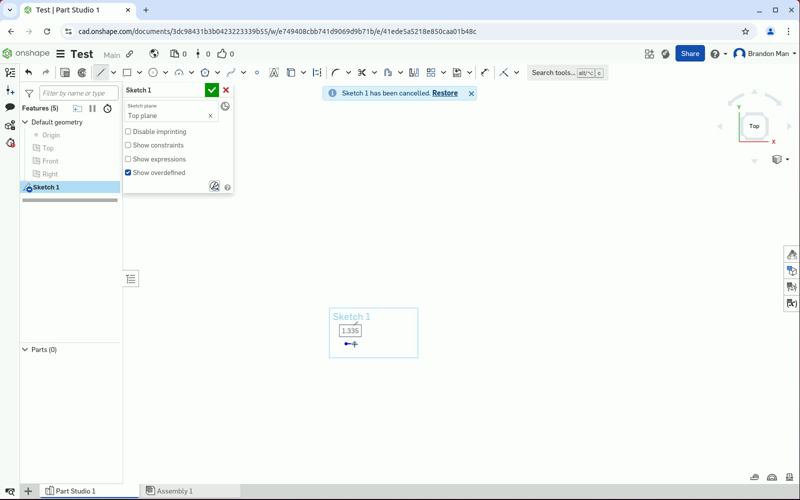
key_up(shift)
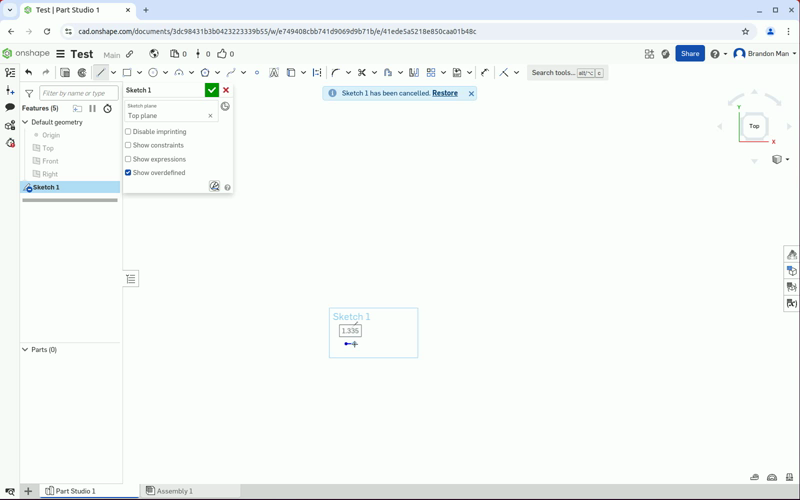
key_down(shift)
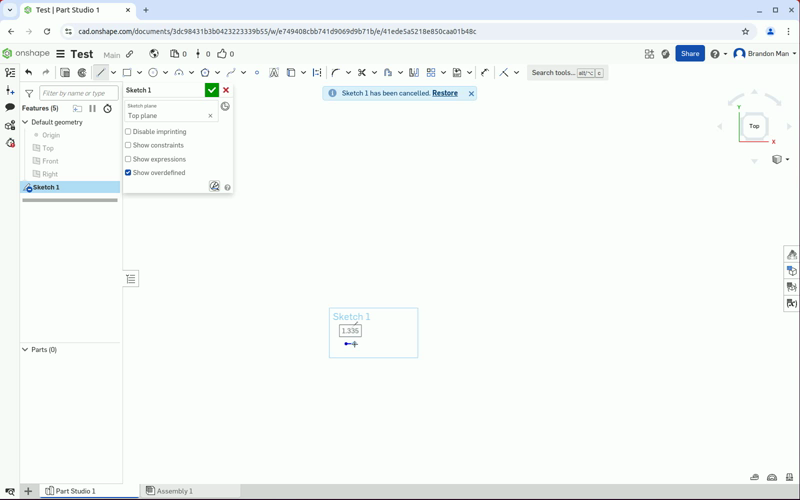
mouse_move(354, 222)
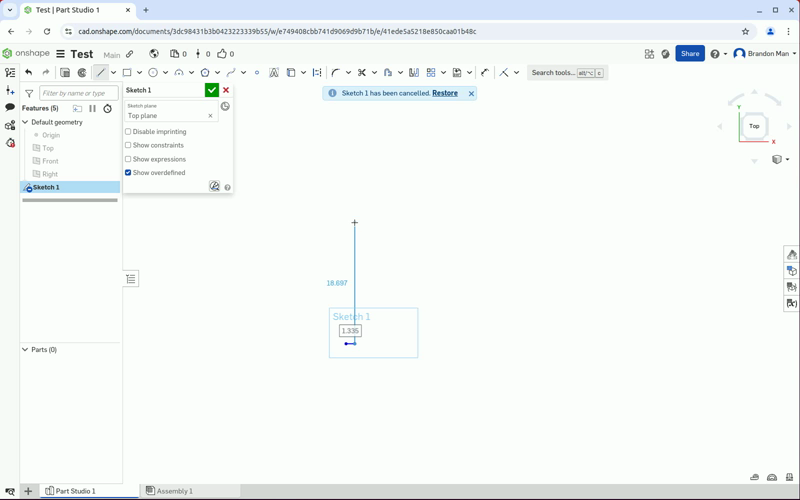
click(354, 222)
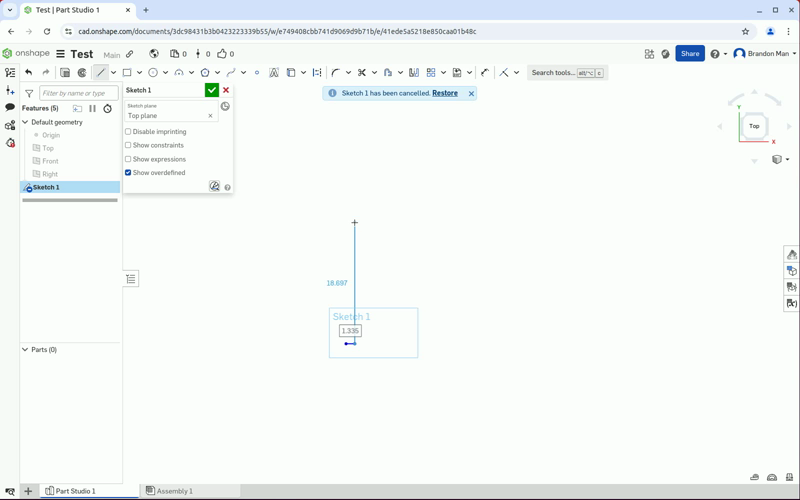
key_up(shift)
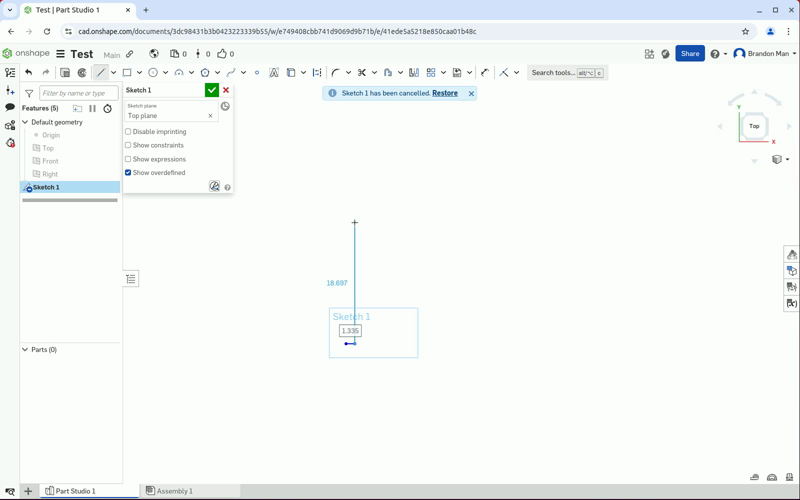
key_down(shift)
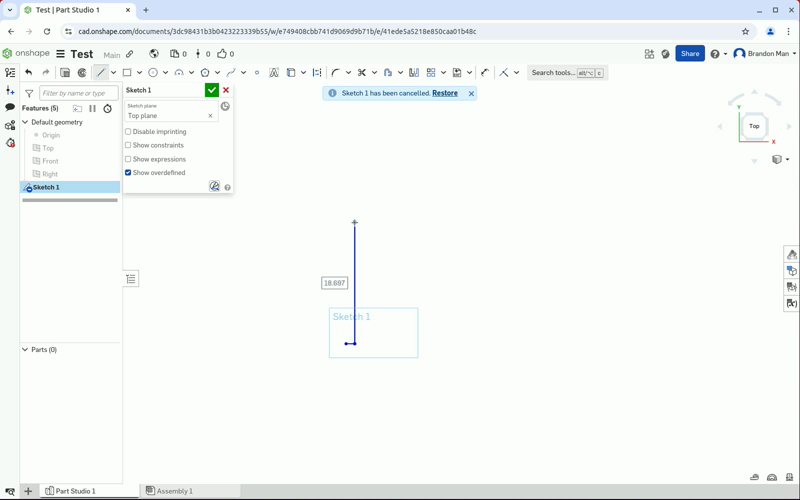
mouse_move(384, 222)
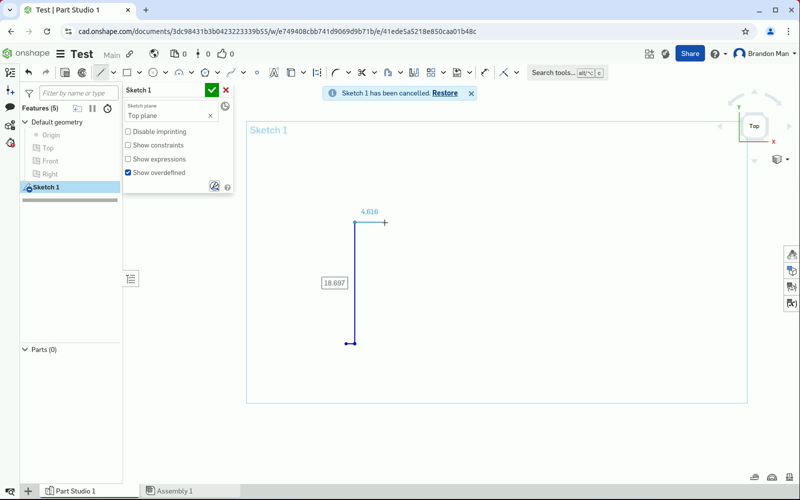
mouse_move(348, 222)
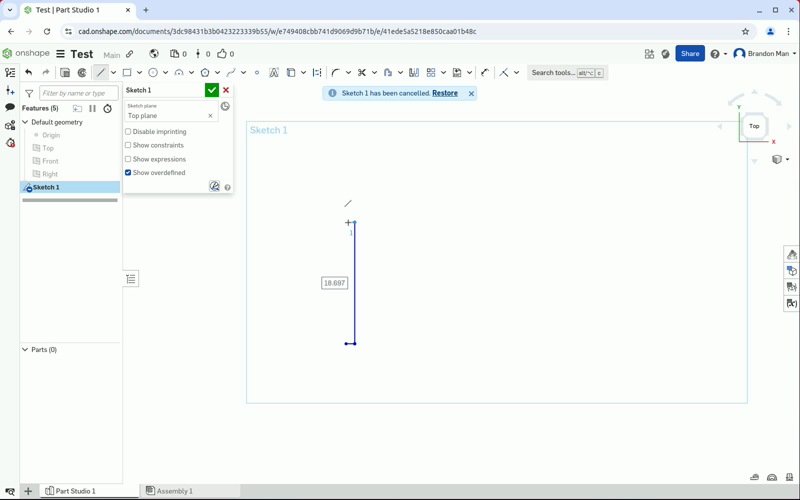
scroll(6)
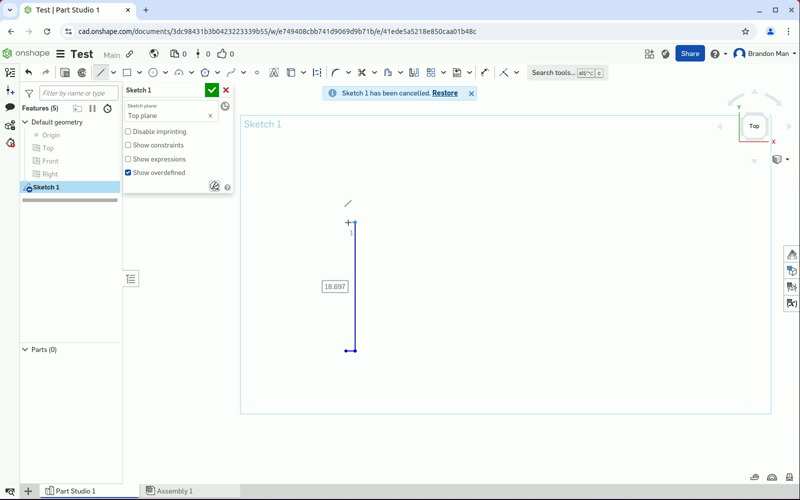
scroll(6)
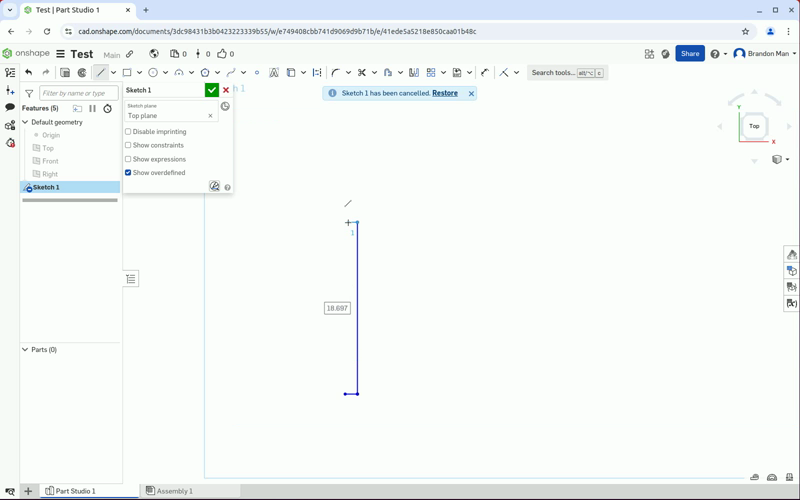
scroll(6)
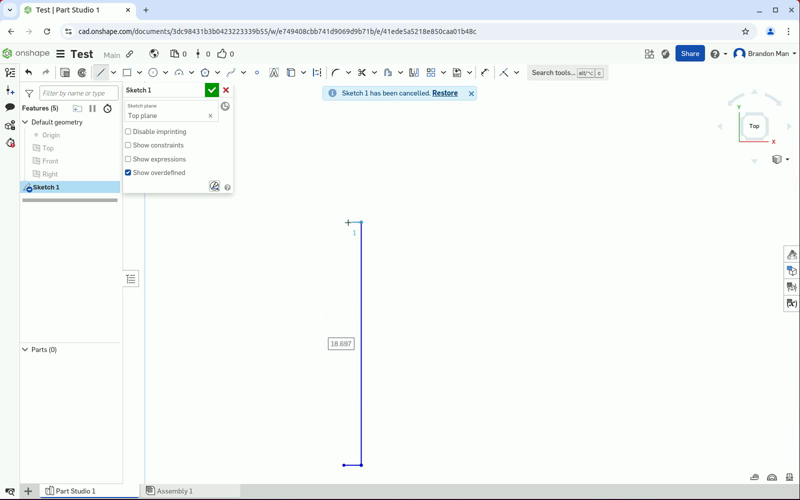
scroll(6)
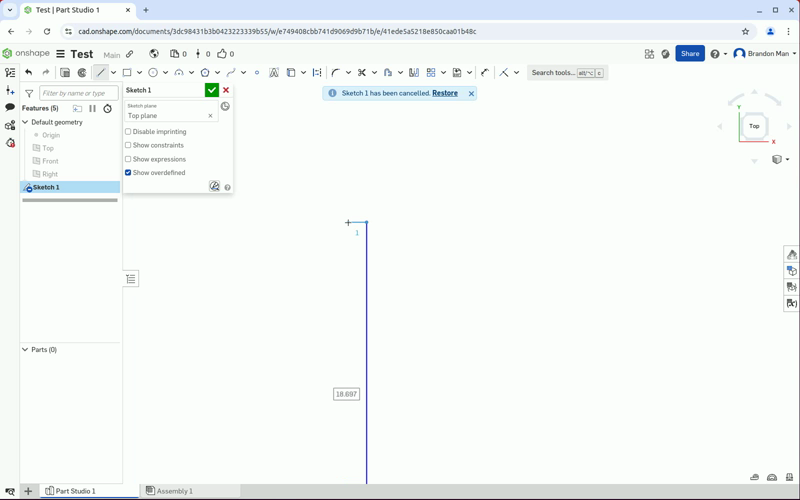
scroll(6)
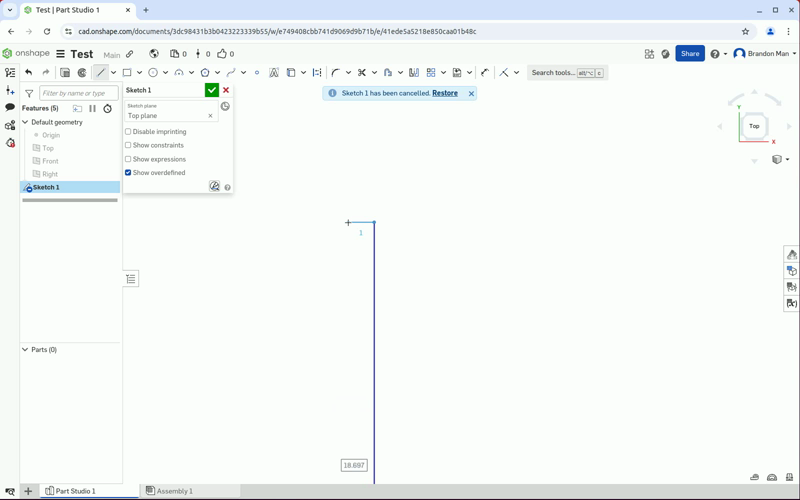
scroll(6)
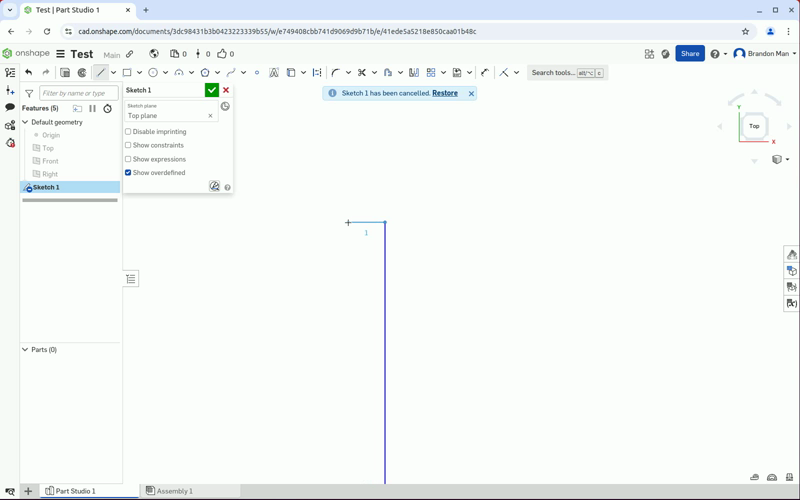
scroll(6)
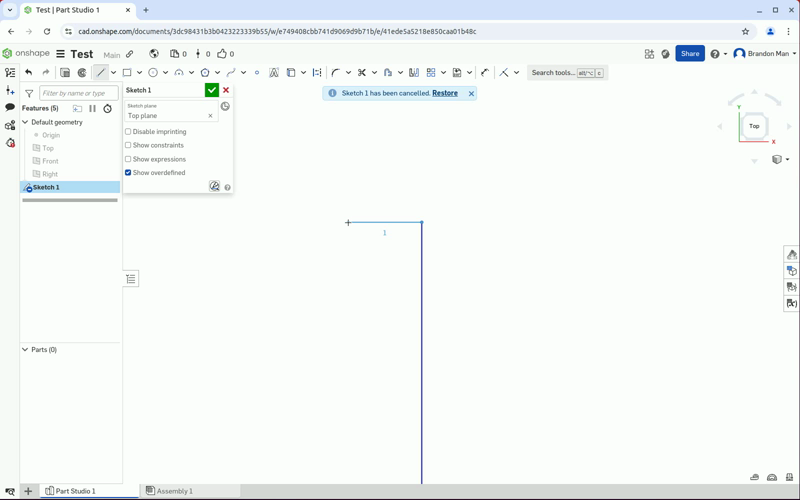
click(348, 222)
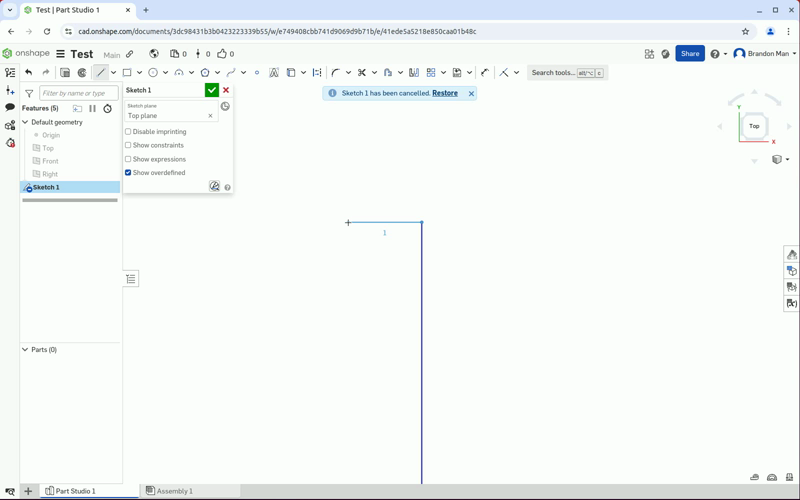
scroll(-6)
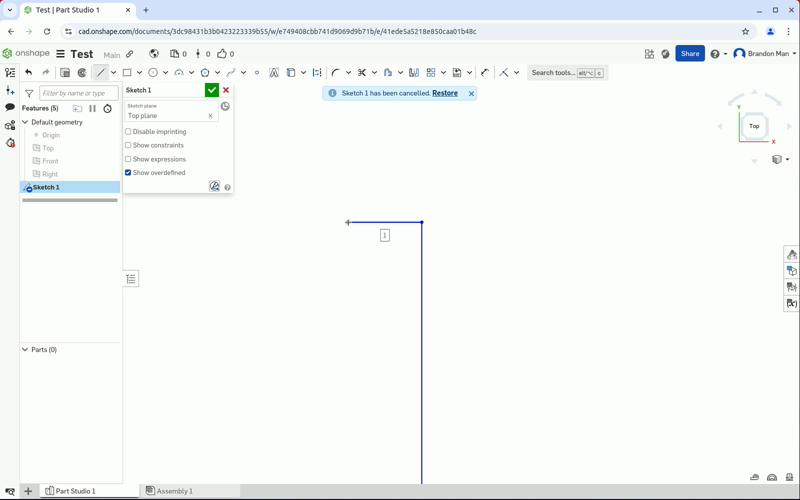
scroll(-6)
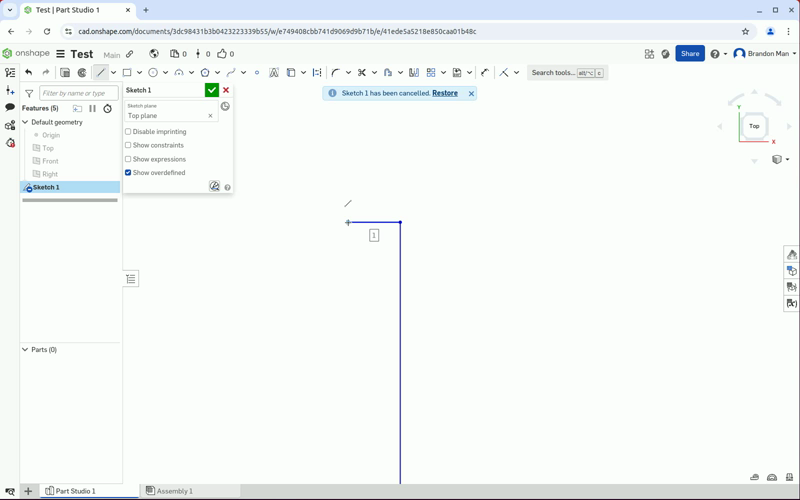
scroll(-6)
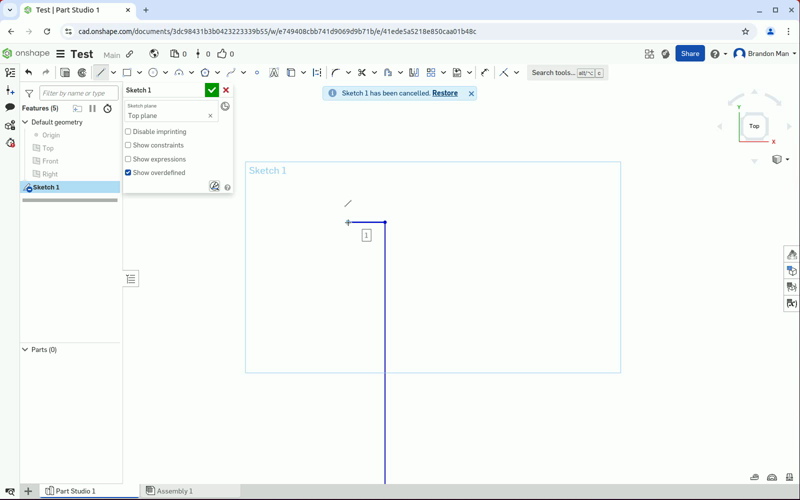
scroll(-6)
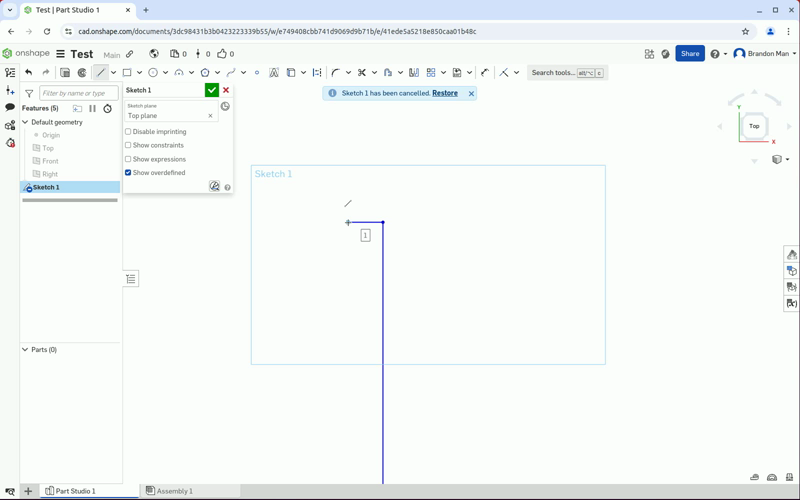
scroll(-6)
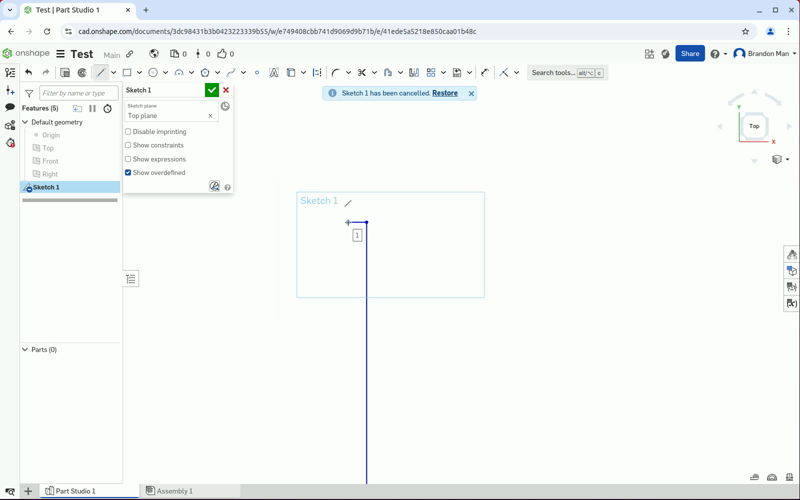
scroll(-6)
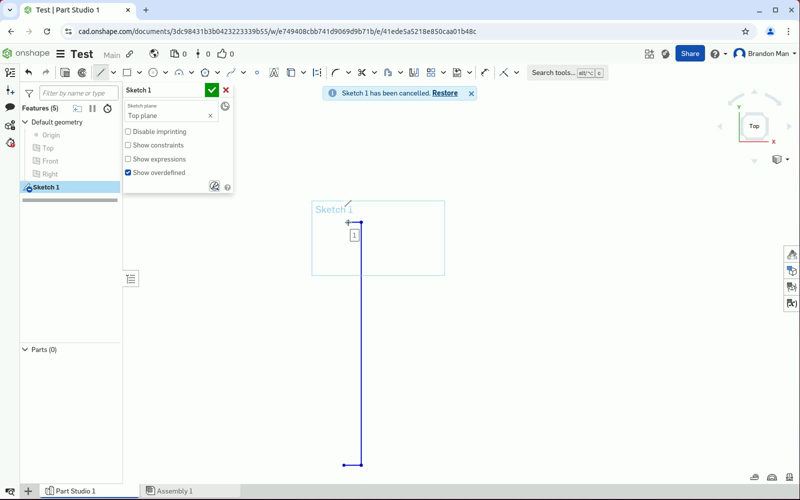
scroll(-6)
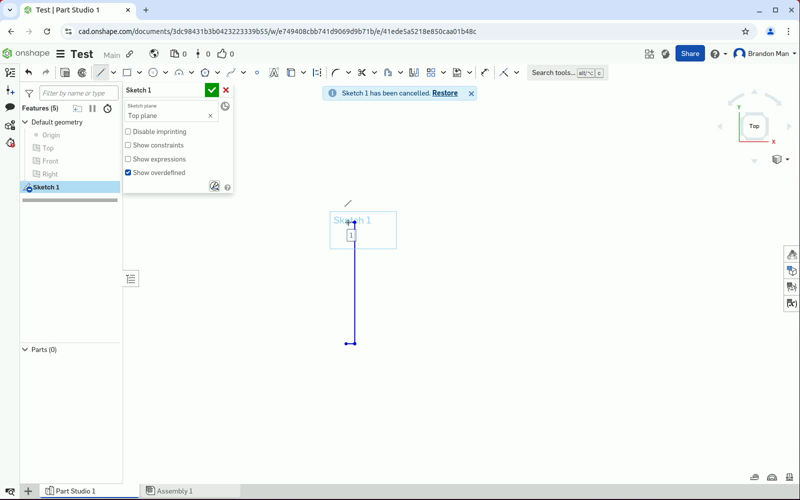
key_up(shift)
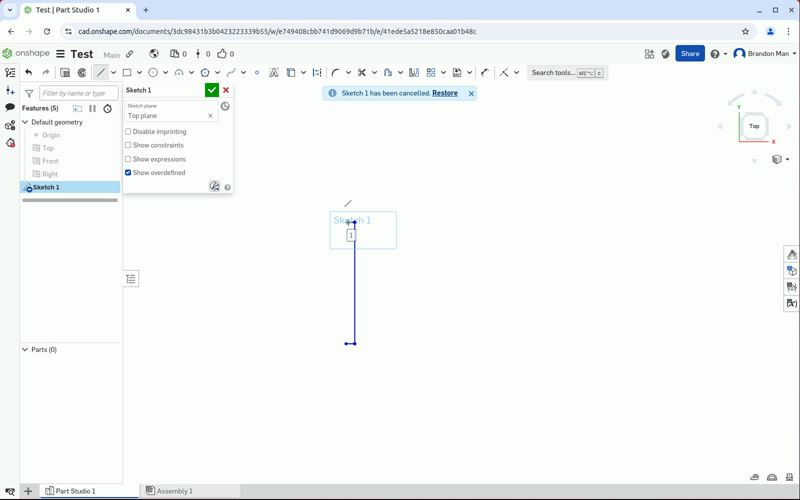
key_down(shift)
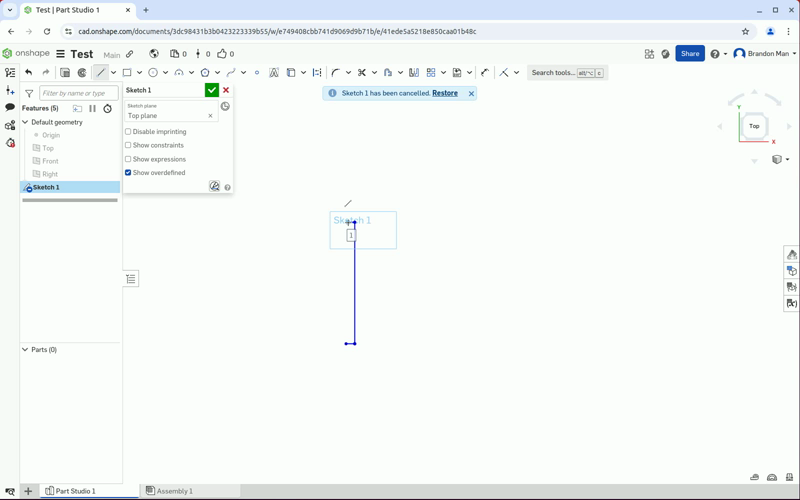
mouse_move(348, 343)
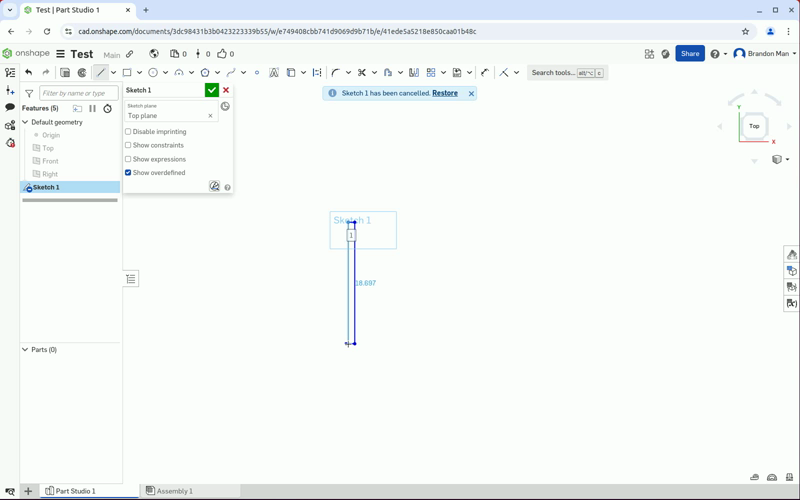
key_up(shift)
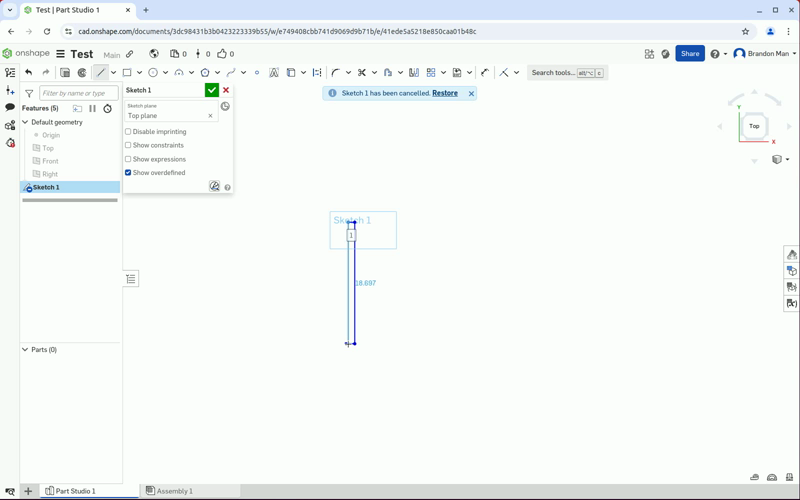
click(348, 343)
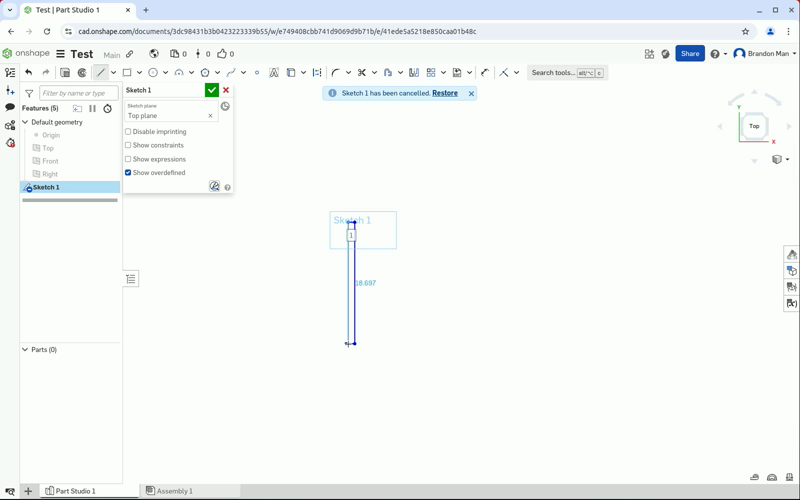
key(esc)
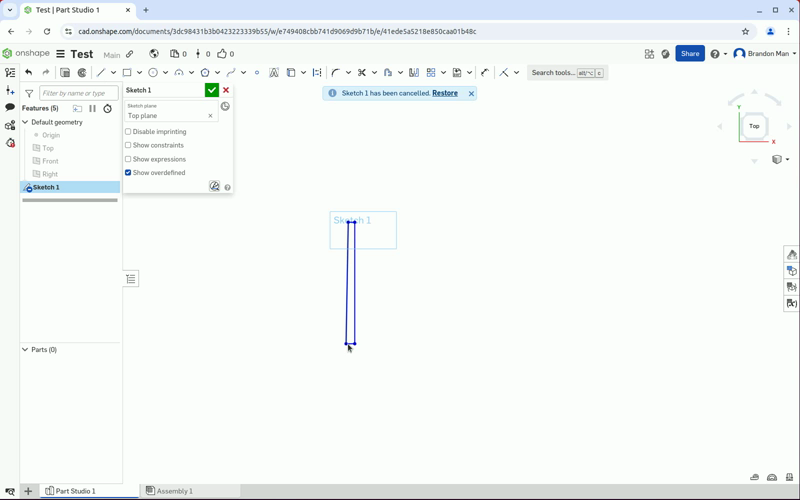
mouse_move(350, 317)
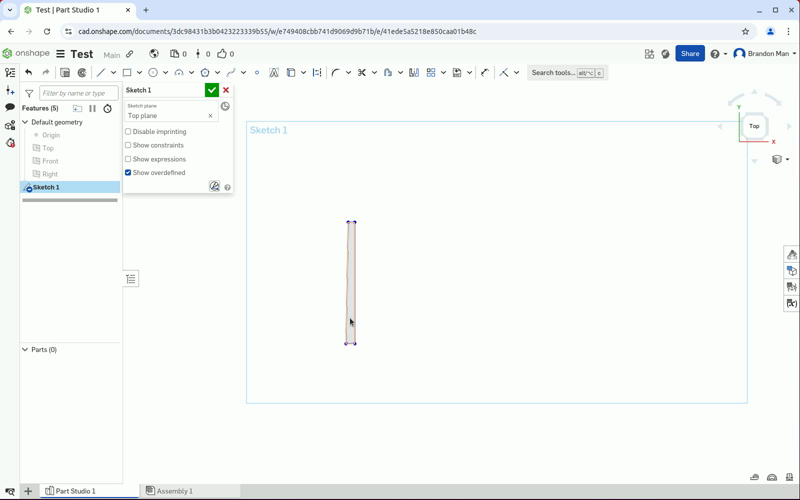
scroll(6)
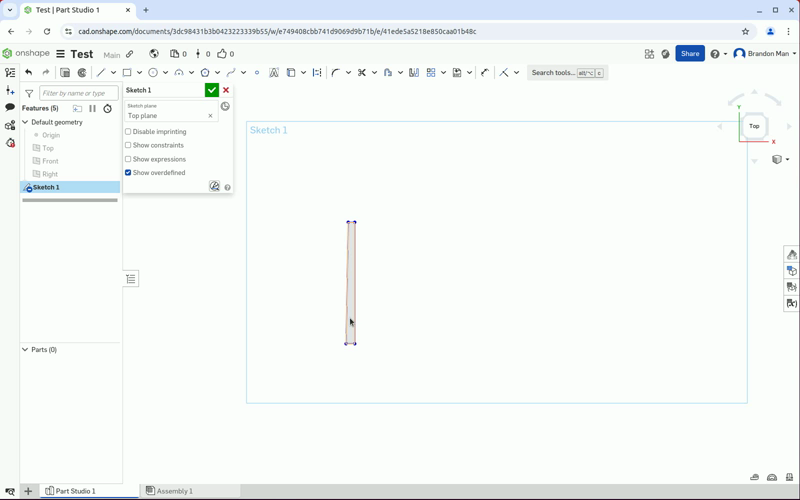
scroll(6)
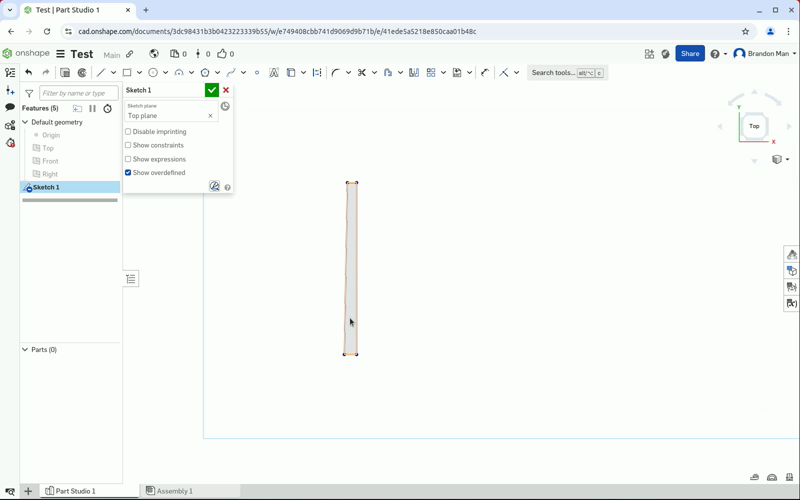
scroll(6)
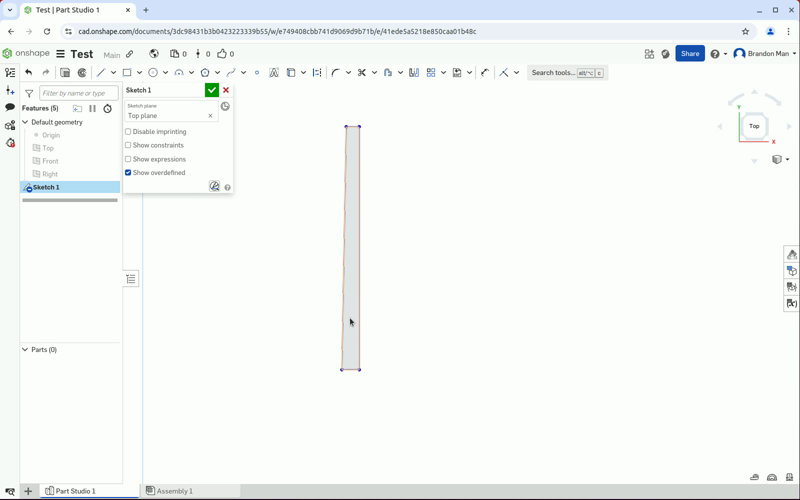
scroll(6)
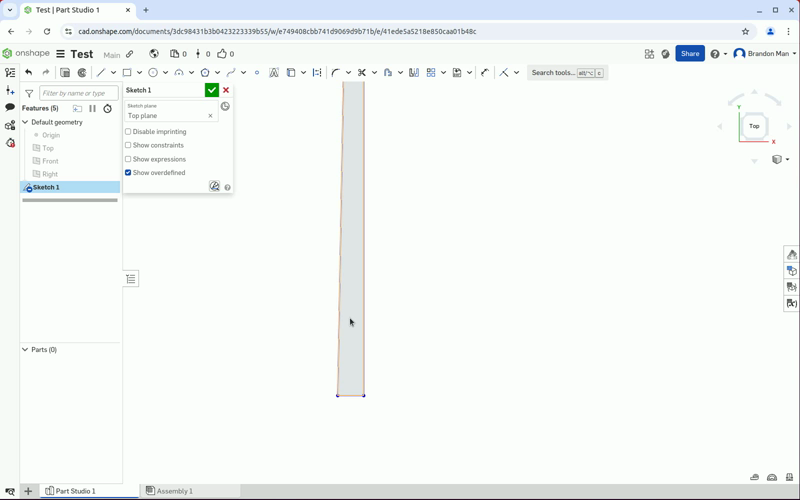
scroll(6)
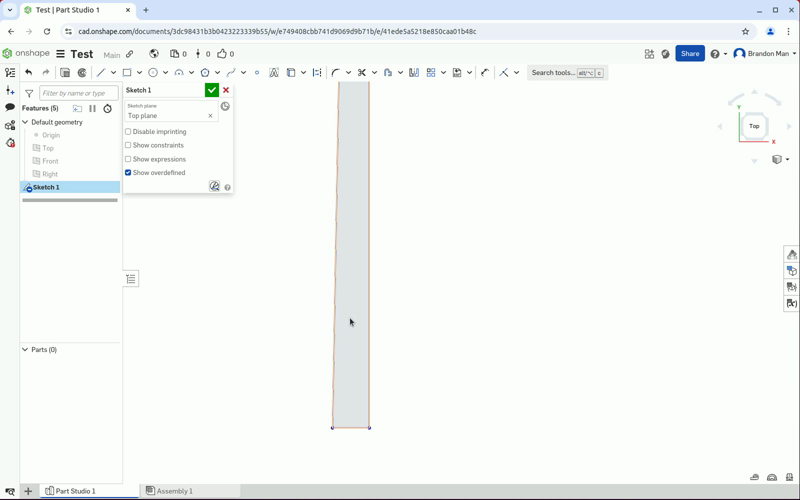
scroll(6)
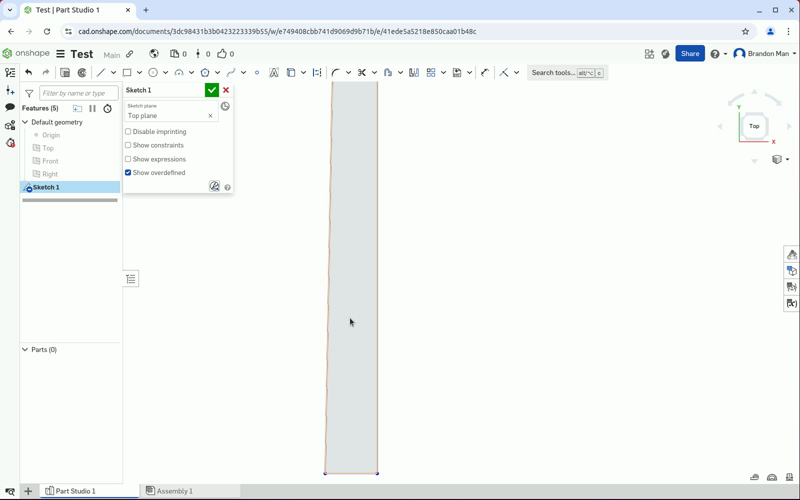
scroll(6)
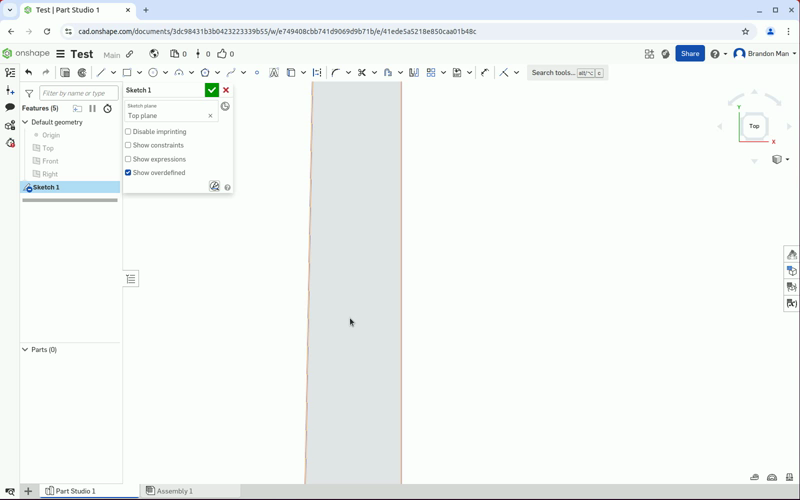
click(350, 317)
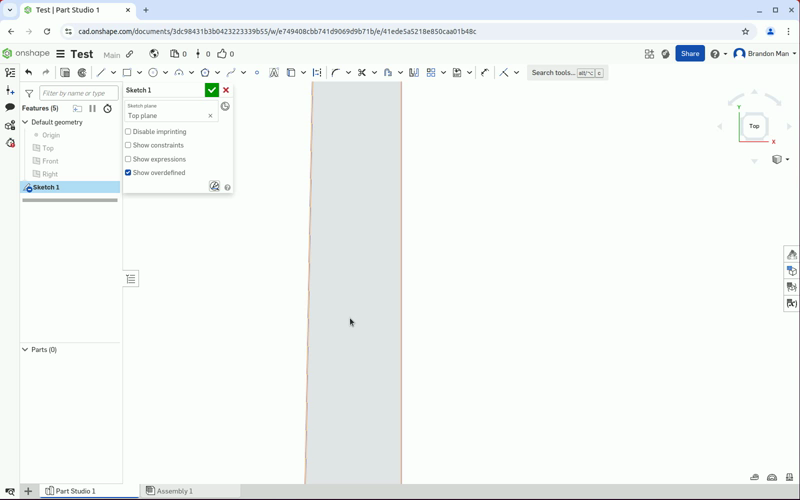
scroll(-6)
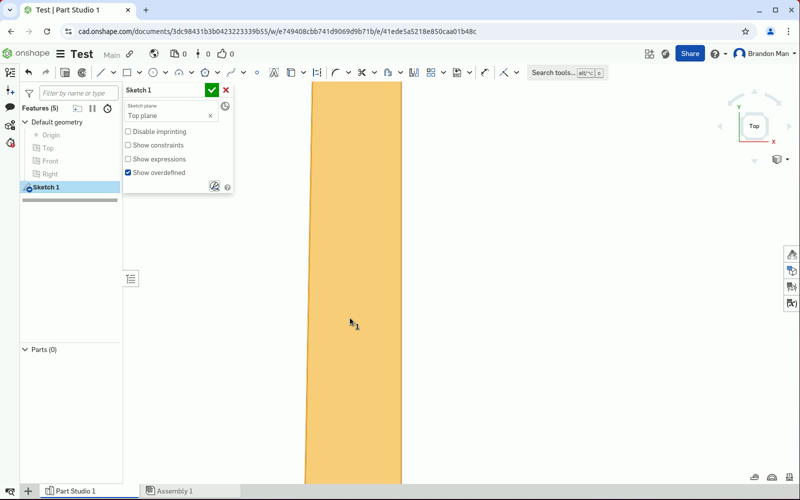
scroll(-6)
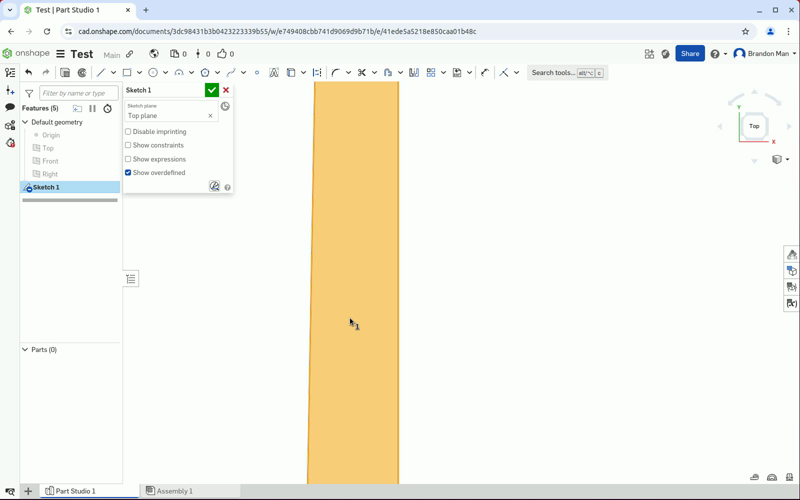
scroll(-6)
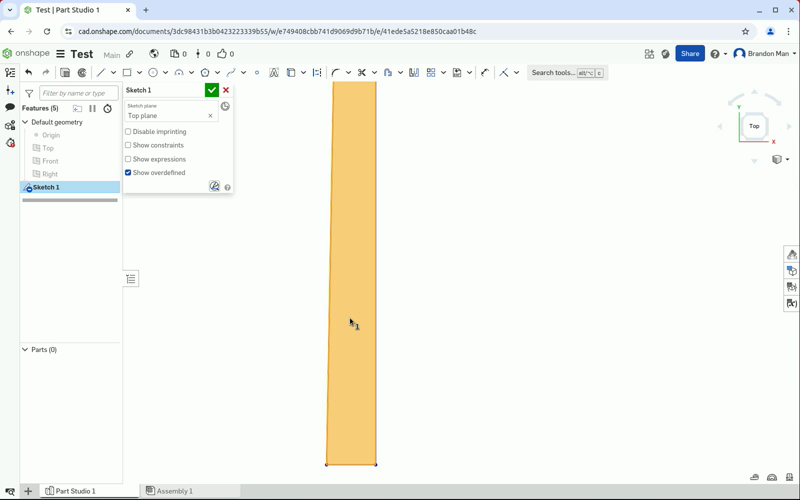
scroll(-6)
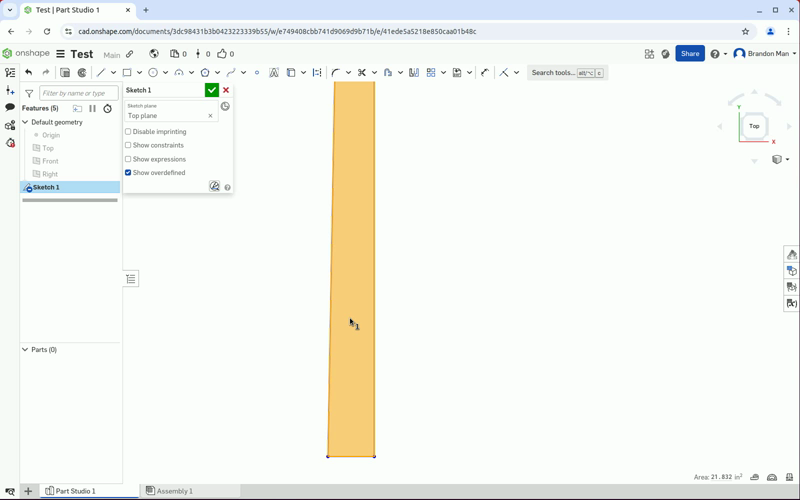
scroll(-6)
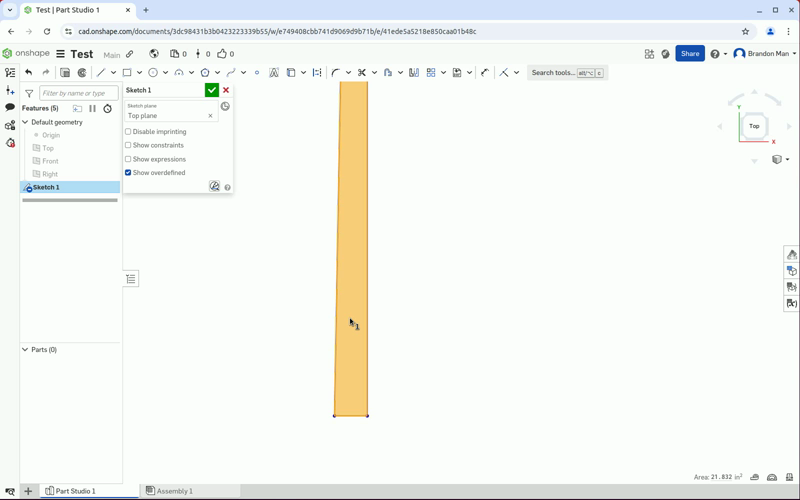
scroll(-6)
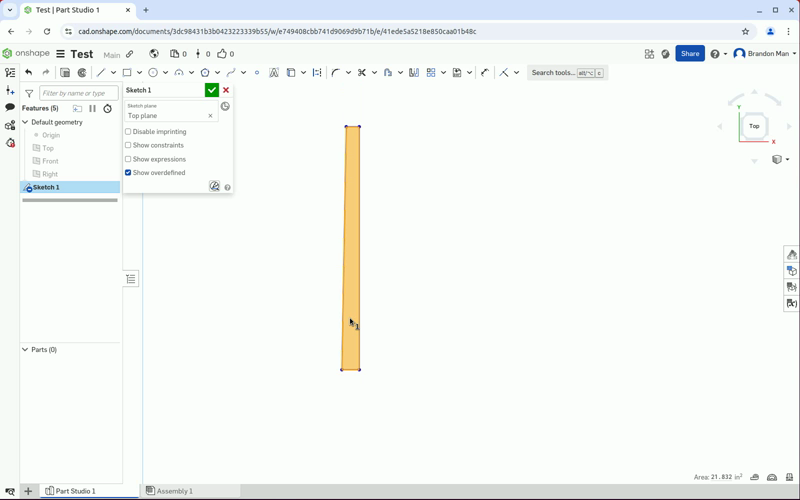
scroll(-6)
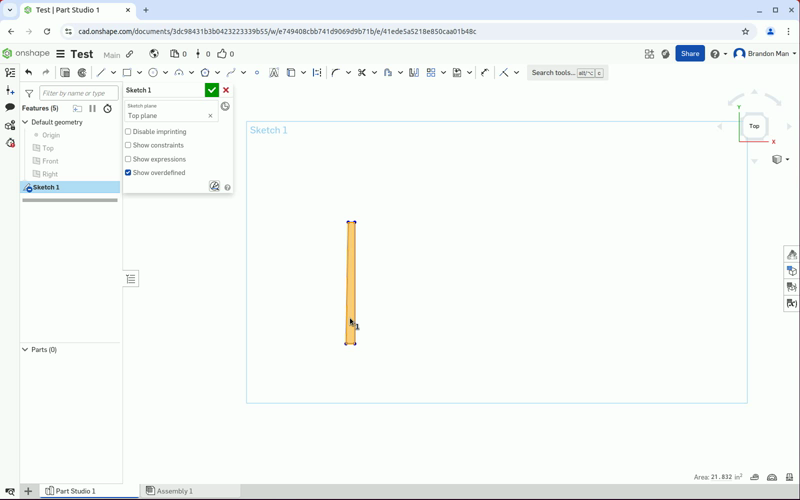
mouse_move(73, 352)
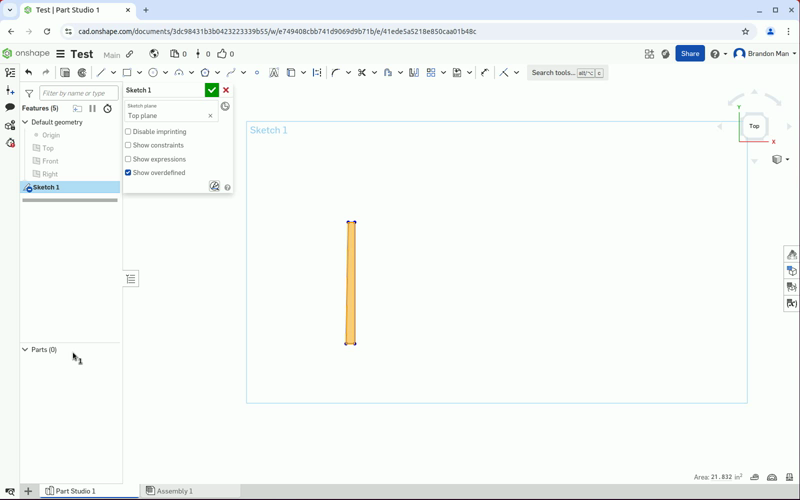
key(shift+y)
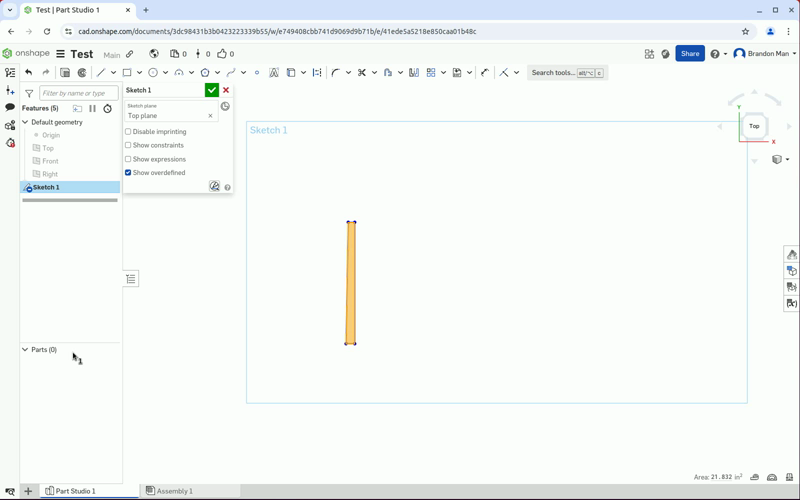
key(shift+e)
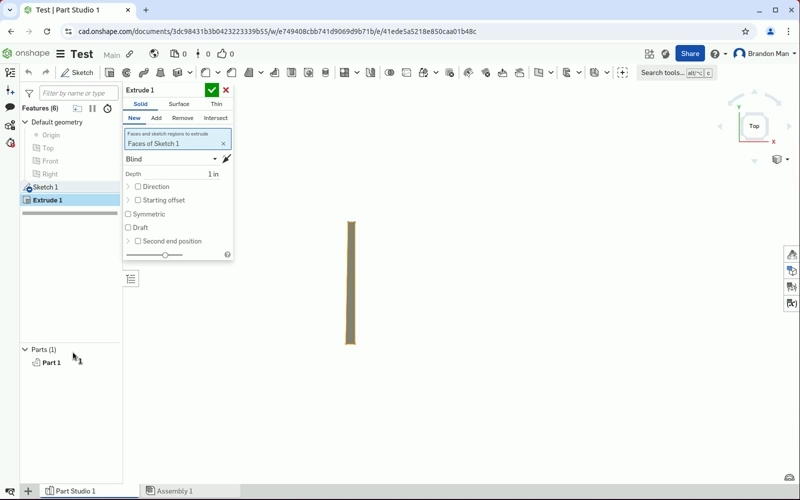
mouse_move(143, 106)
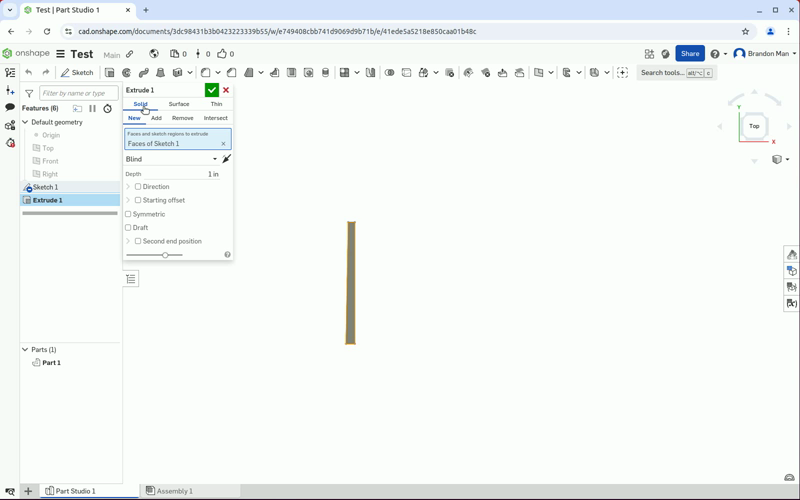
click(143, 106)
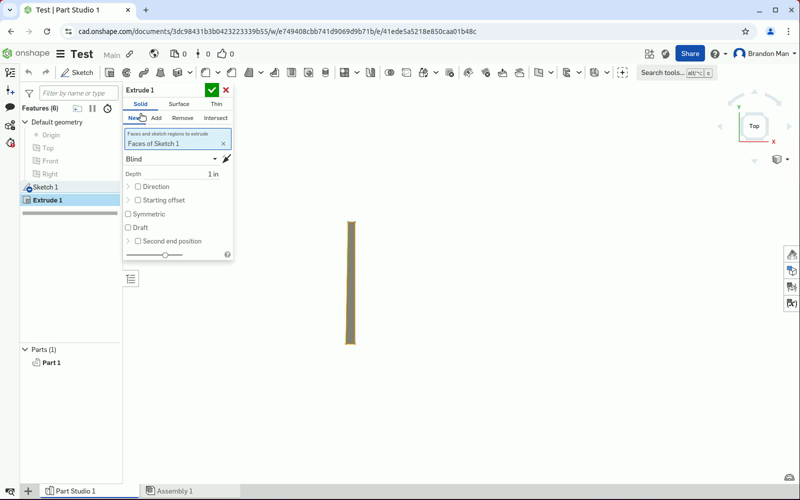
mouse_move(137, 120)
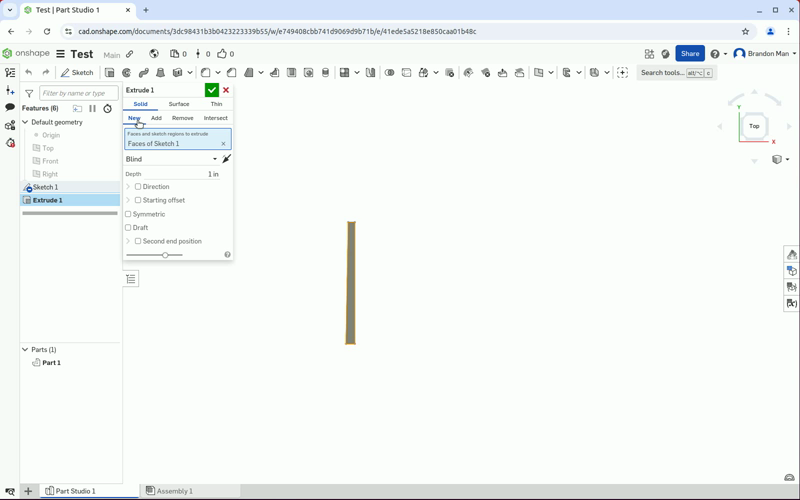
click(137, 120)
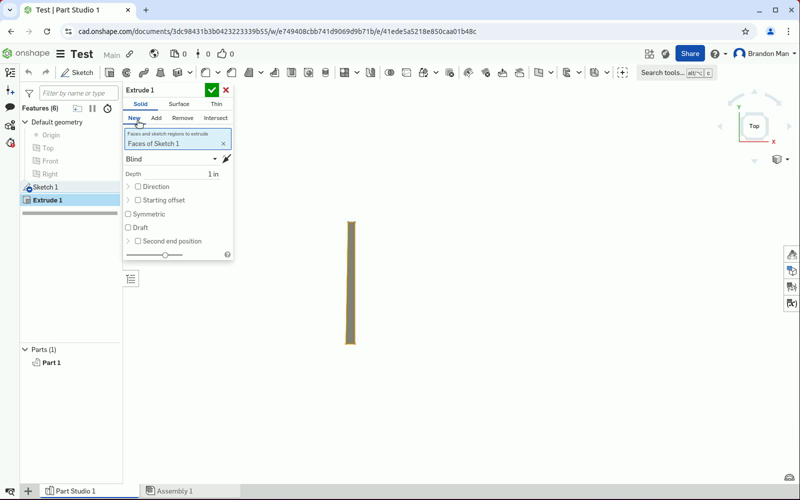
key(tab, 4)
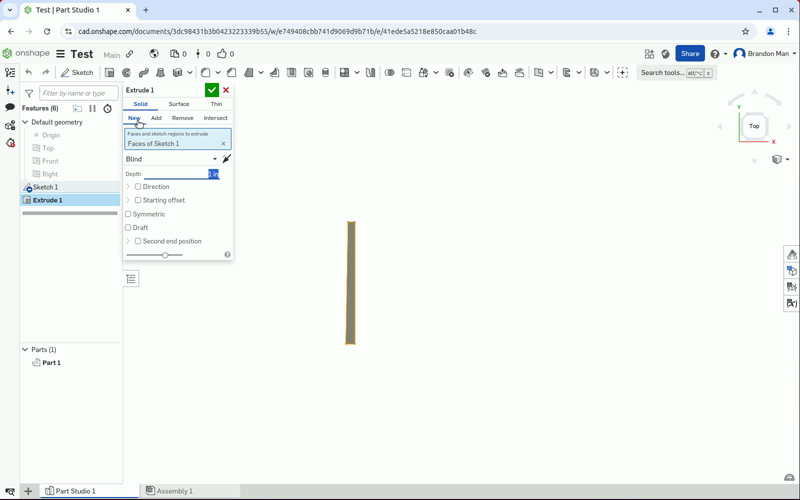
text(1.204)
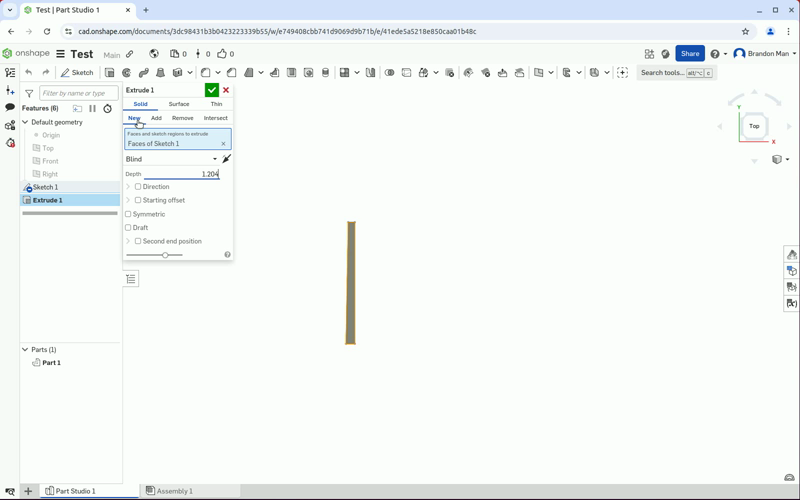
key(enter)
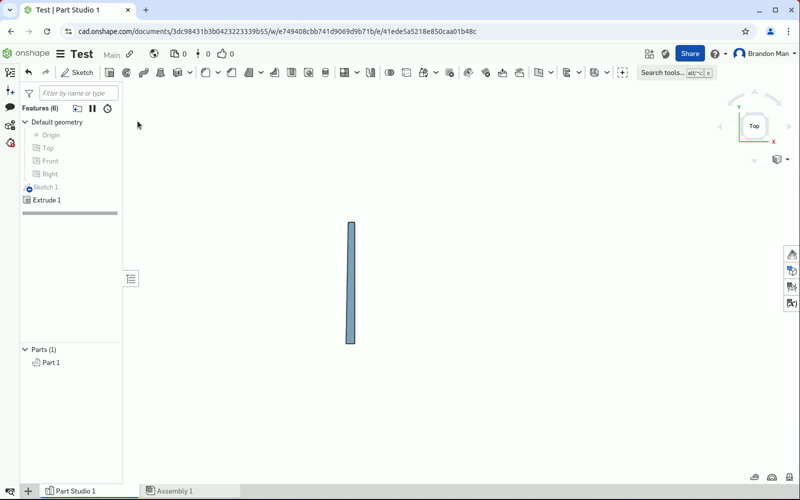
key(shift+h)
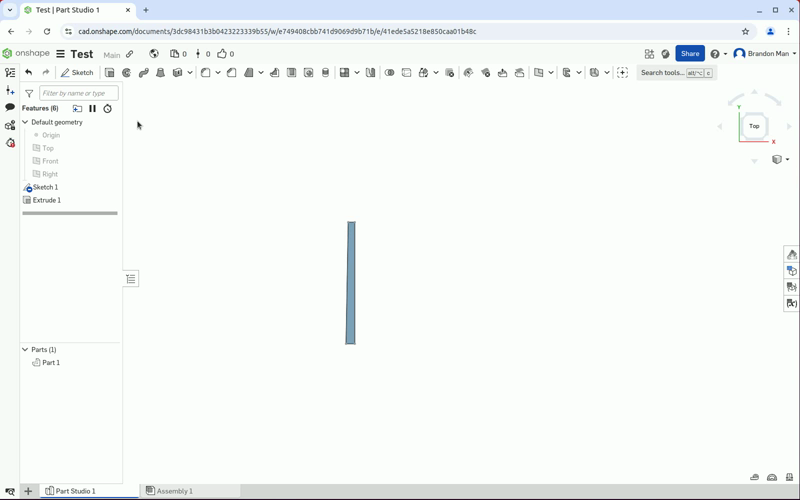
key(shift+h)
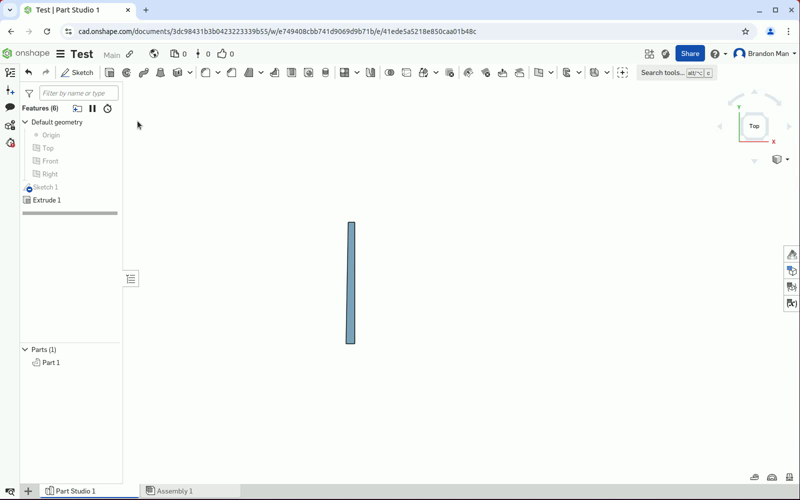
mouse_move(73, 189)
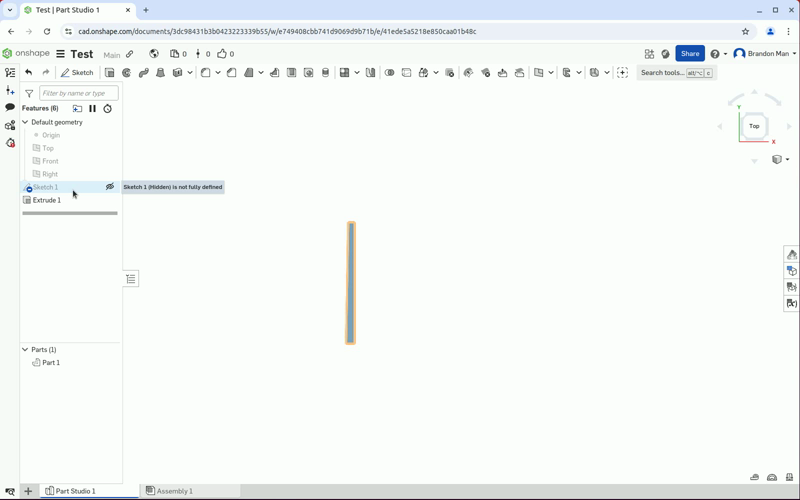
click(73, 189)
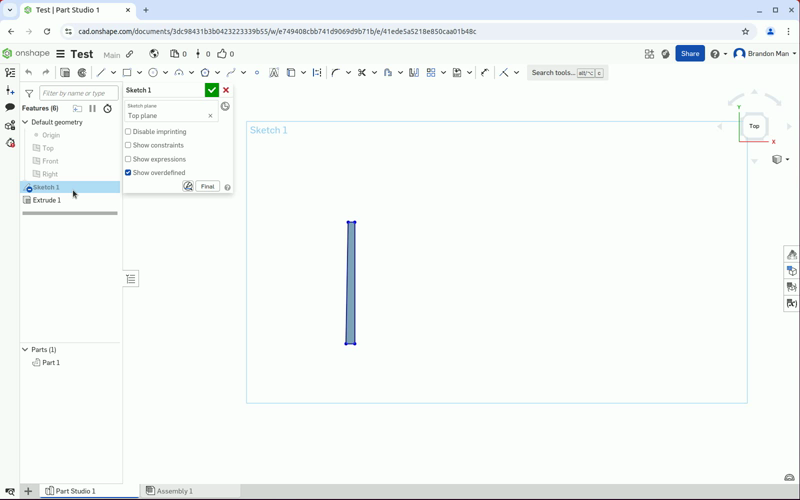
mouse_move(229, 92)
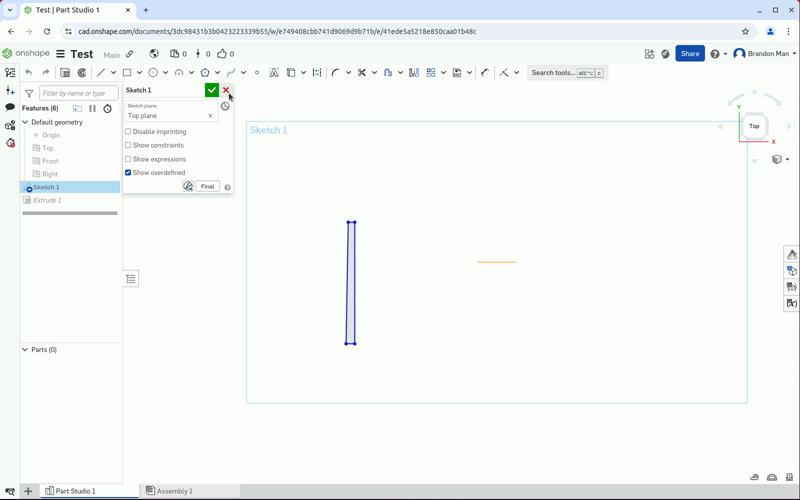
click(229, 92)
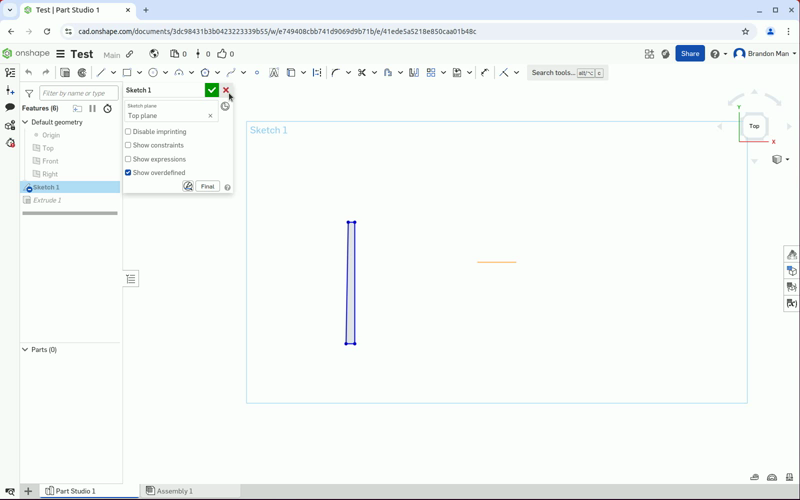
key(shift+s)
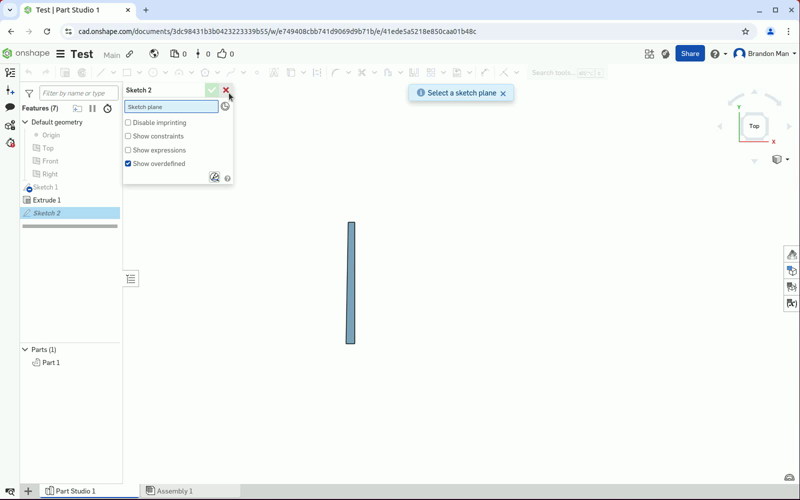
mouse_move(73, 150)
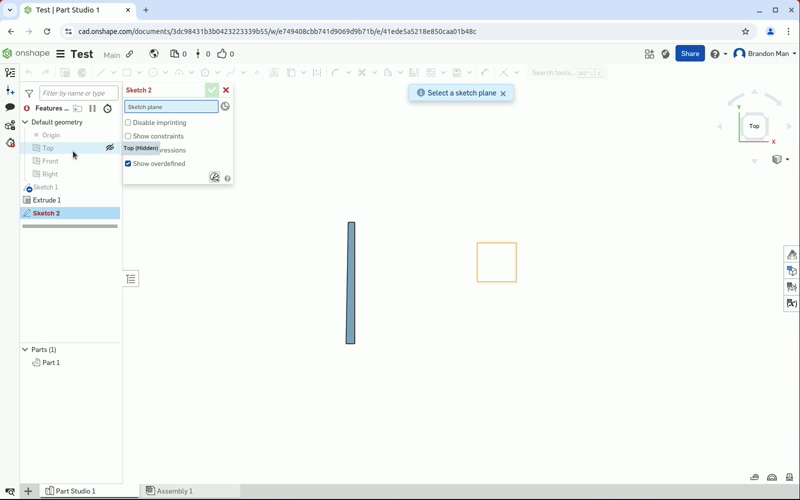
click(73, 150)
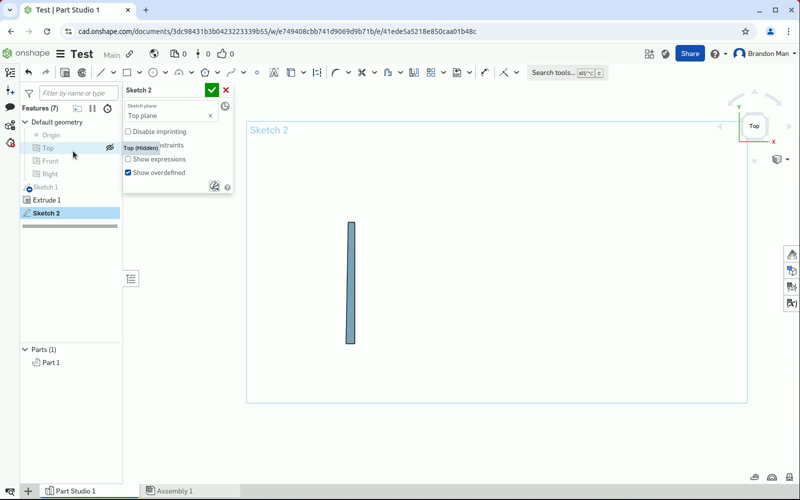
mouse_move(73, 352)
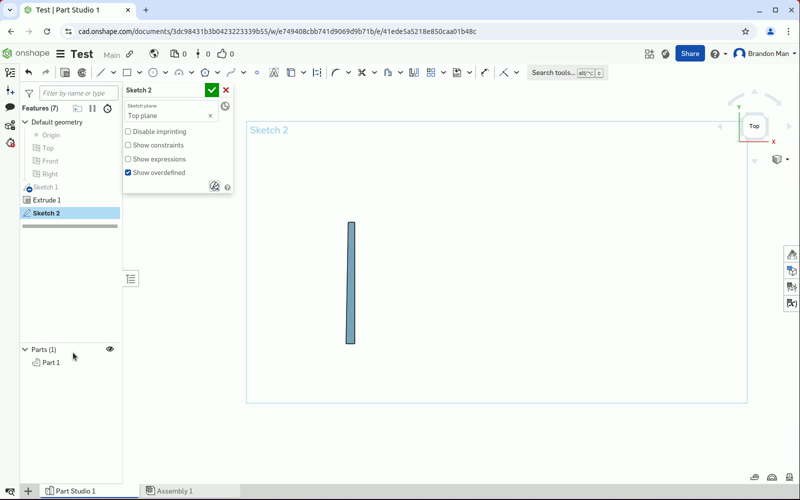
key(y)
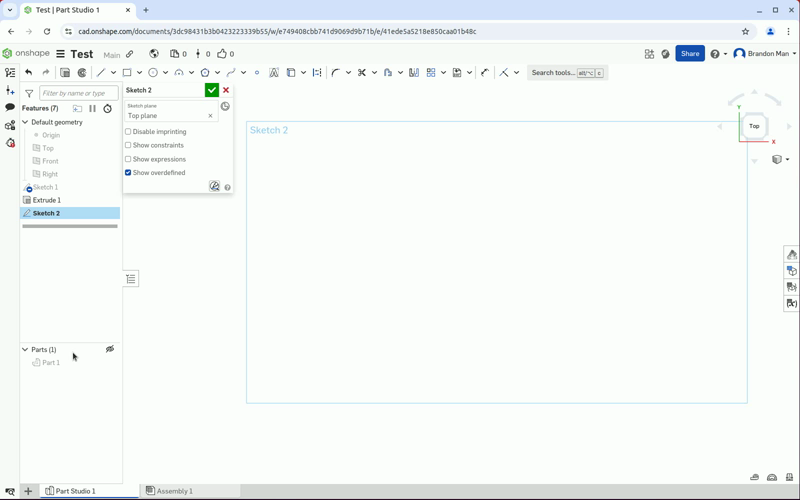
key(l)
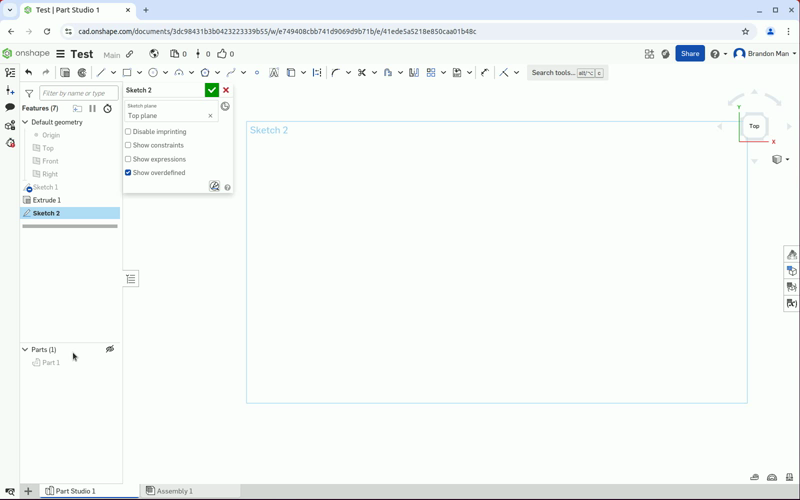
key_down(shift)
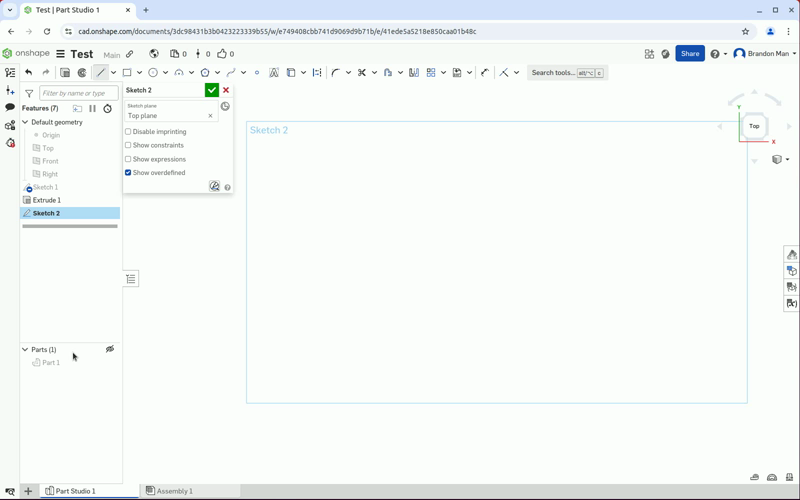
mouse_move(355, 343)
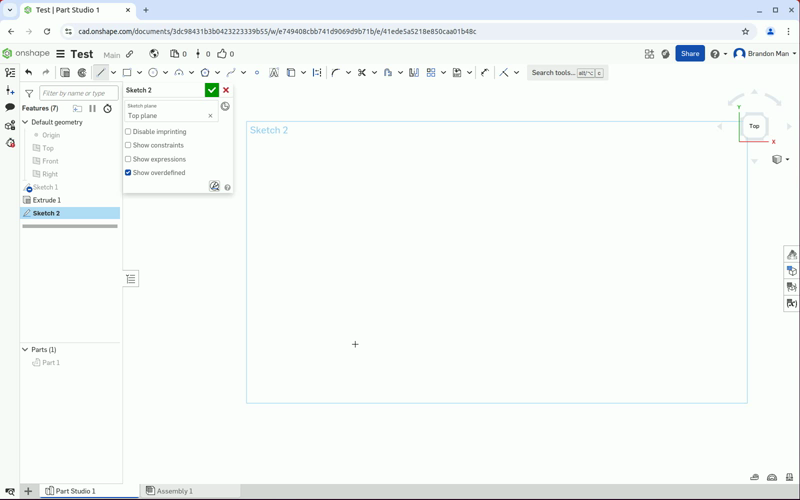
click(355, 343)
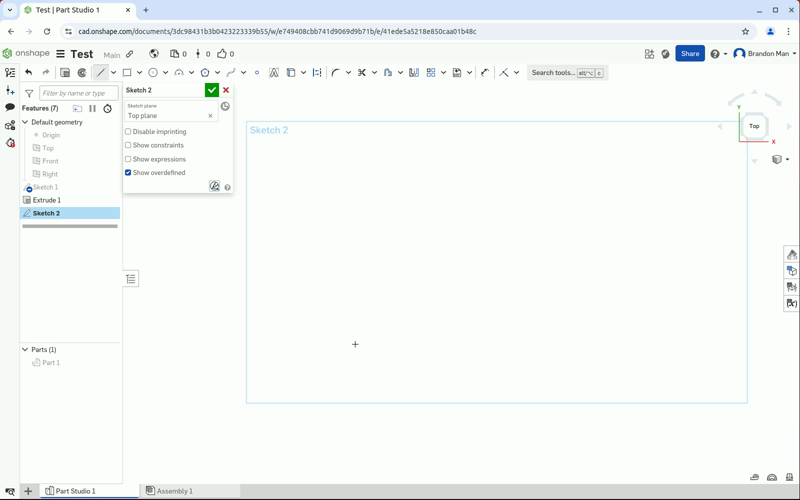
key_up(shift)
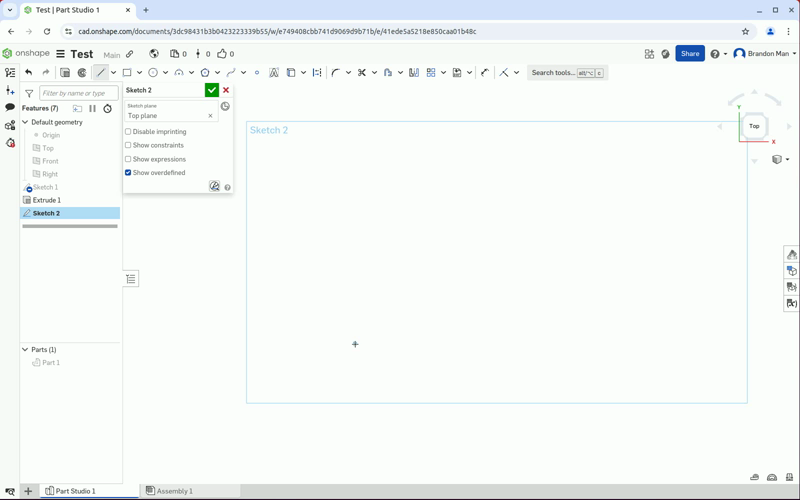
key_down(shift)
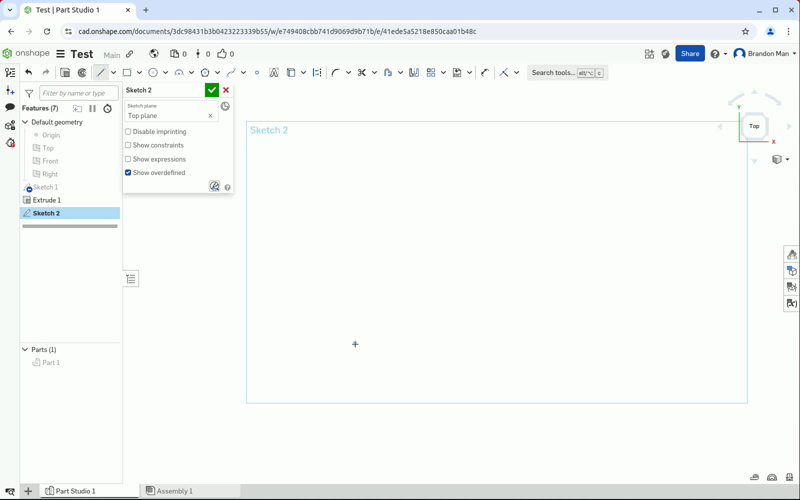
mouse_move(565, 343)
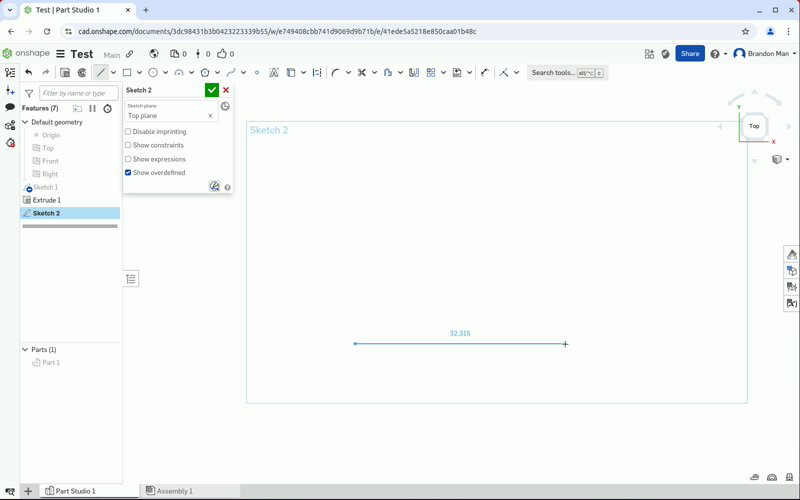
click(565, 343)
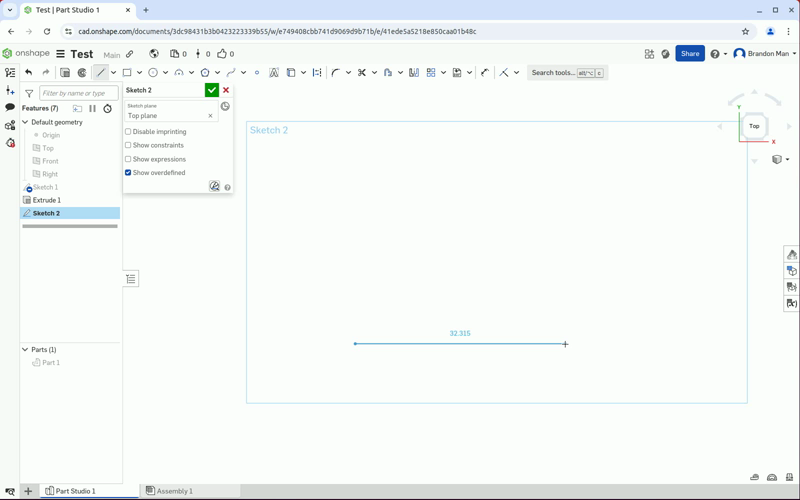
key_up(shift)
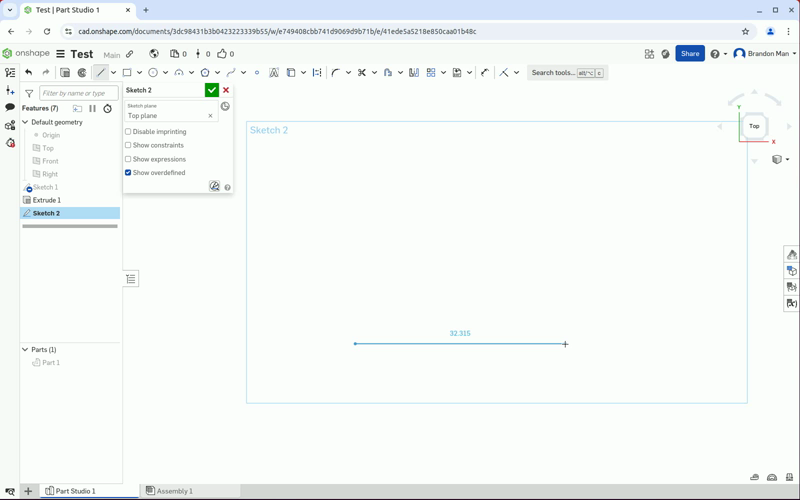
key_down(shift)
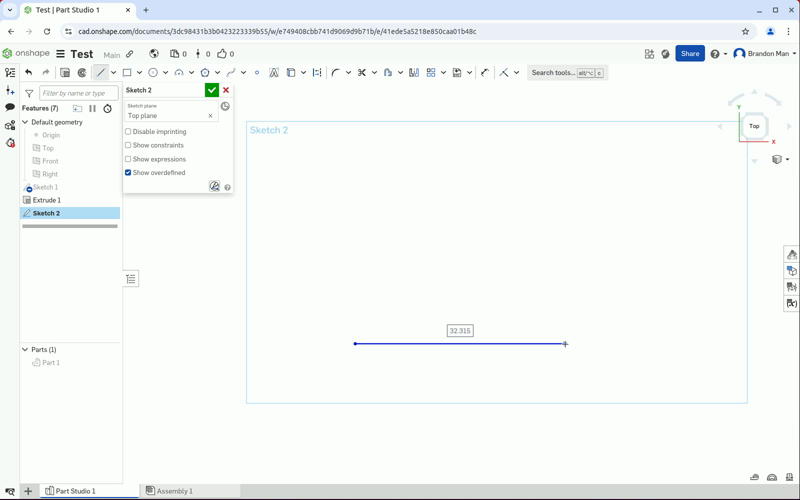
mouse_move(565, 222)
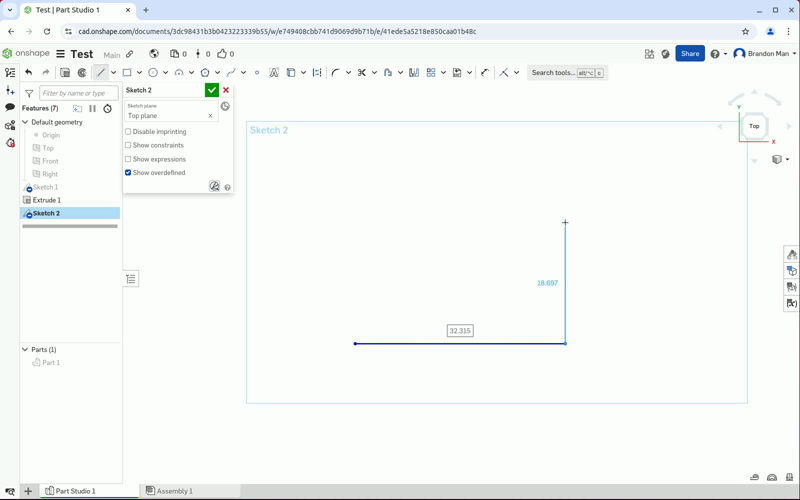
click(565, 222)
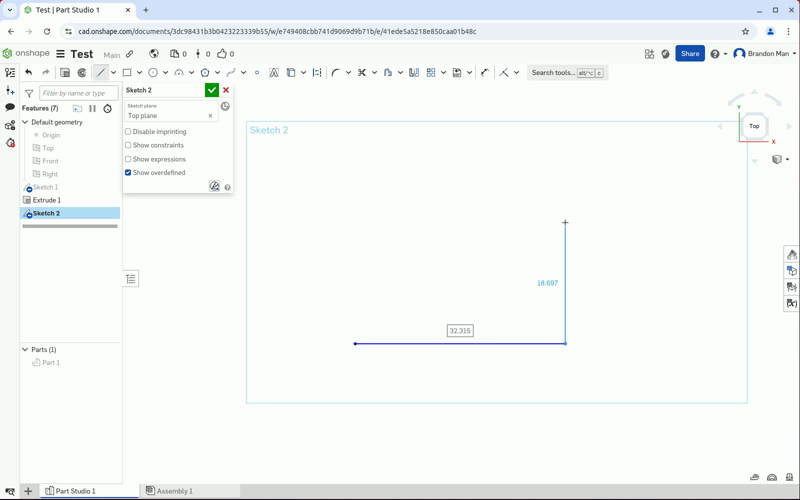
key_up(shift)
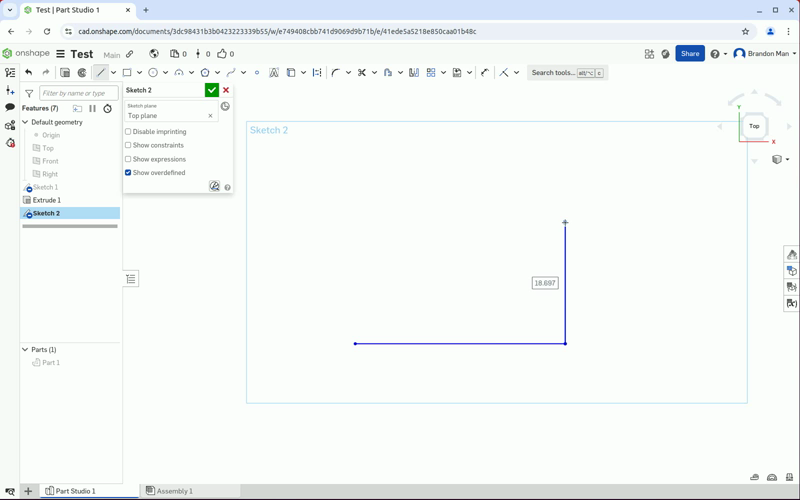
key_down(shift)
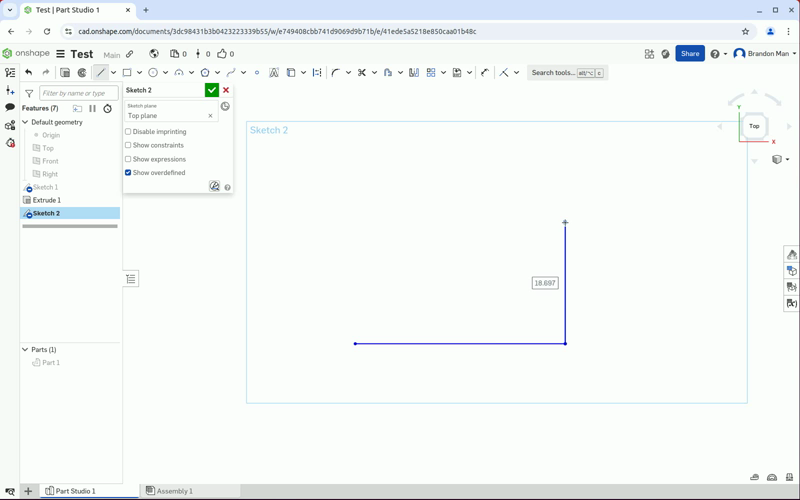
mouse_move(355, 222)
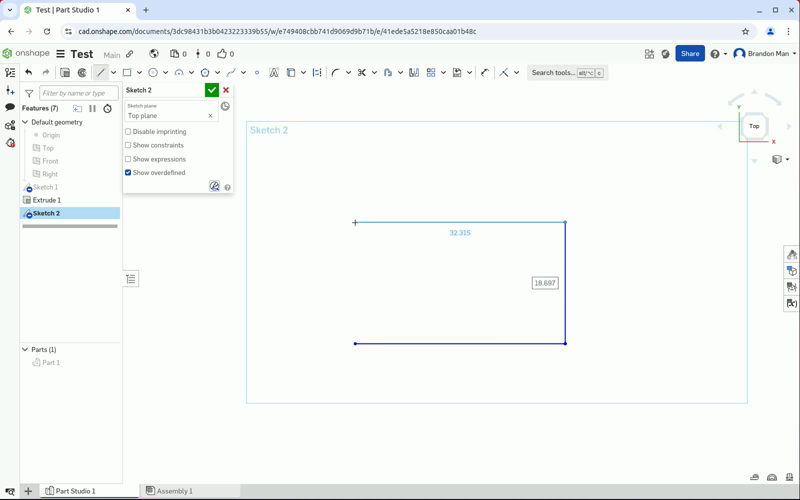
click(355, 222)
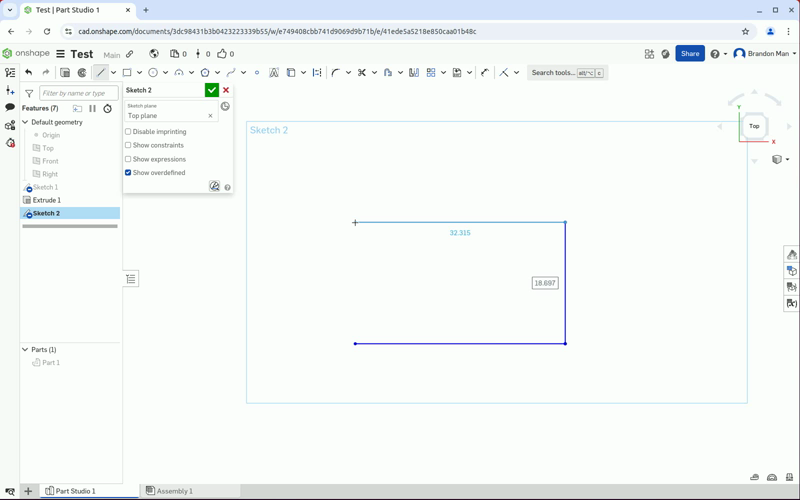
key_up(shift)
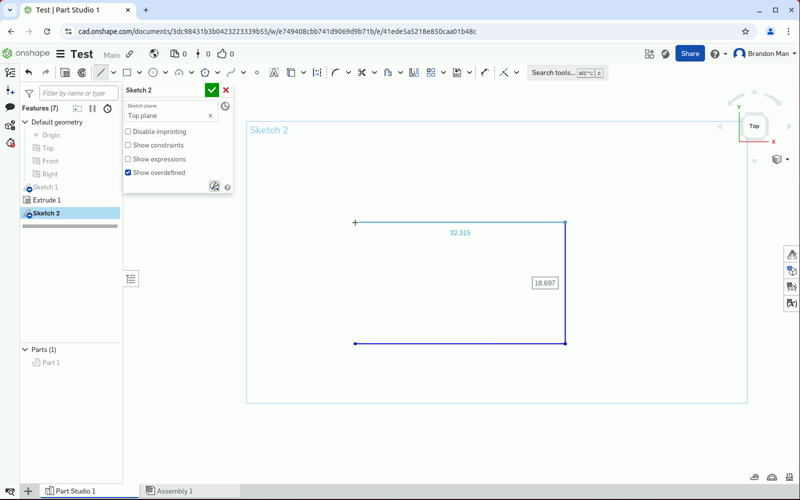
key_down(shift)
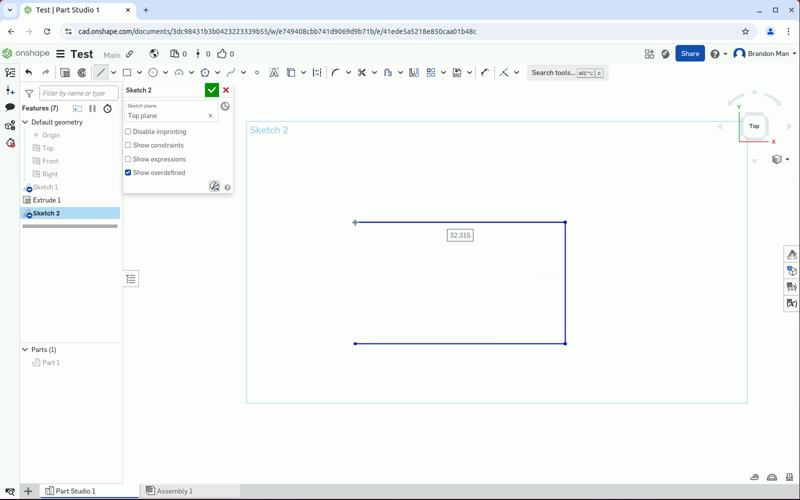
mouse_move(355, 343)
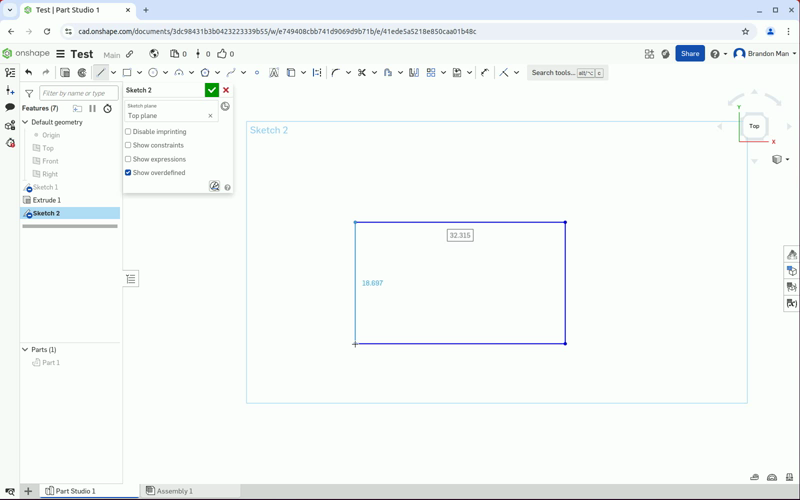
key_up(shift)
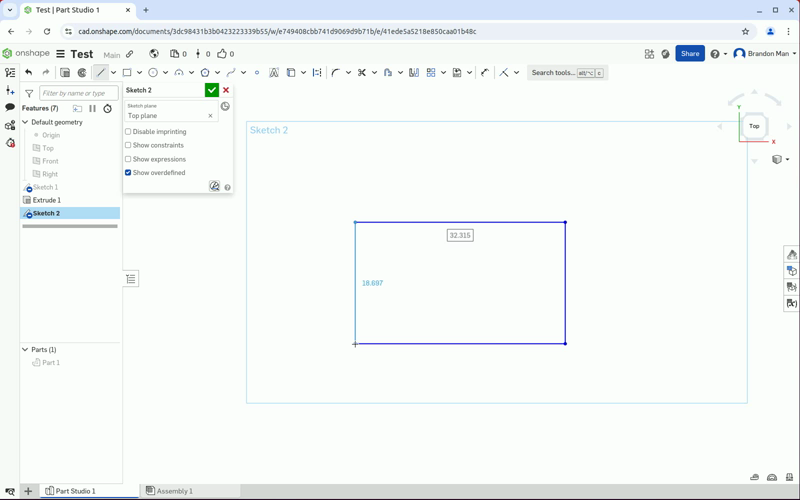
click(355, 343)
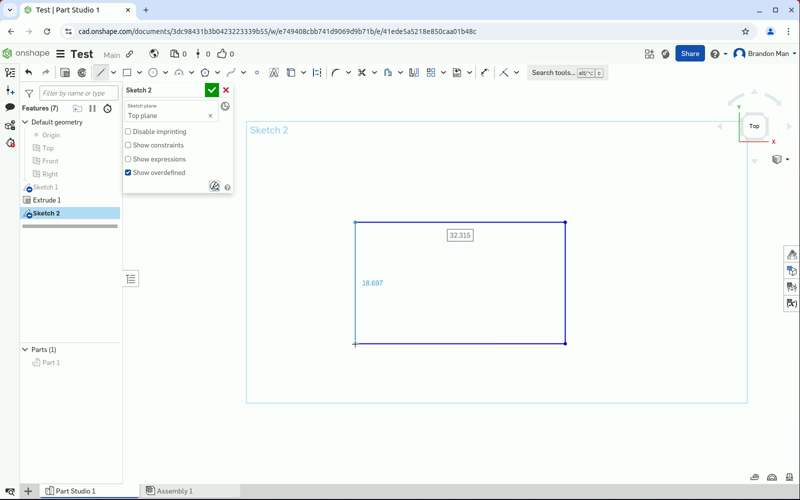
key(esc)
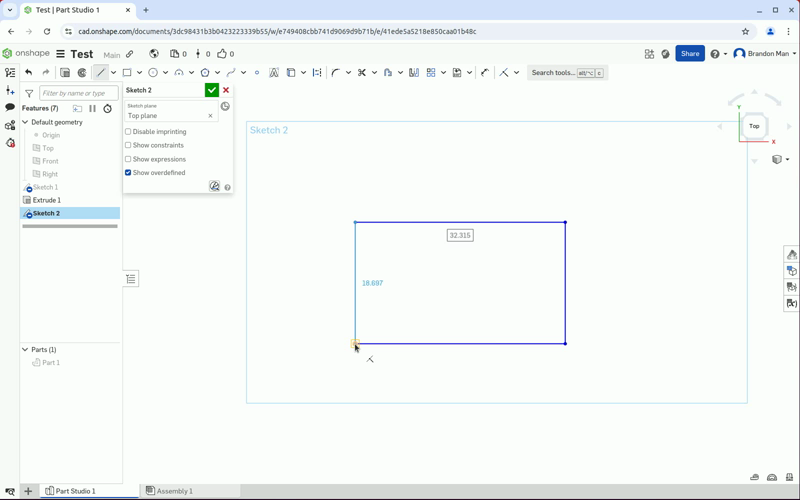
mouse_move(468, 309)
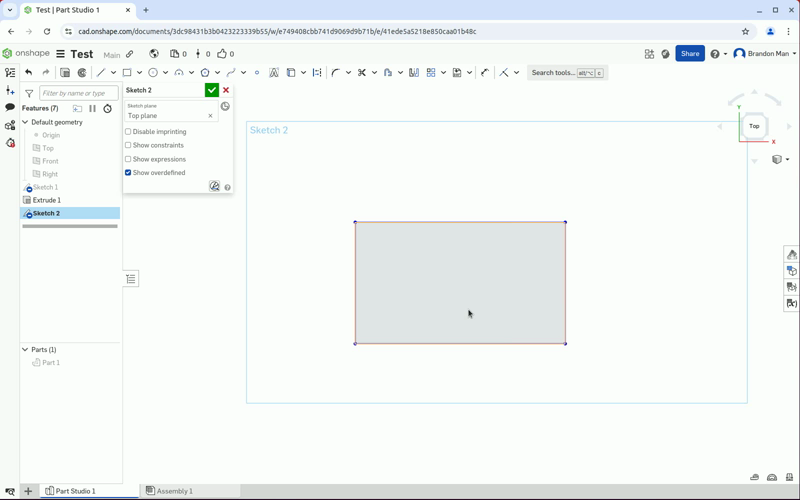
click(468, 309)
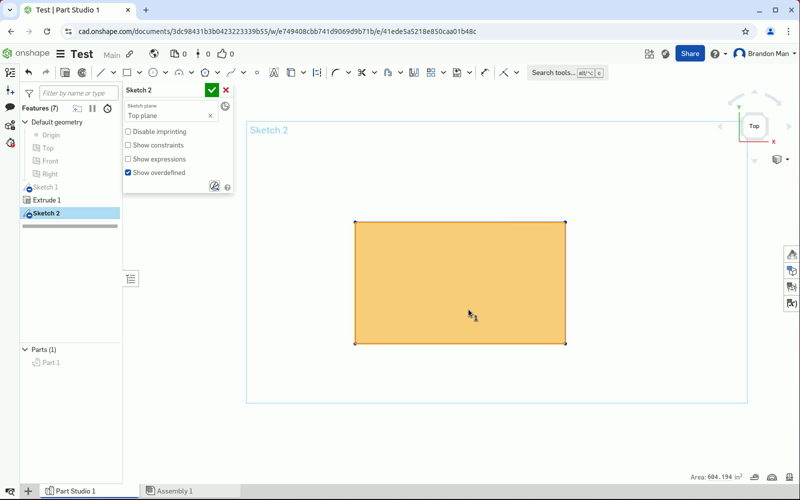
mouse_move(73, 352)
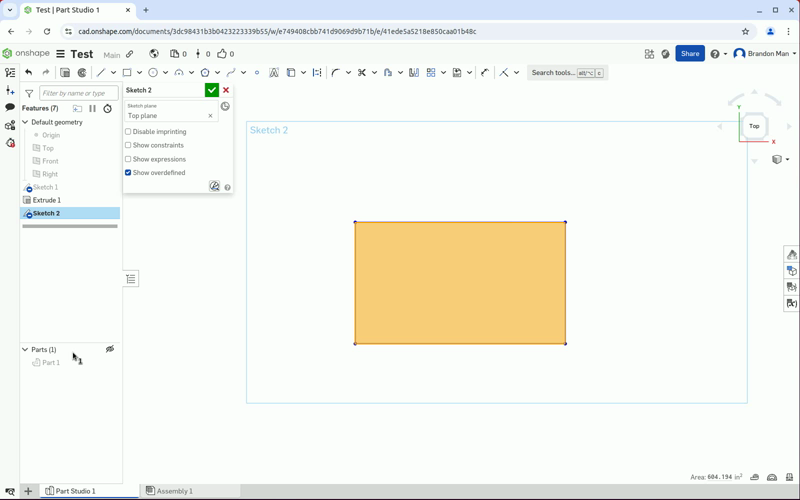
key(shift+y)
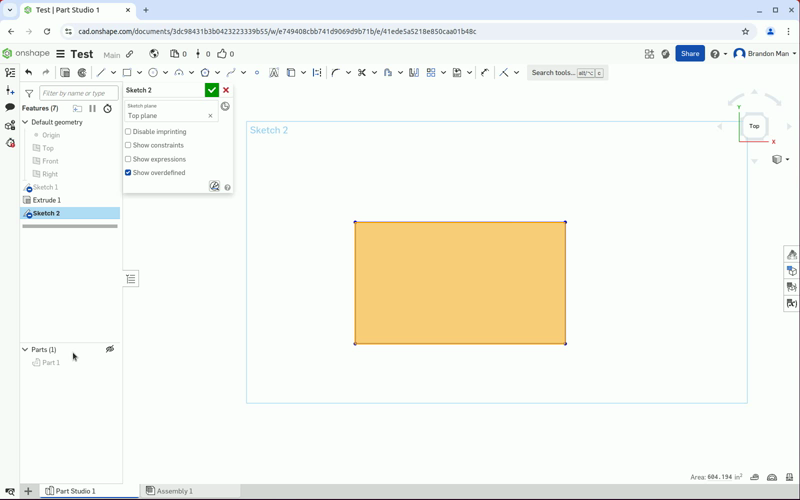
key(shift+e)
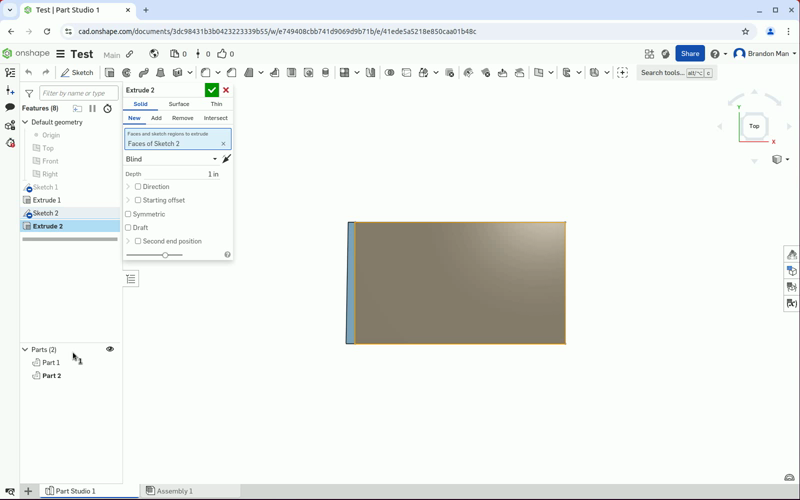
mouse_move(143, 106)
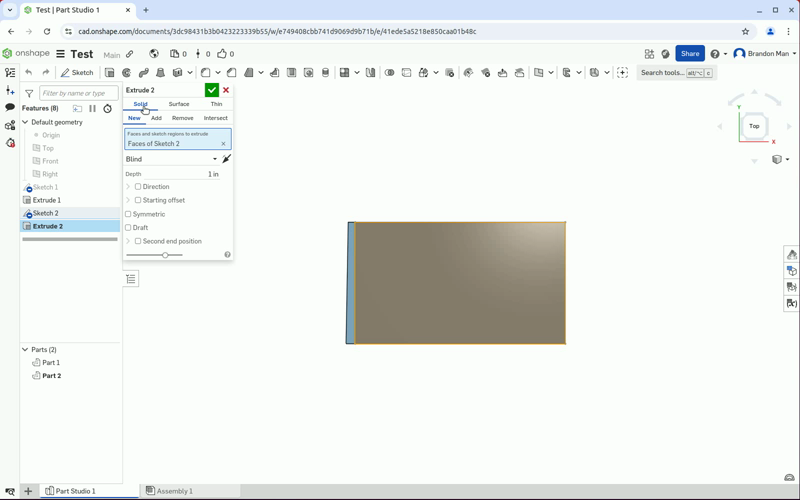
click(143, 106)
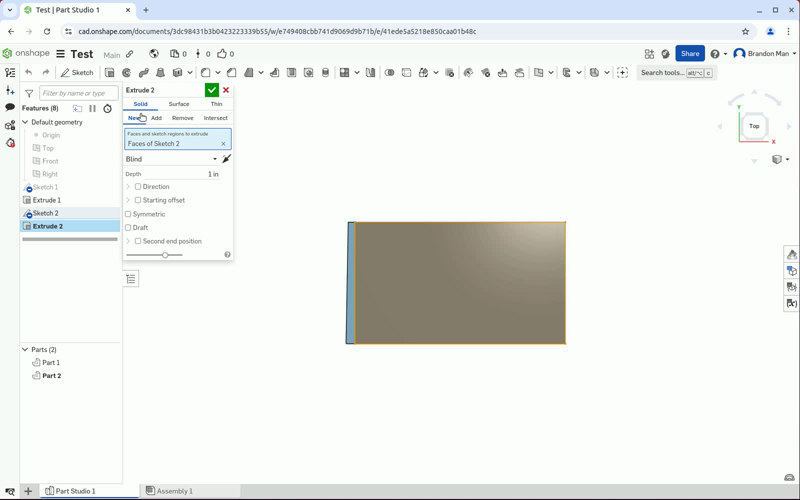
mouse_move(137, 120)
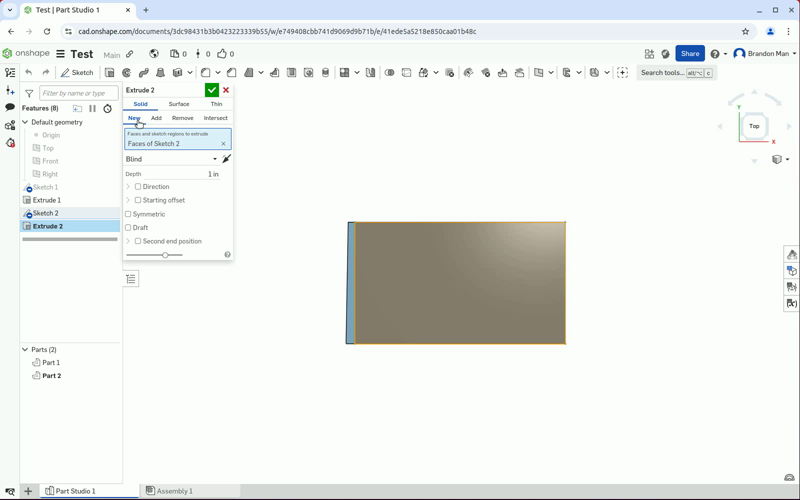
click(137, 120)
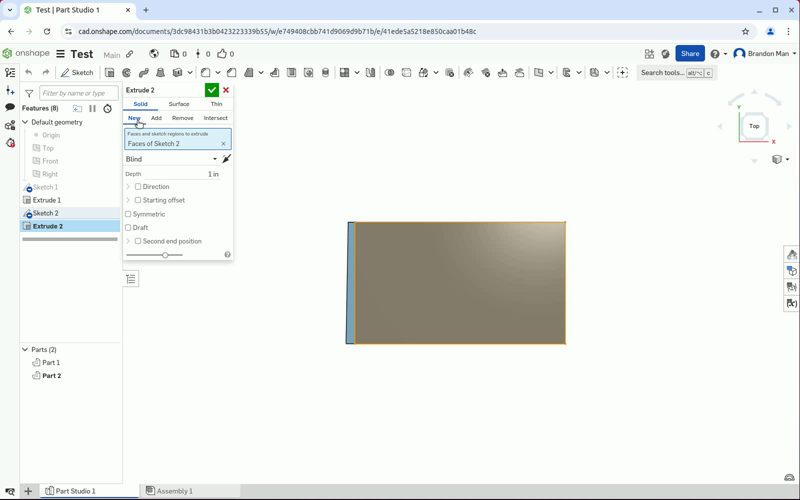
key(tab, 4)
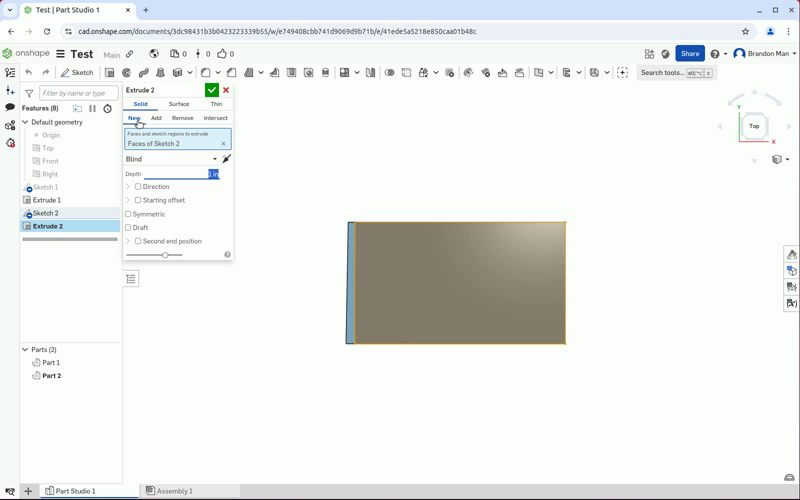
text(1.204)
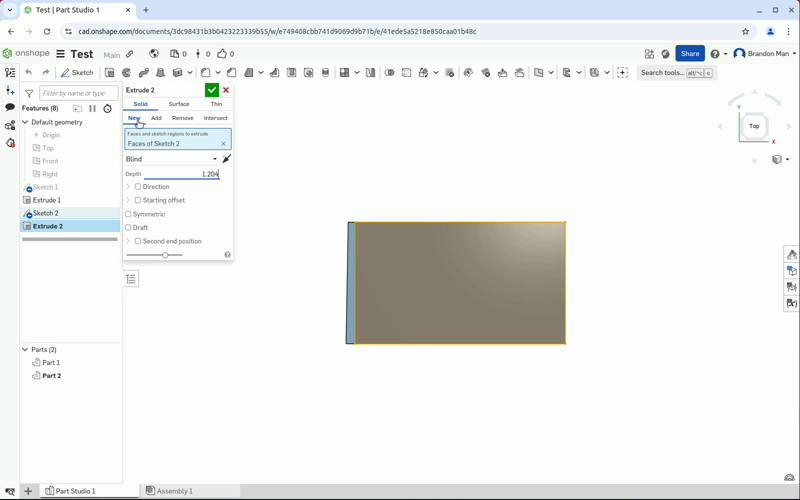
key(enter)
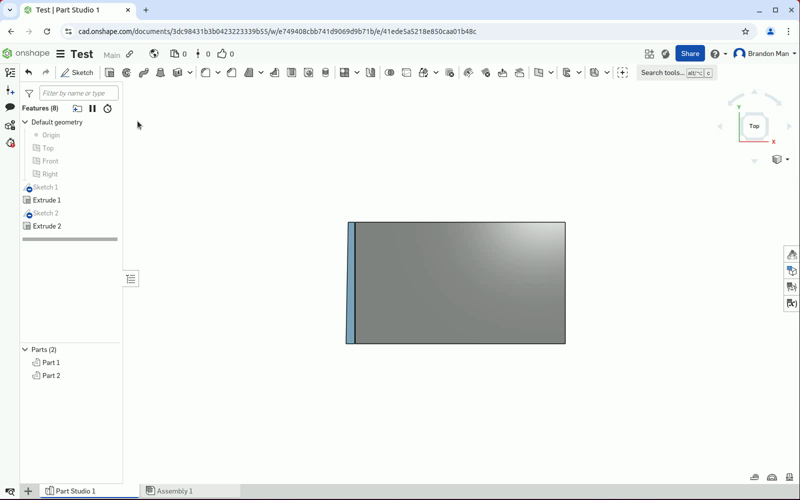
key(shift+h)
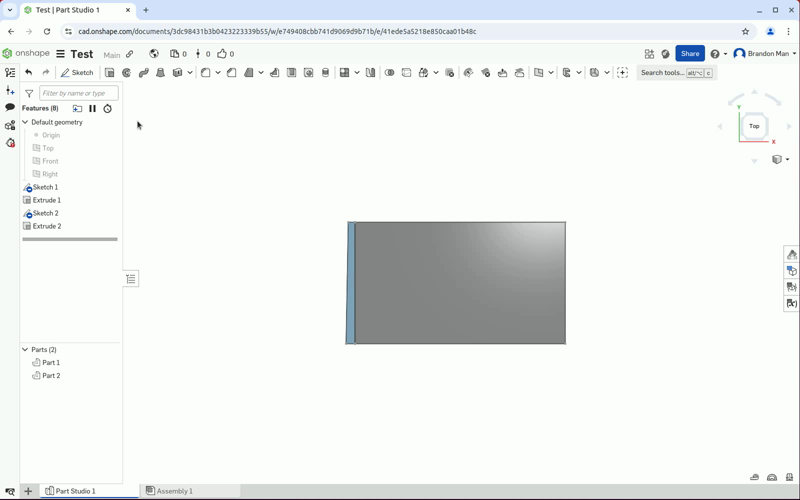
key(shift+h)
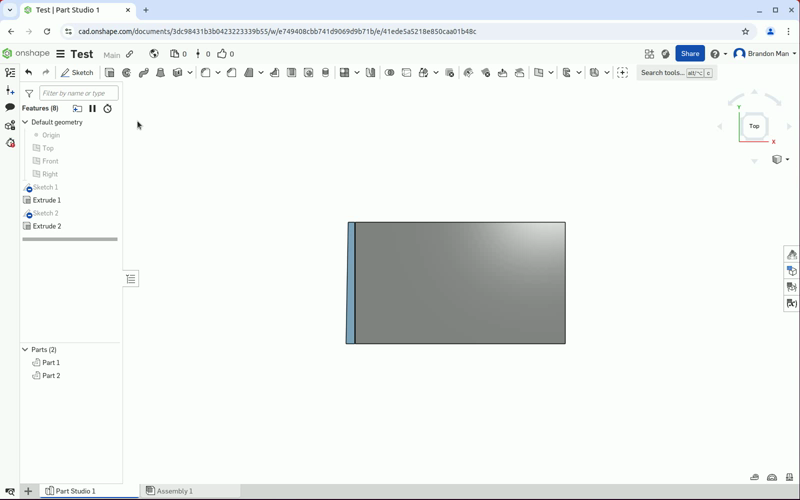
mouse_move(73, 189)
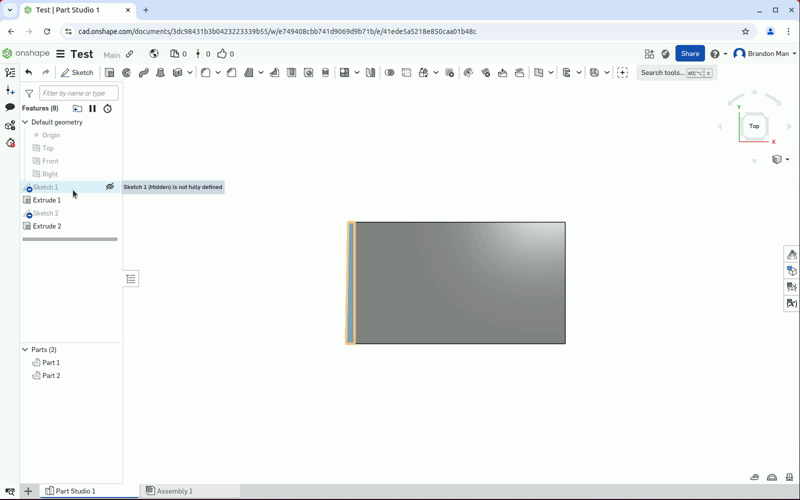
click(73, 189)
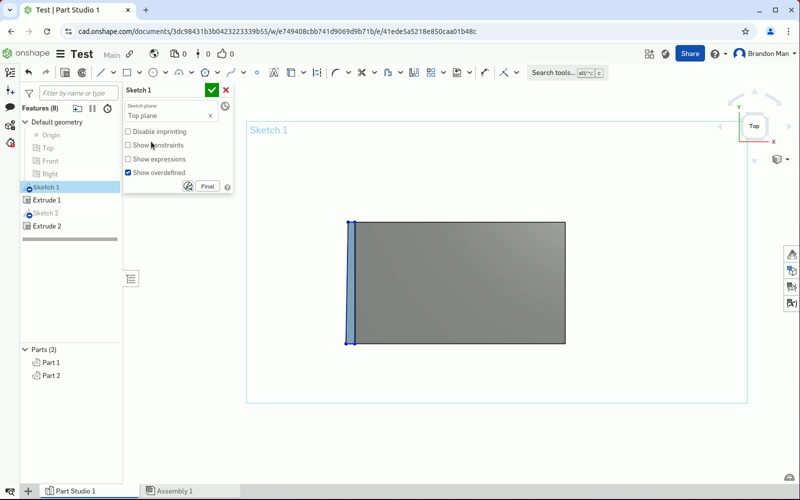
mouse_move(229, 92)
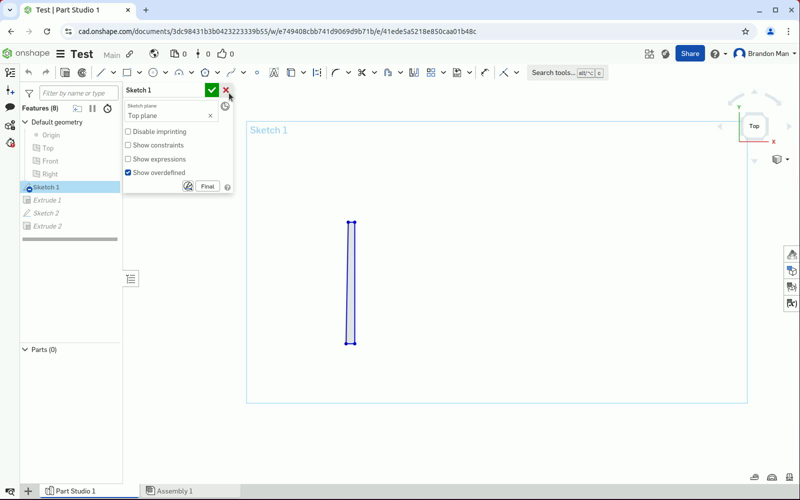
click(229, 92)
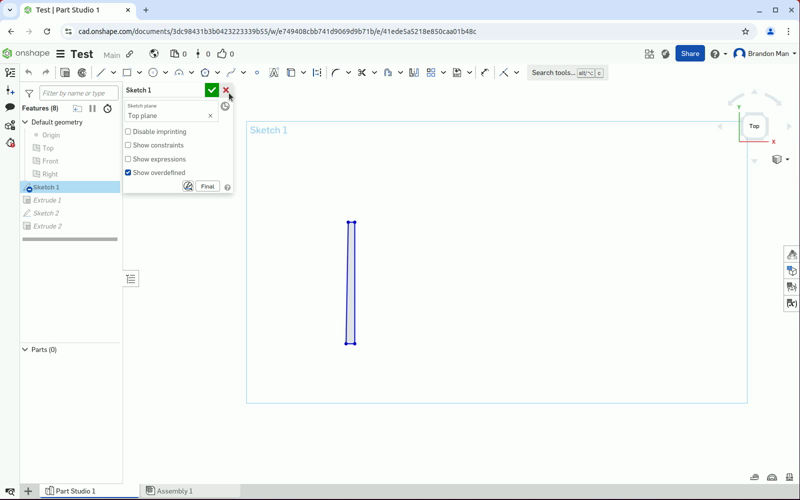
key(shift+s)
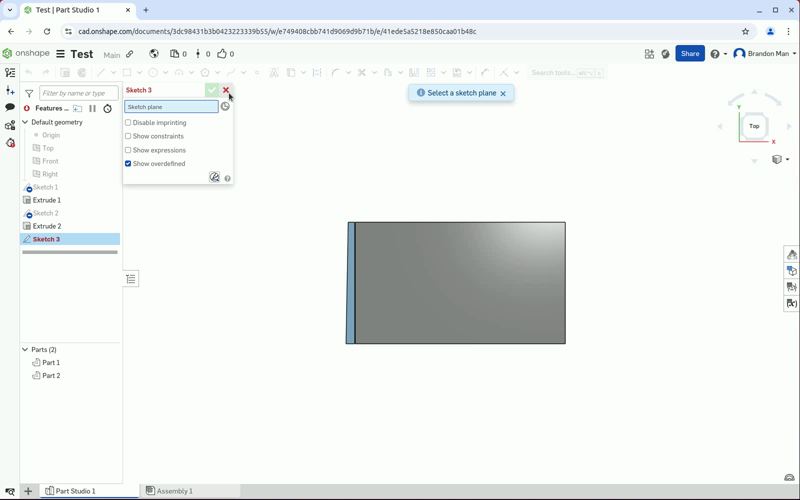
mouse_move(73, 150)
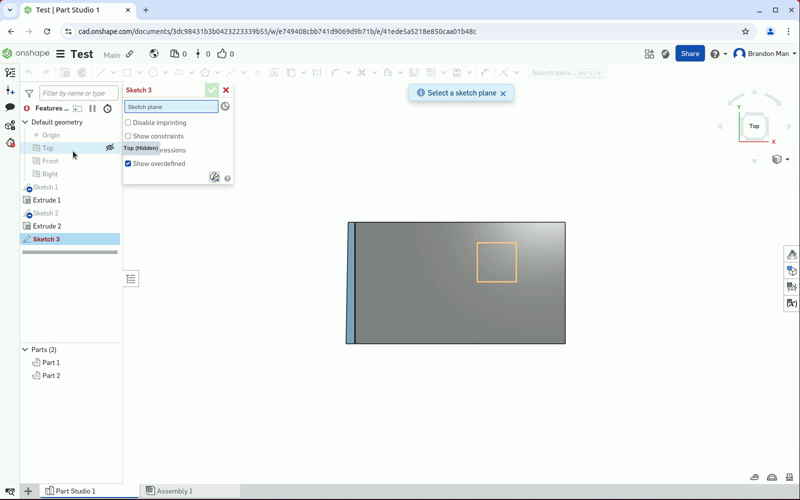
click(73, 150)
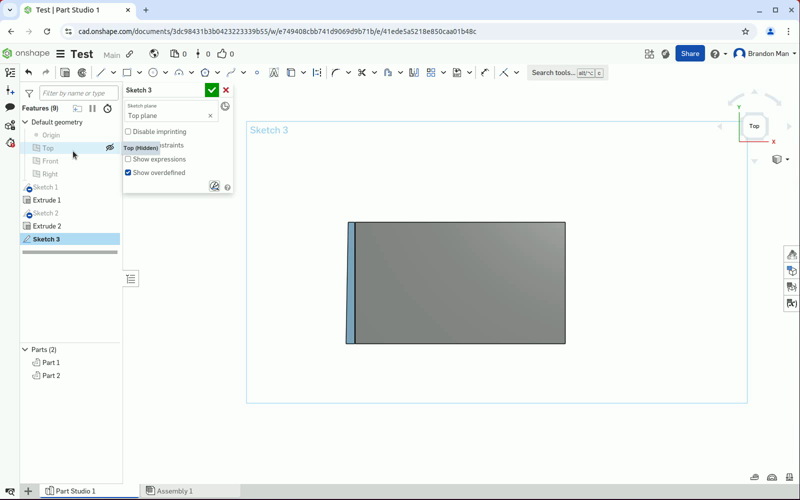
mouse_move(73, 352)
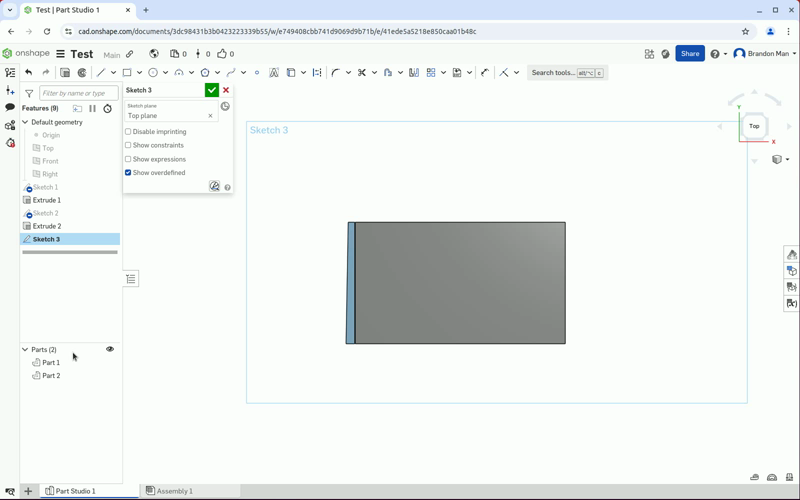
key(y)
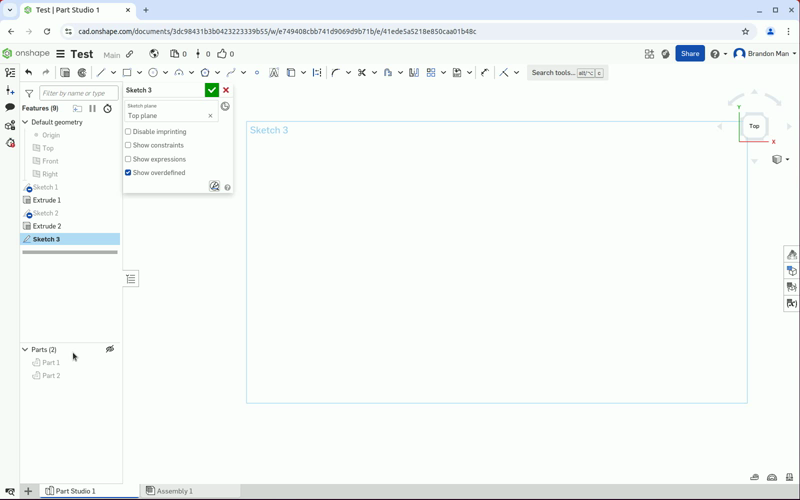
key(l)
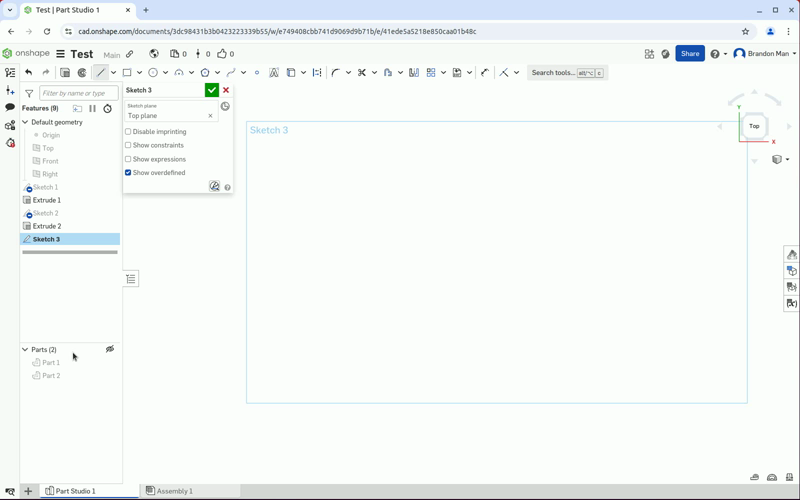
key_down(shift)
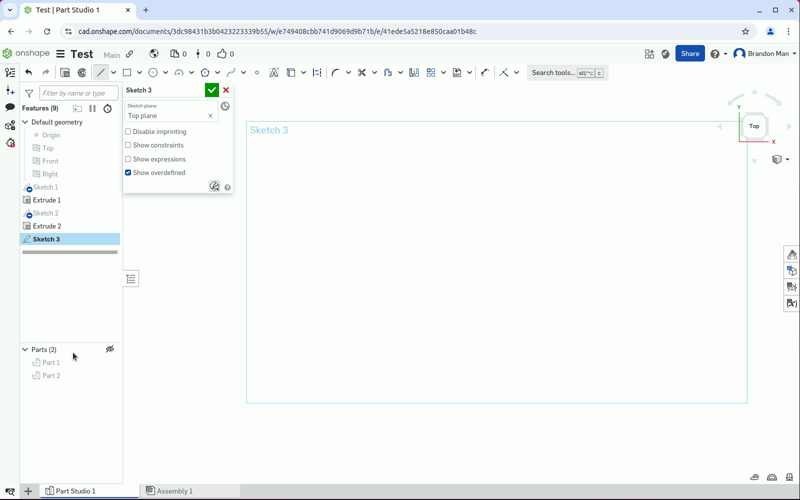
mouse_move(566, 343)
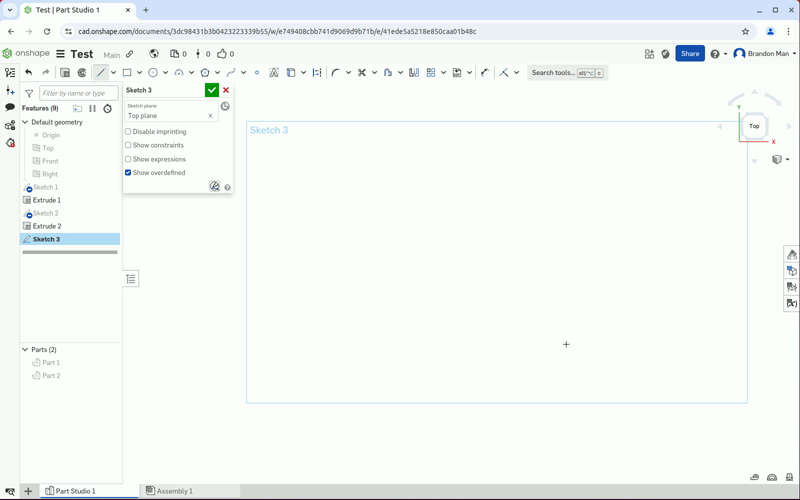
click(566, 343)
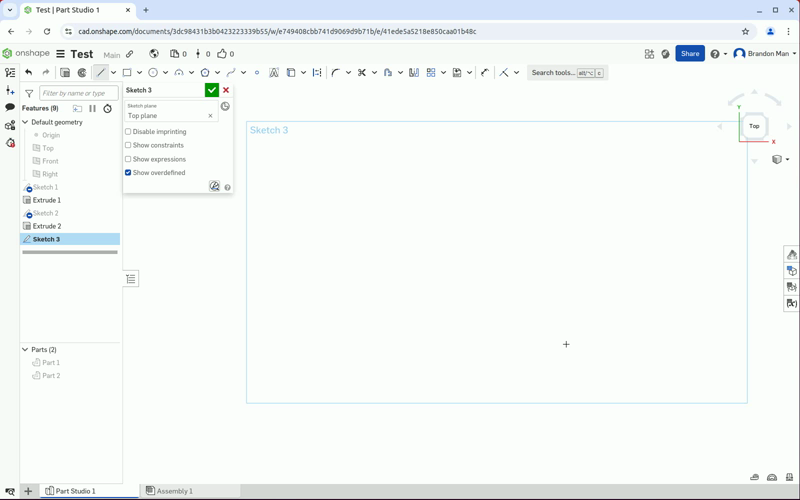
key_up(shift)
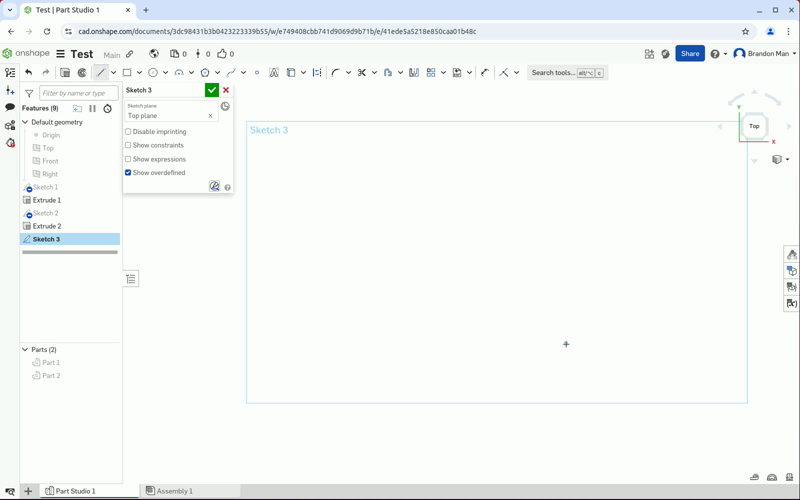
key_down(shift)
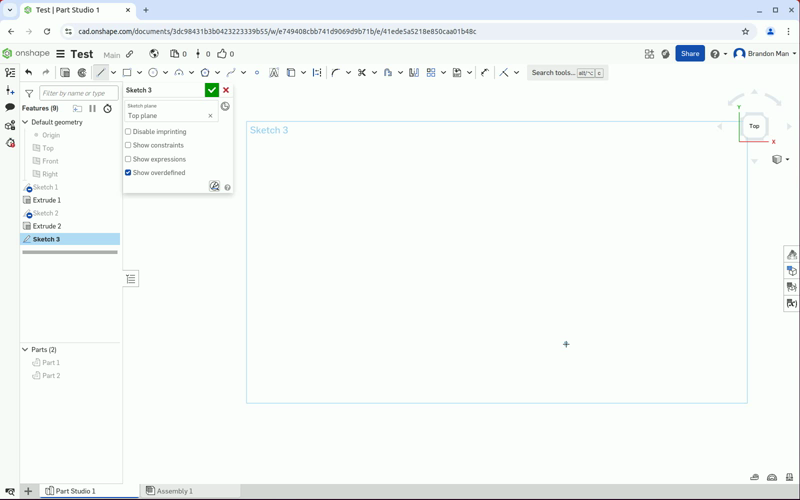
mouse_move(589, 343)
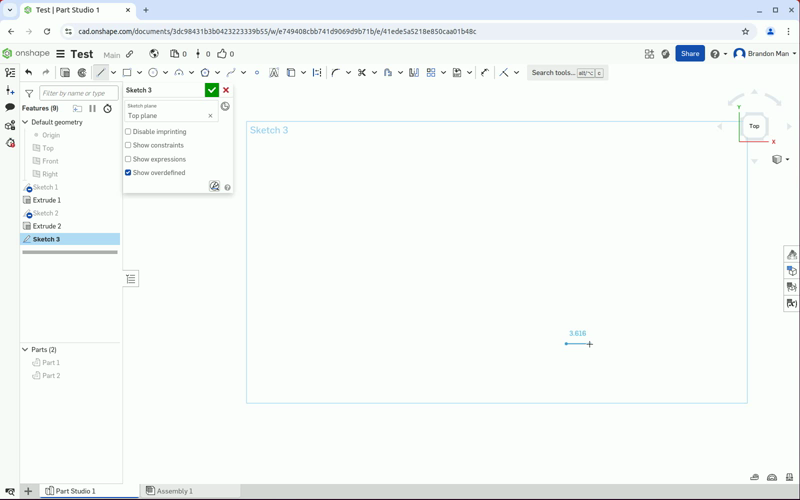
mouse_move(572, 343)
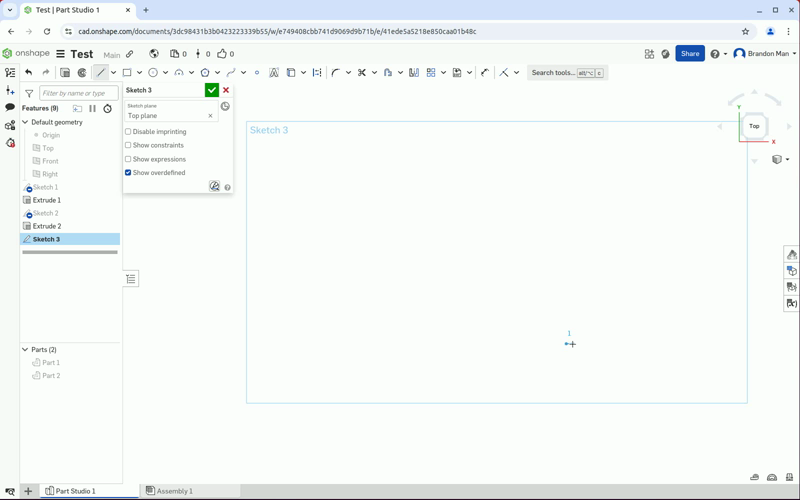
scroll(6)
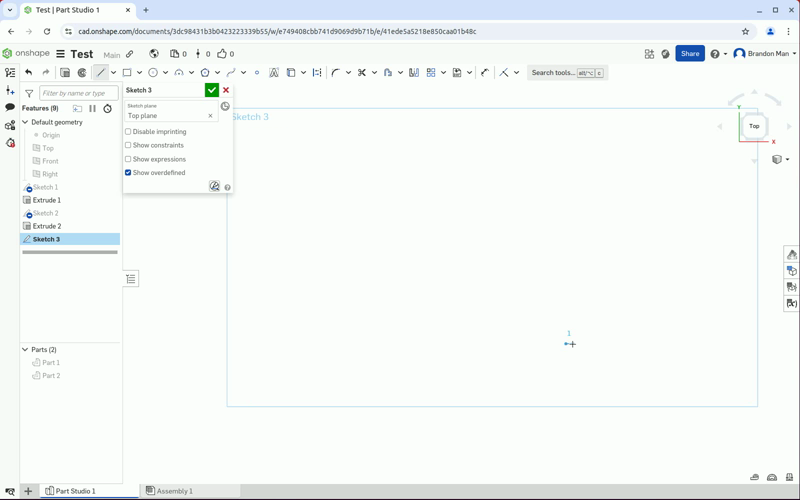
scroll(6)
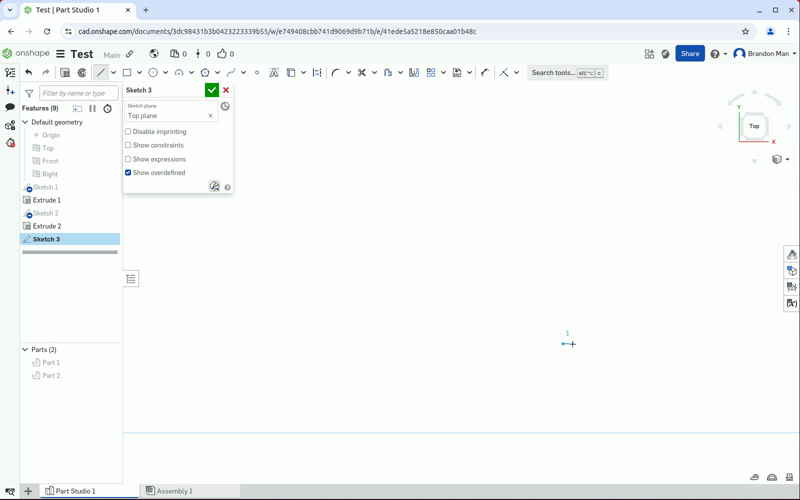
scroll(6)
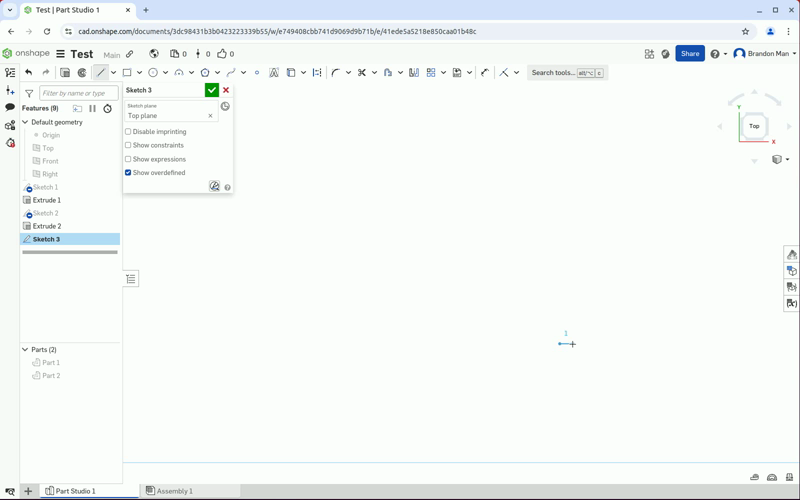
scroll(6)
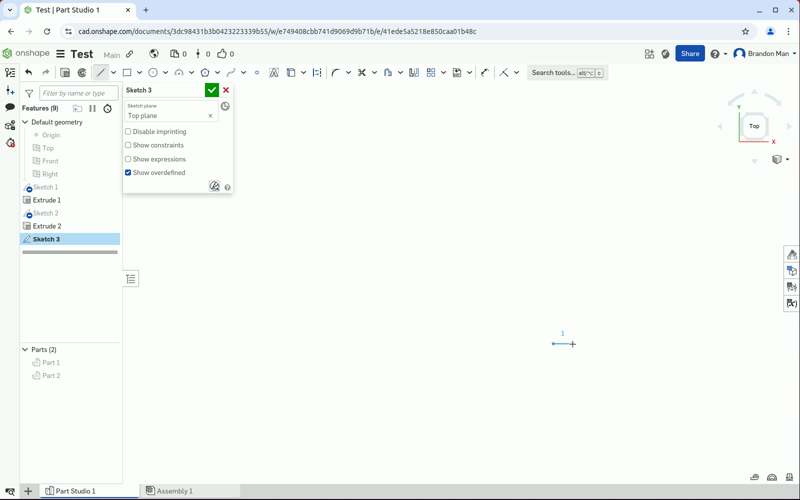
scroll(6)
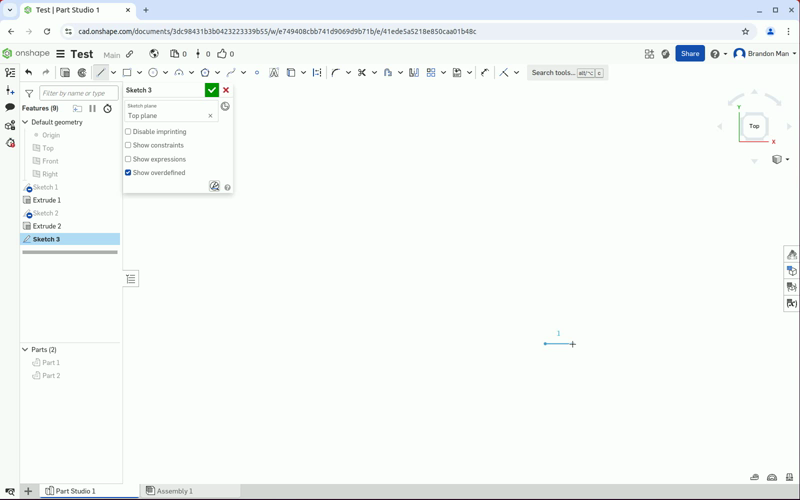
scroll(6)
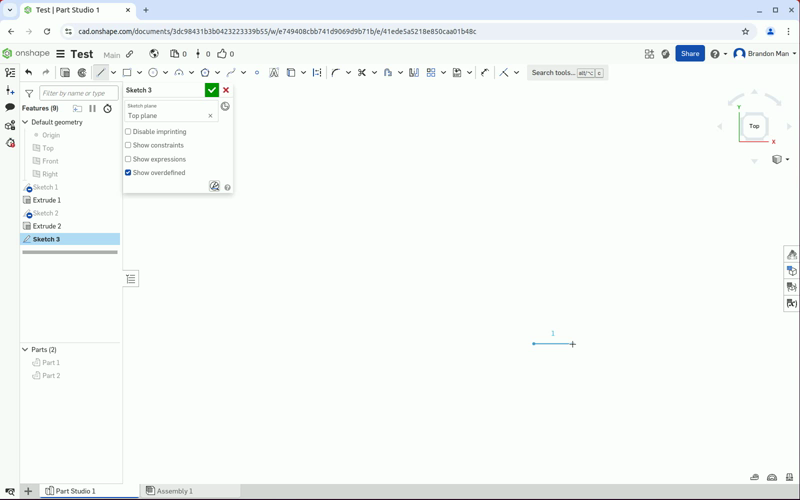
scroll(6)
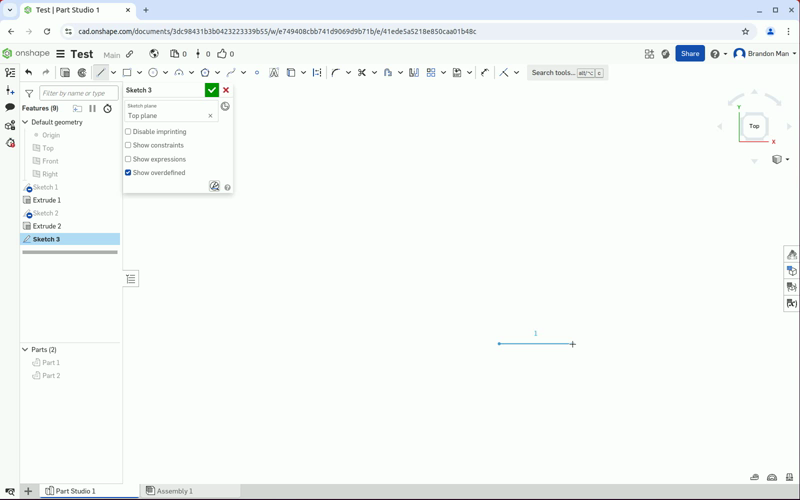
click(572, 343)
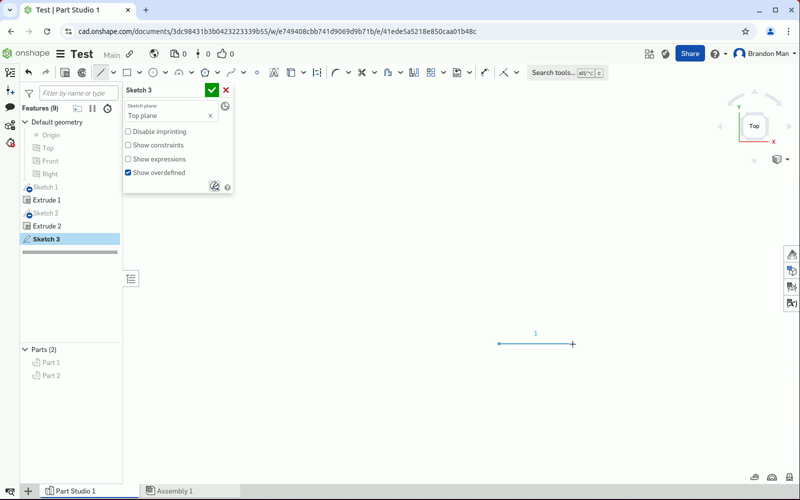
scroll(-6)
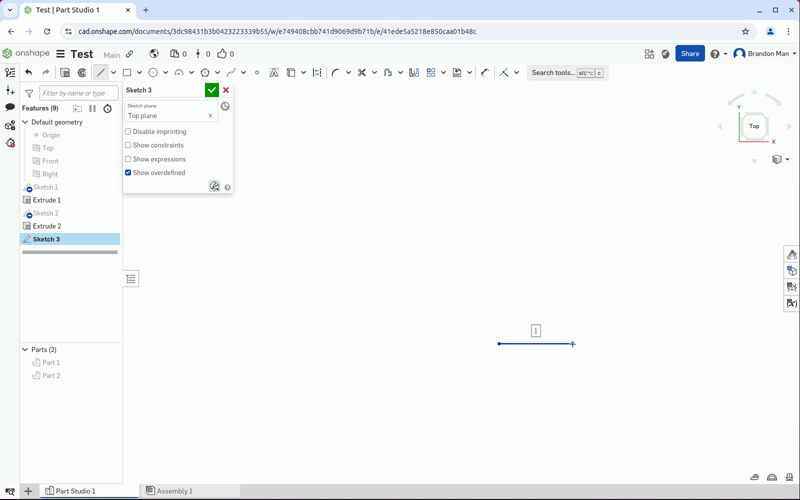
scroll(-6)
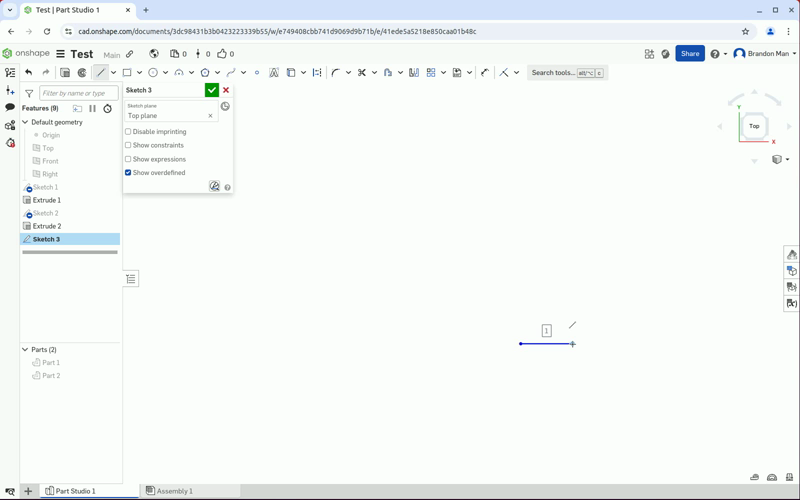
scroll(-6)
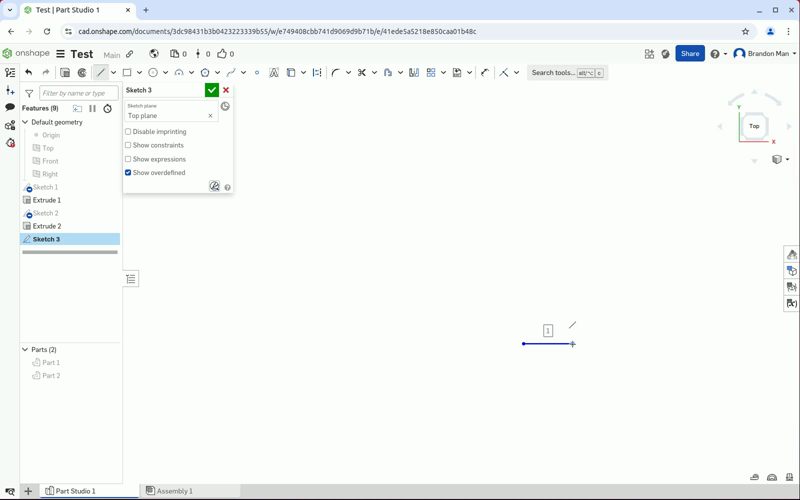
scroll(-6)
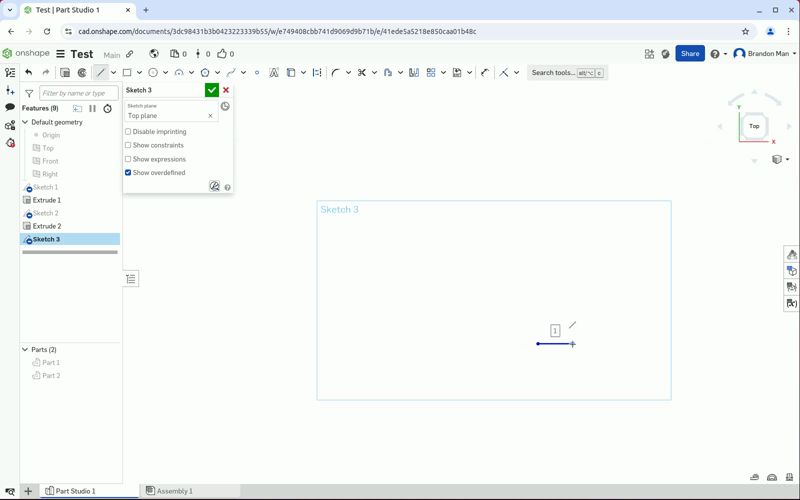
scroll(-6)
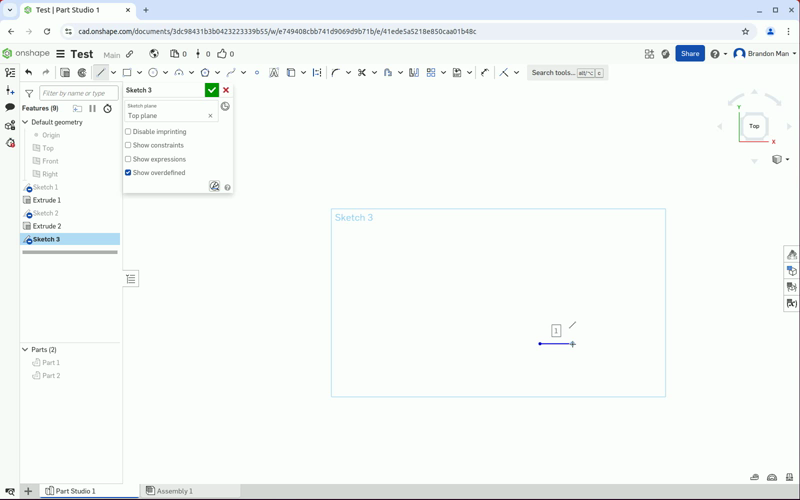
scroll(-6)
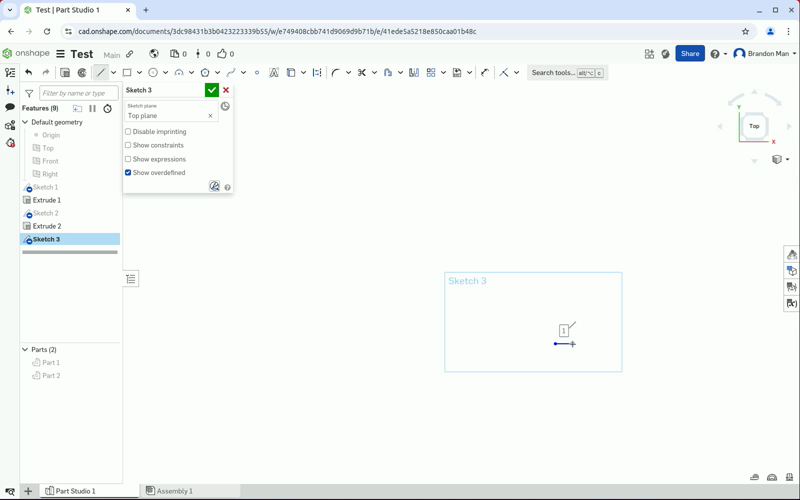
scroll(-6)
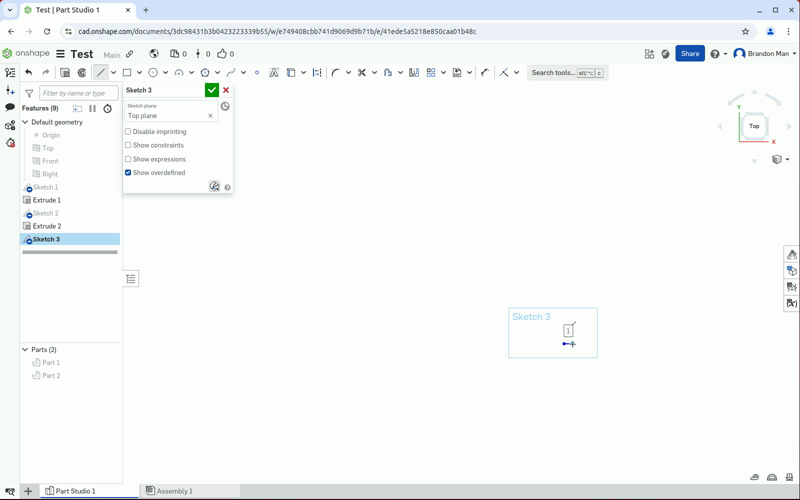
key_up(shift)
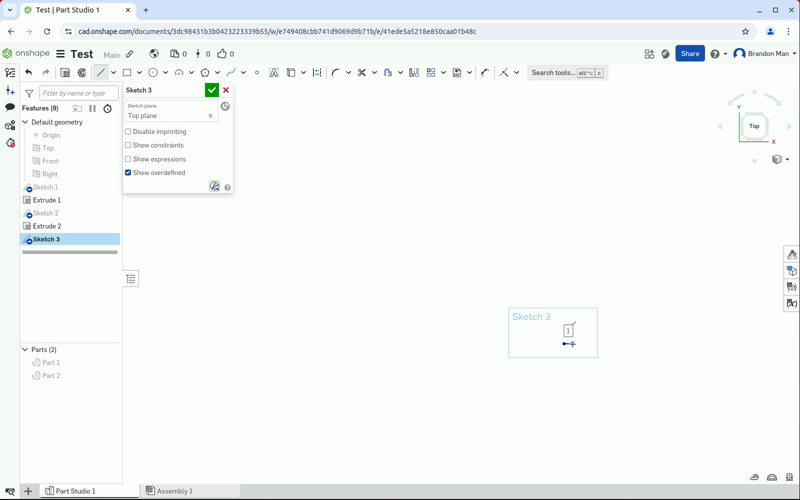
key_down(shift)
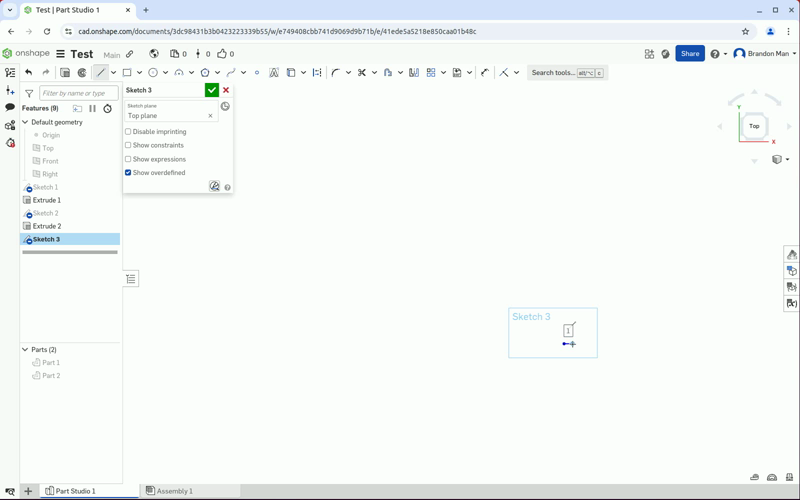
mouse_move(572, 222)
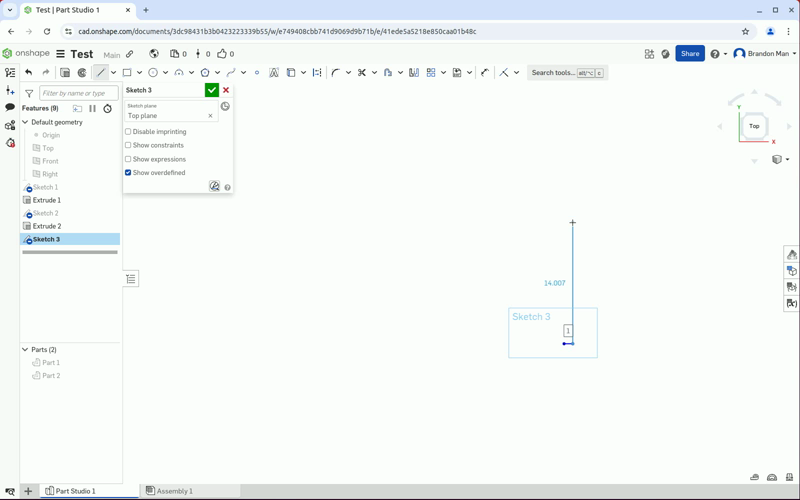
click(572, 222)
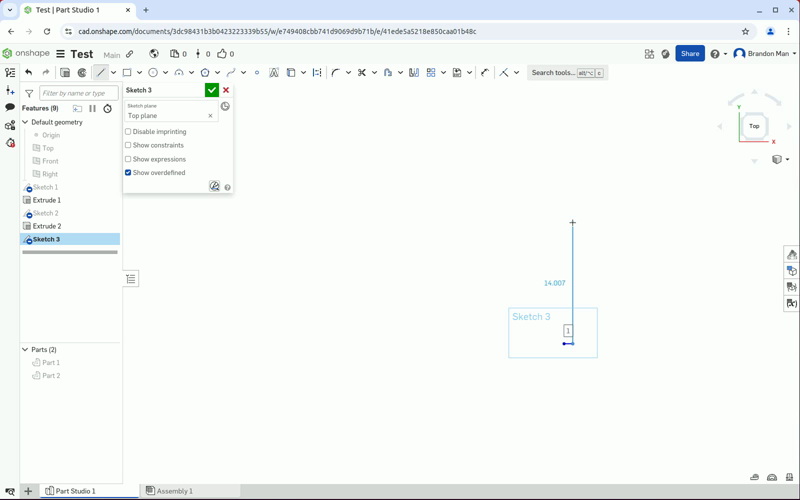
key_up(shift)
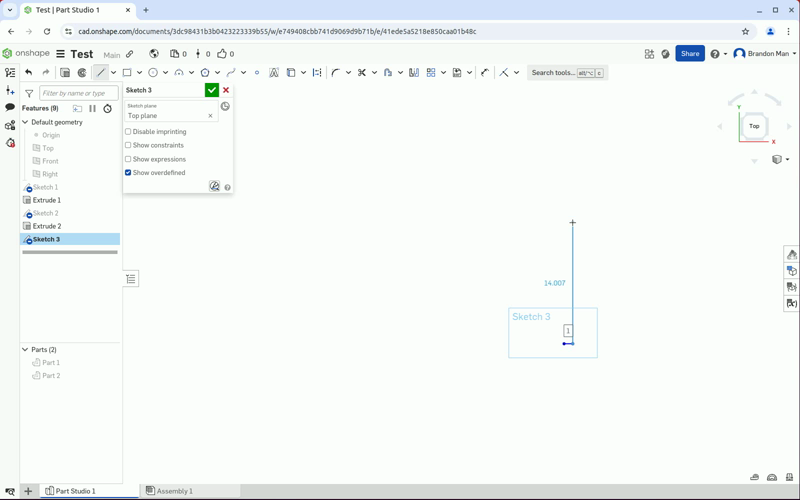
key_down(shift)
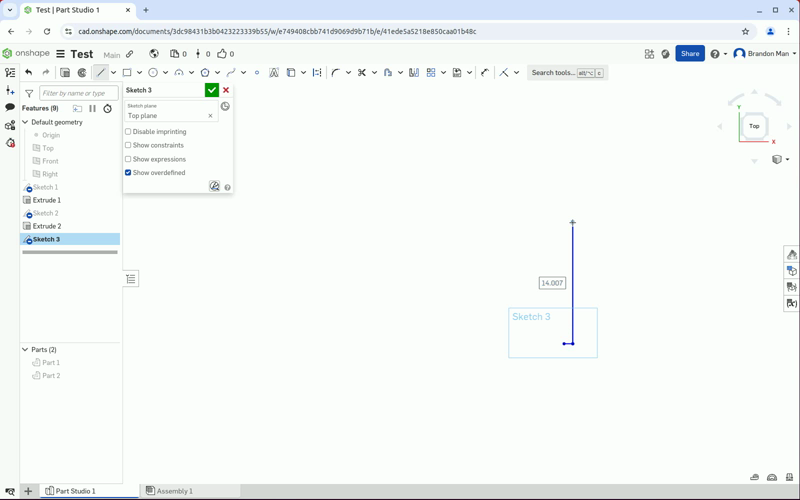
mouse_move(589, 222)
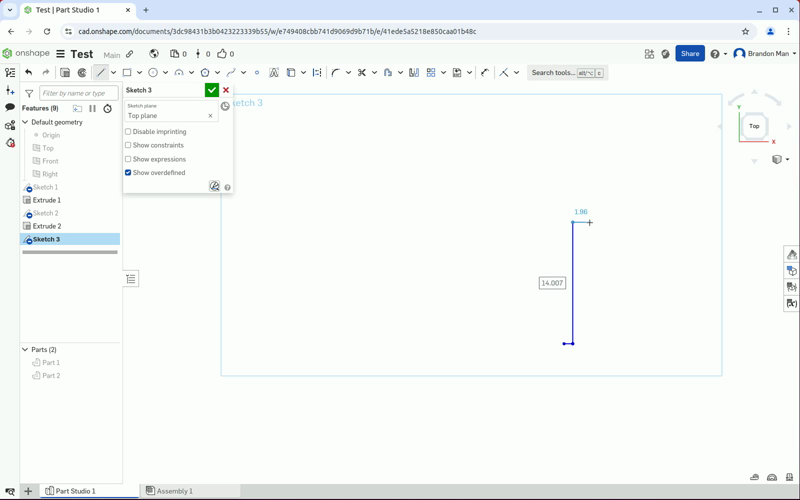
mouse_move(566, 222)
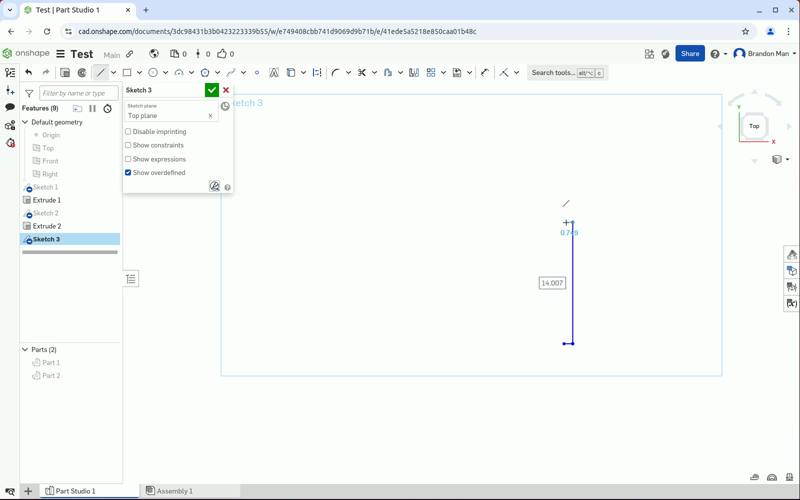
scroll(6)
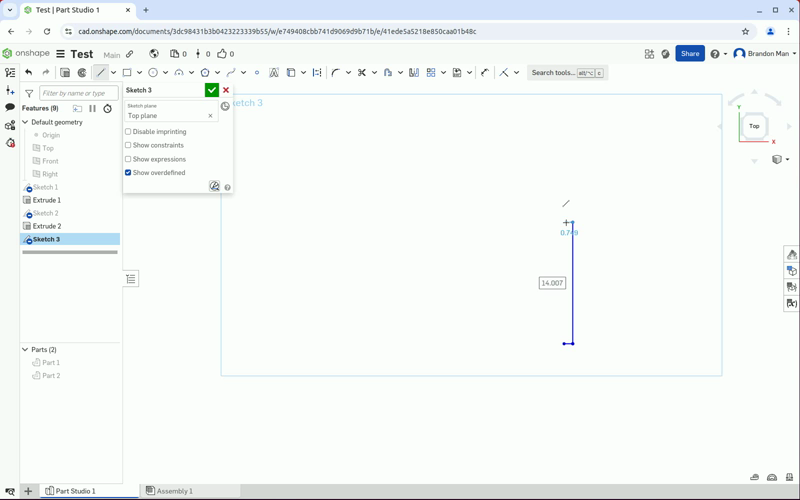
scroll(6)
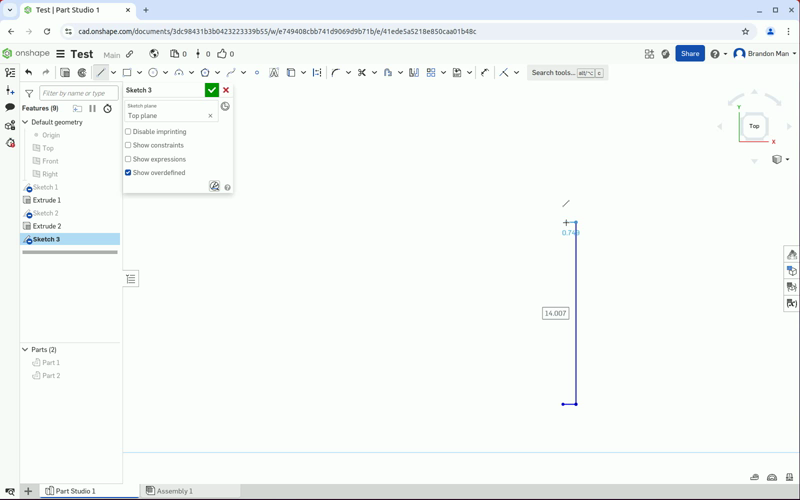
scroll(6)
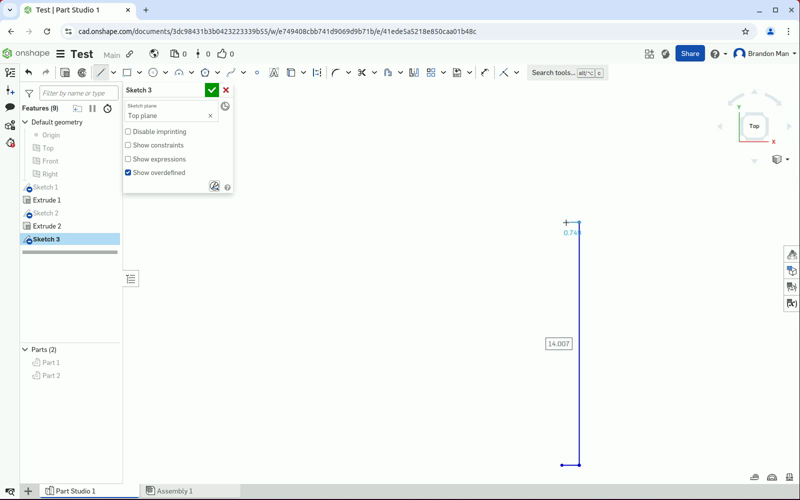
scroll(6)
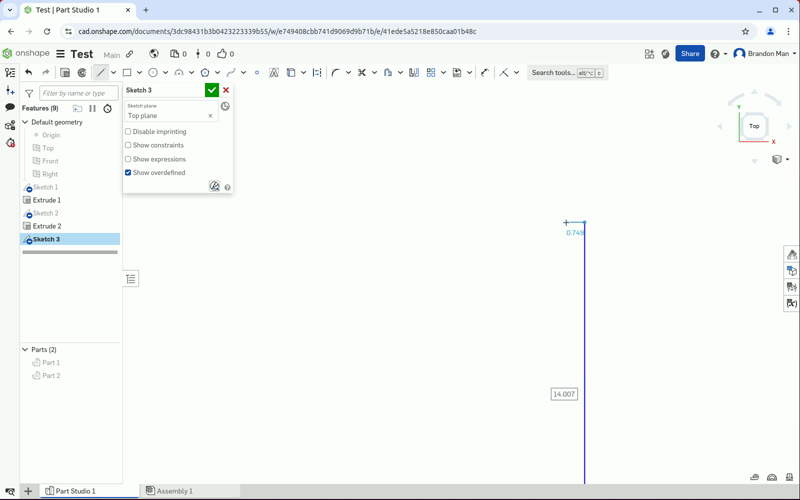
scroll(6)
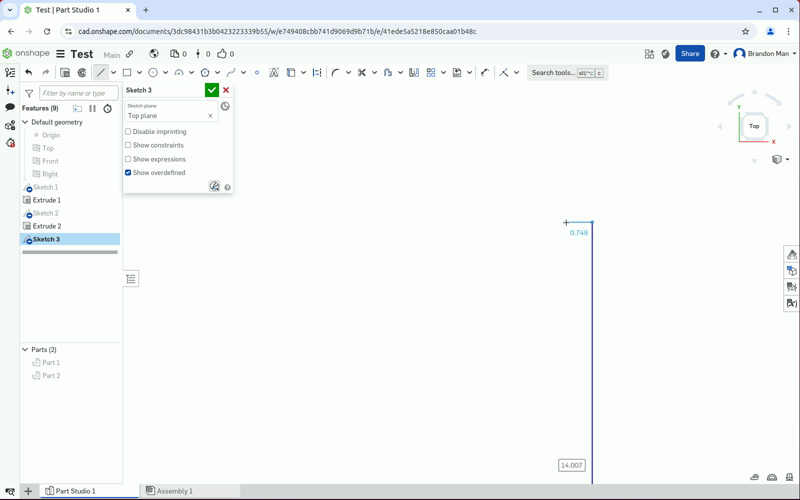
scroll(6)
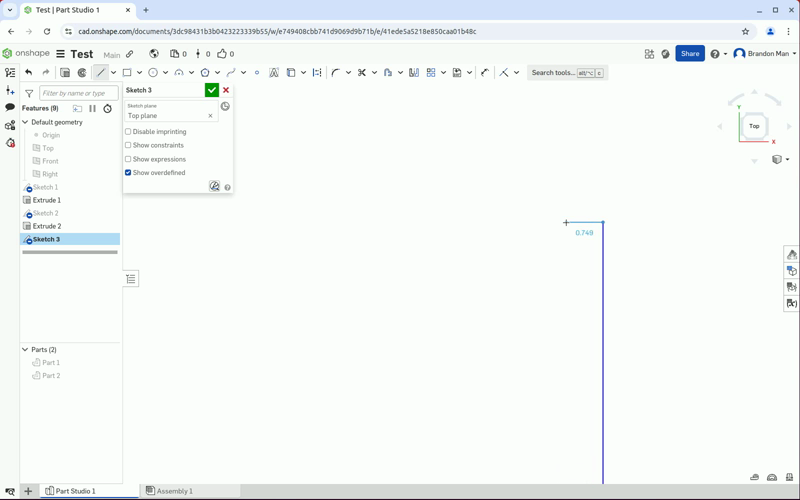
scroll(6)
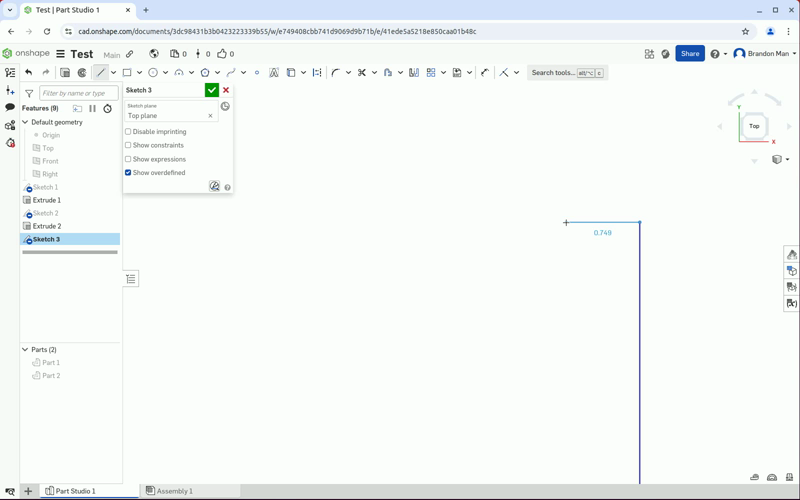
click(566, 222)
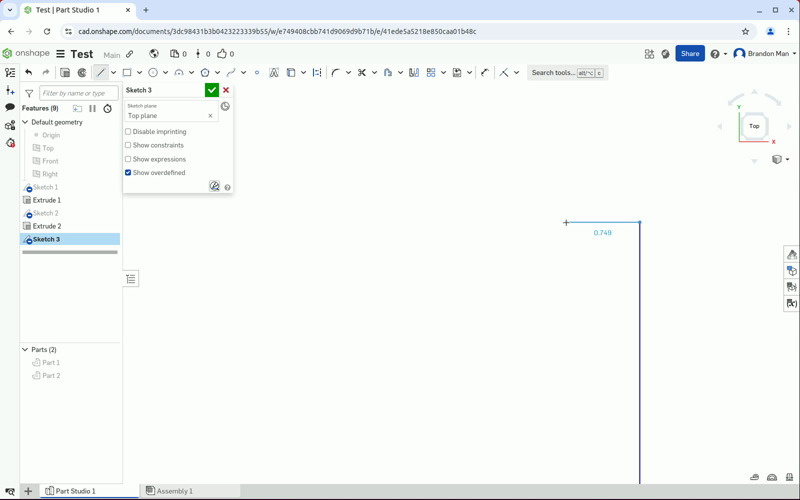
scroll(-6)
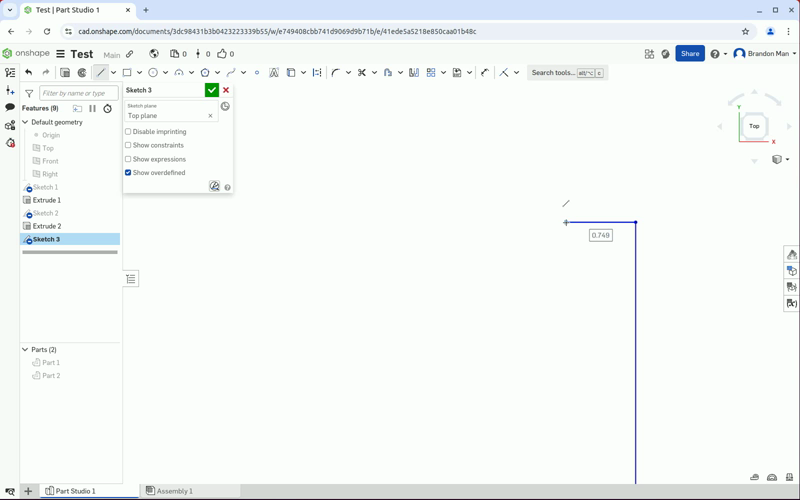
scroll(-6)
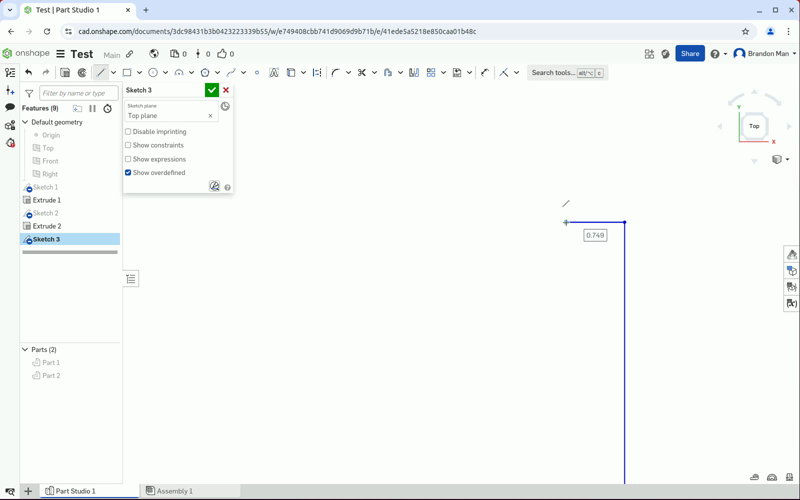
scroll(-6)
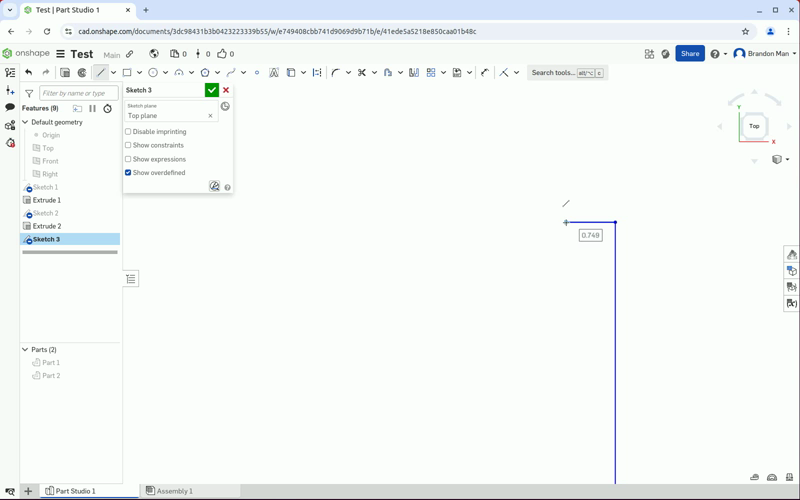
scroll(-6)
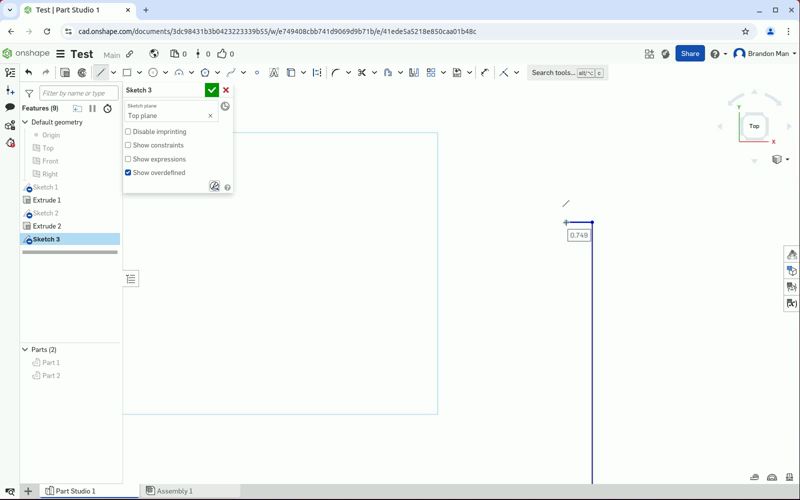
scroll(-6)
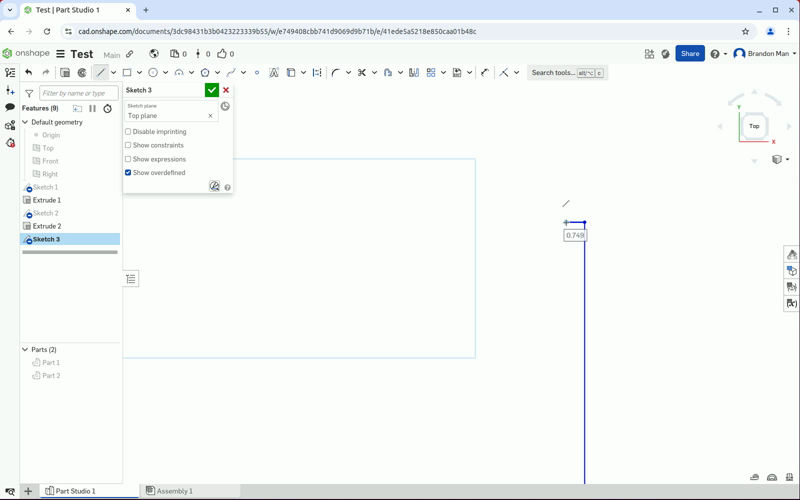
scroll(-6)
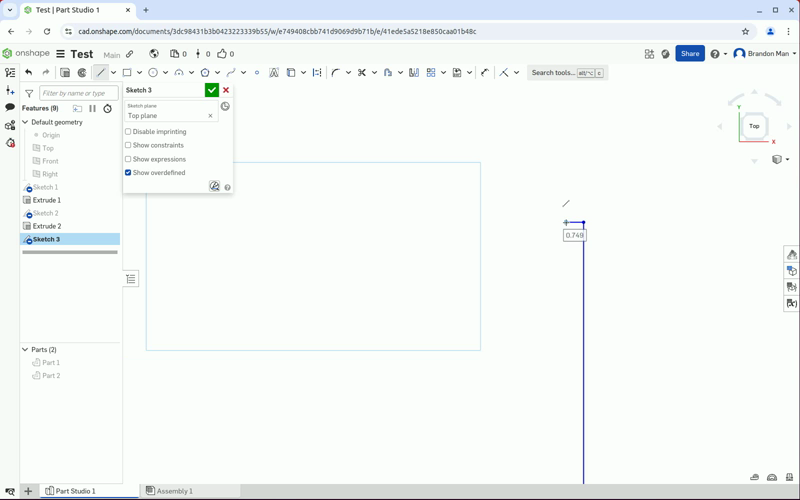
scroll(-6)
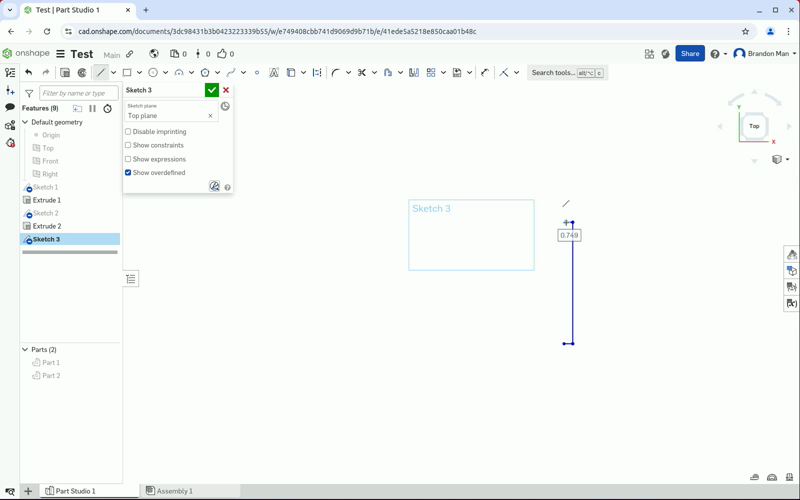
key_up(shift)
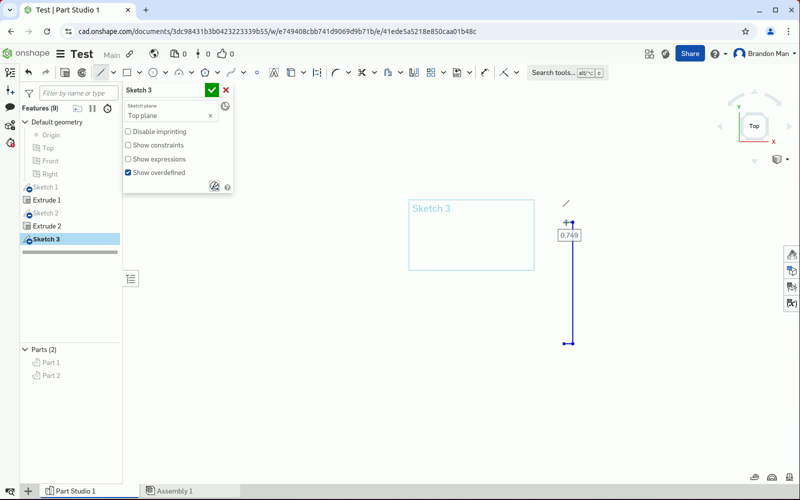
key_down(shift)
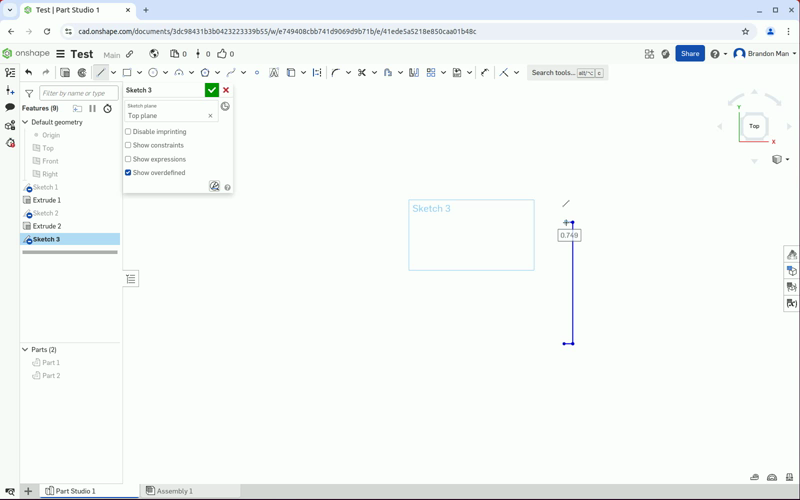
mouse_move(566, 343)
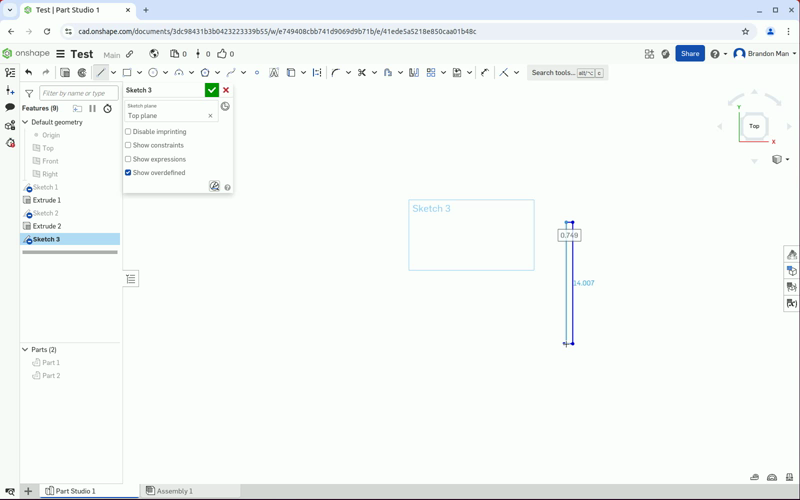
key_up(shift)
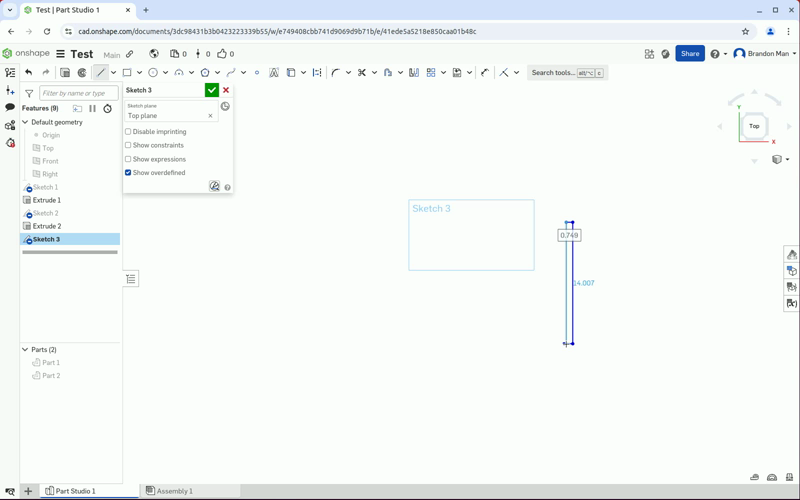
click(566, 343)
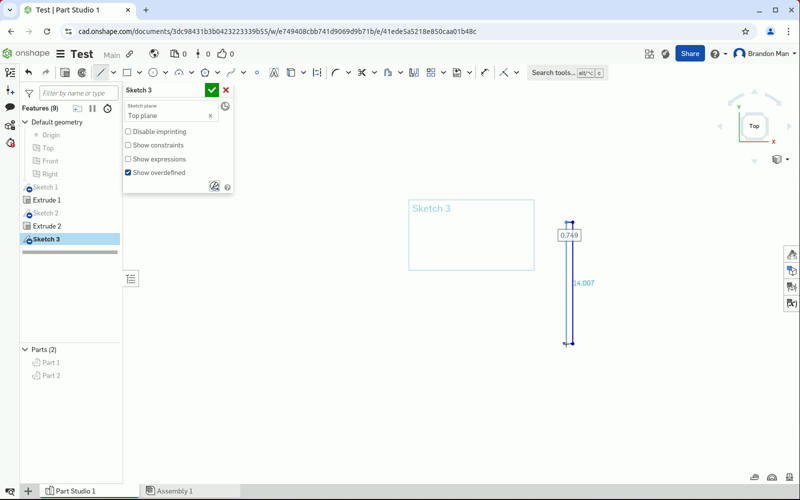
key(esc)
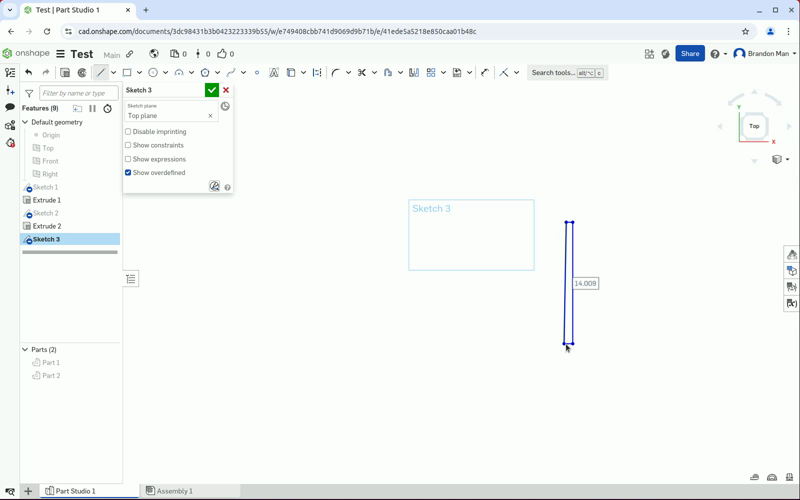
mouse_move(566, 228)
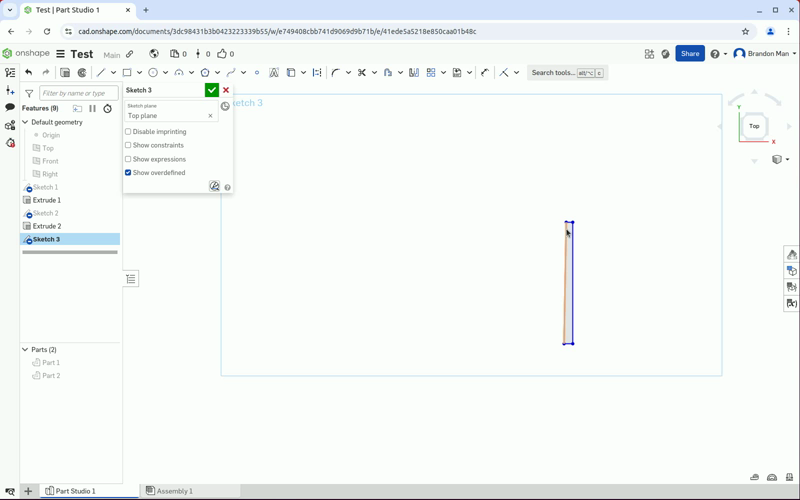
scroll(6)
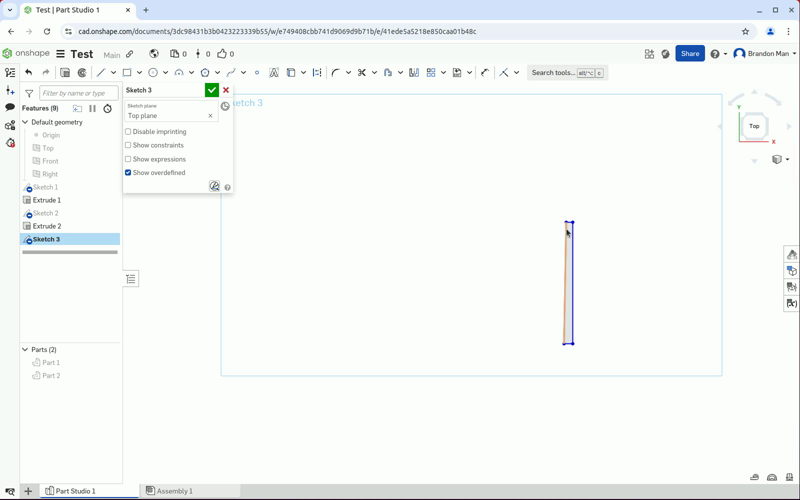
scroll(6)
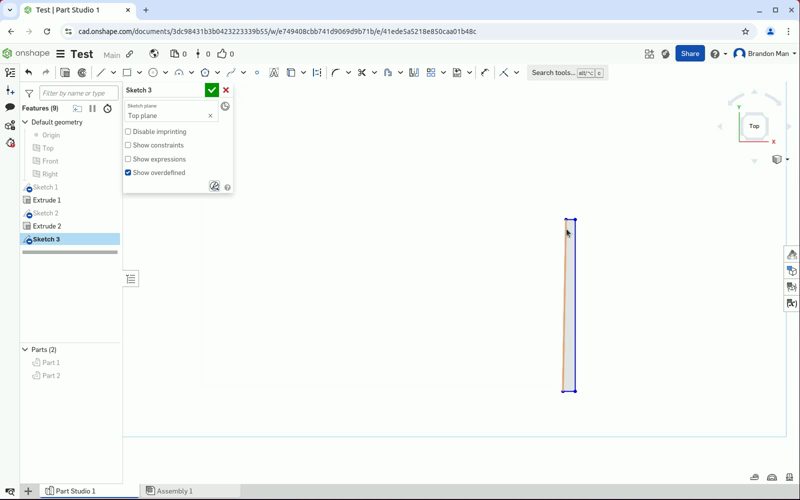
scroll(6)
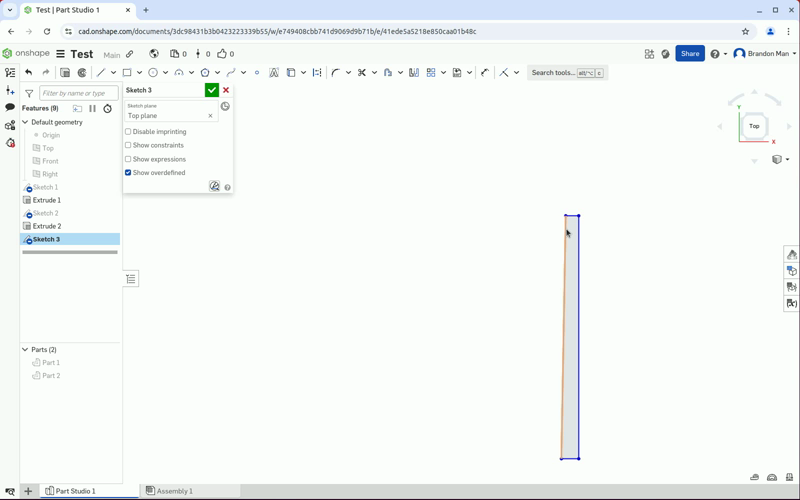
scroll(6)
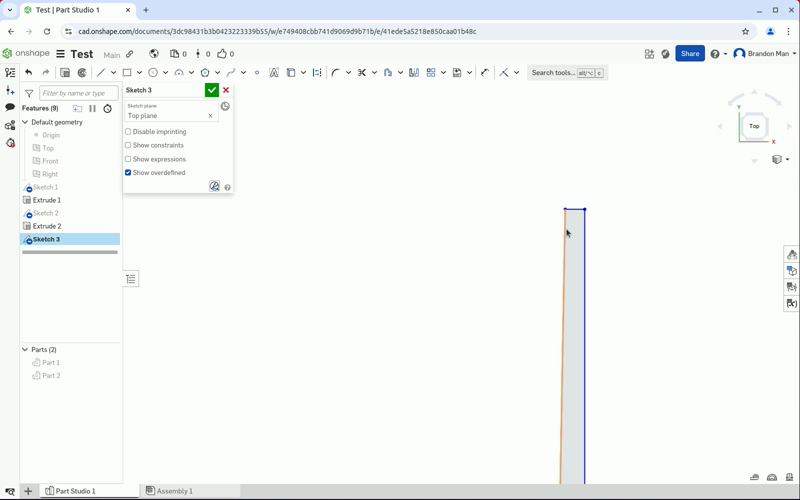
scroll(6)
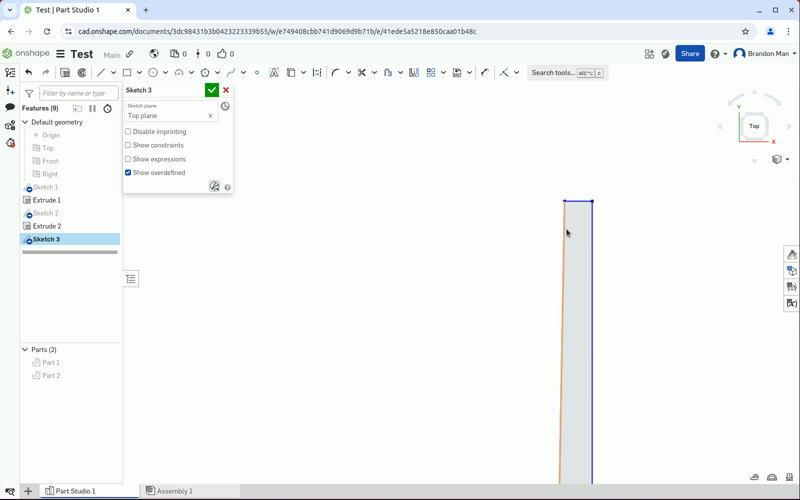
scroll(6)
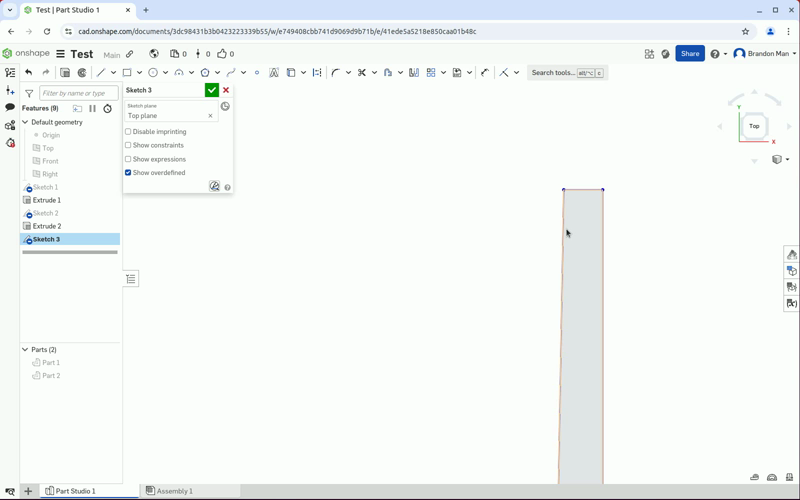
scroll(6)
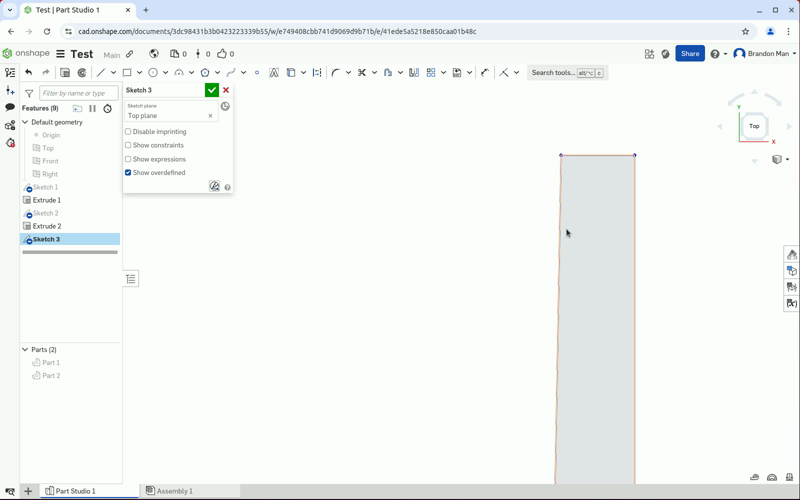
click(566, 228)
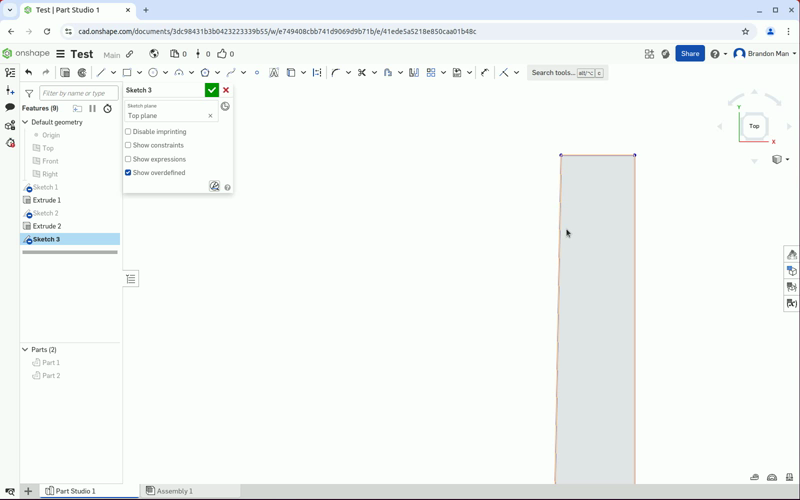
scroll(-6)
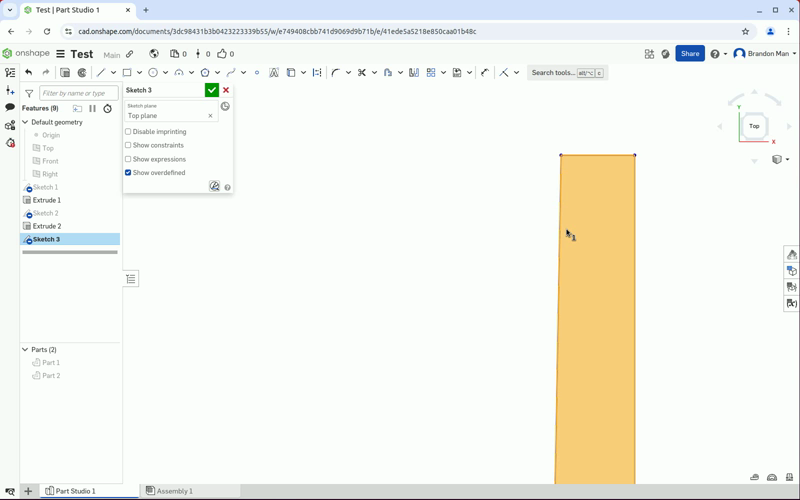
scroll(-6)
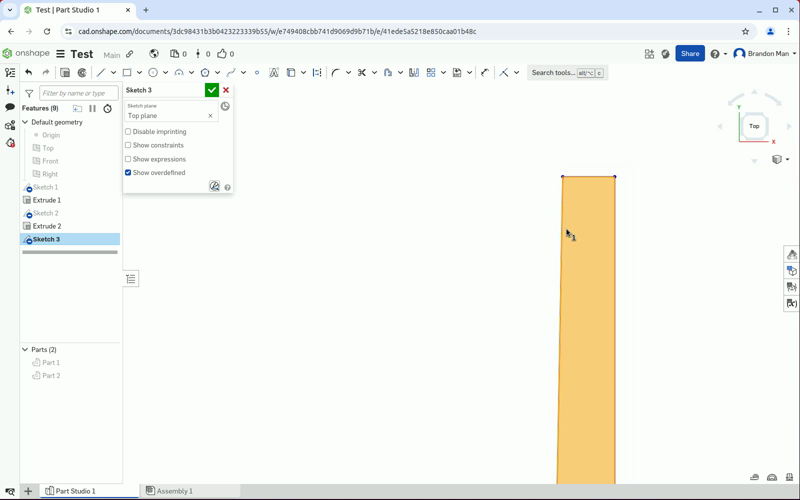
scroll(-6)
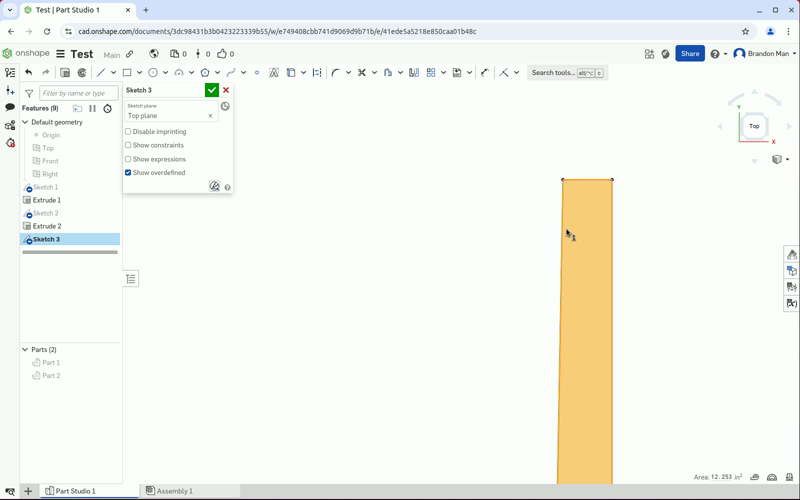
scroll(-6)
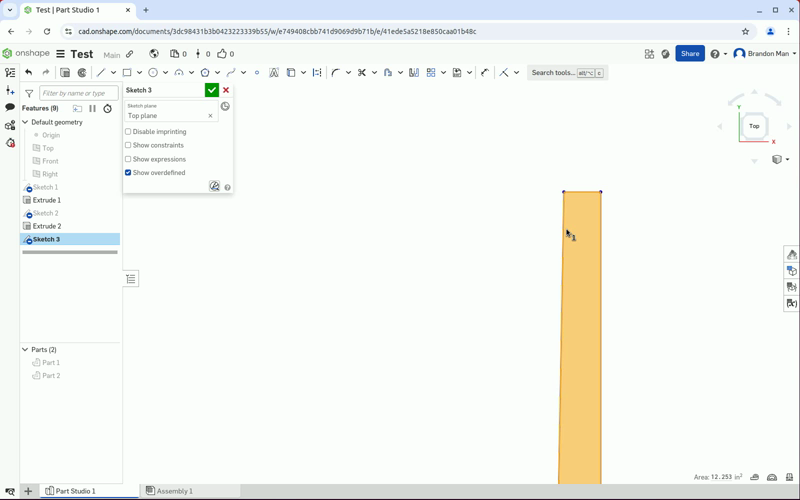
scroll(-6)
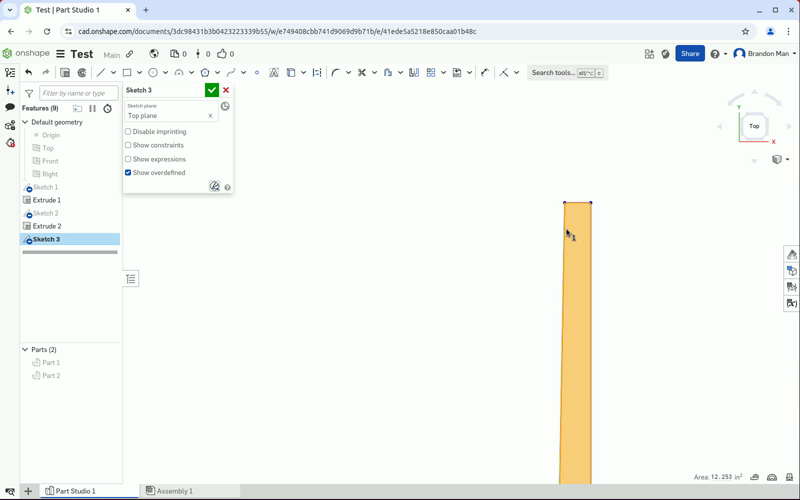
scroll(-6)
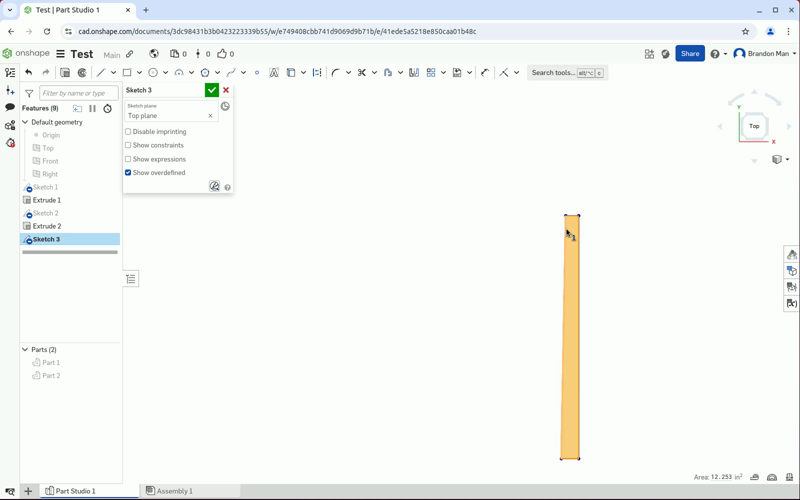
scroll(-6)
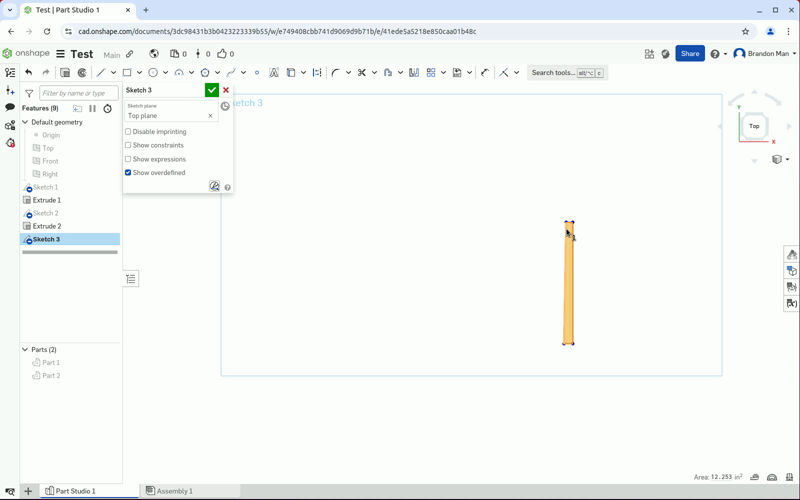
mouse_move(73, 352)
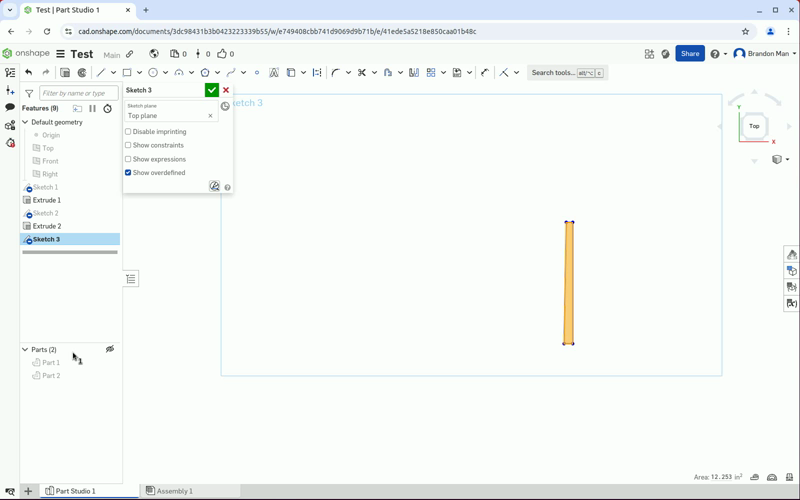
key(shift+y)
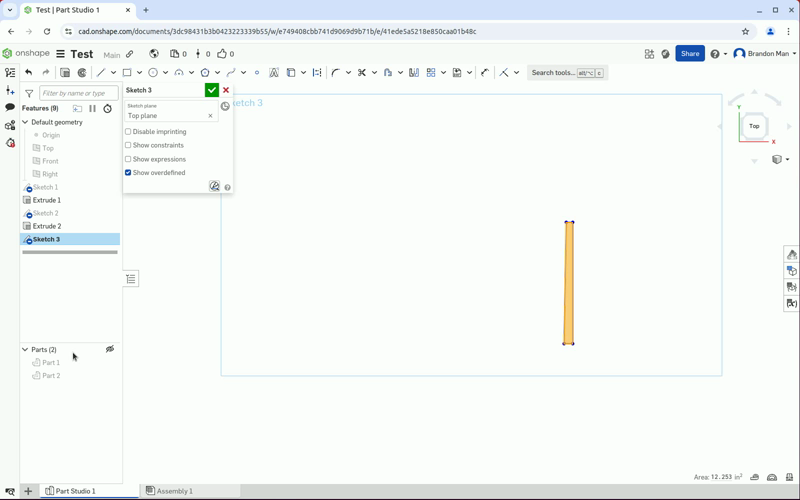
key(shift+e)
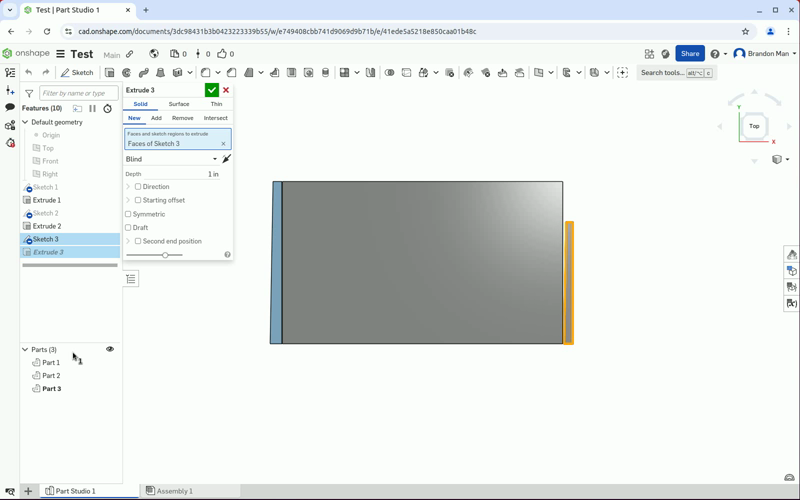
mouse_move(143, 106)
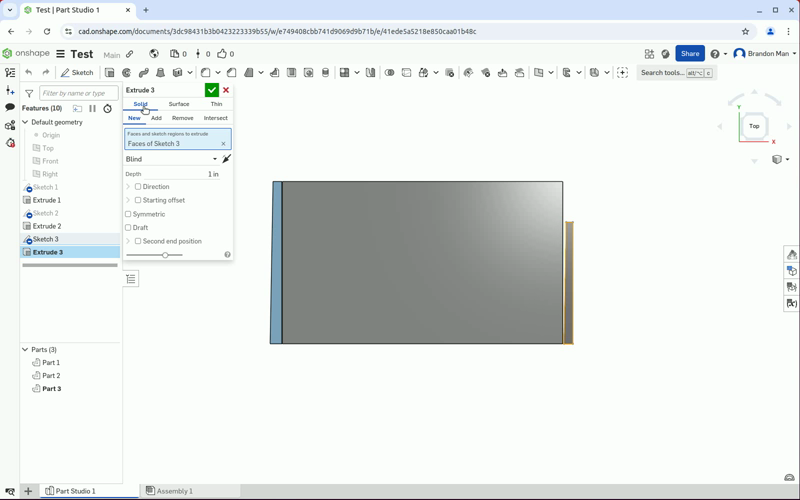
click(143, 106)
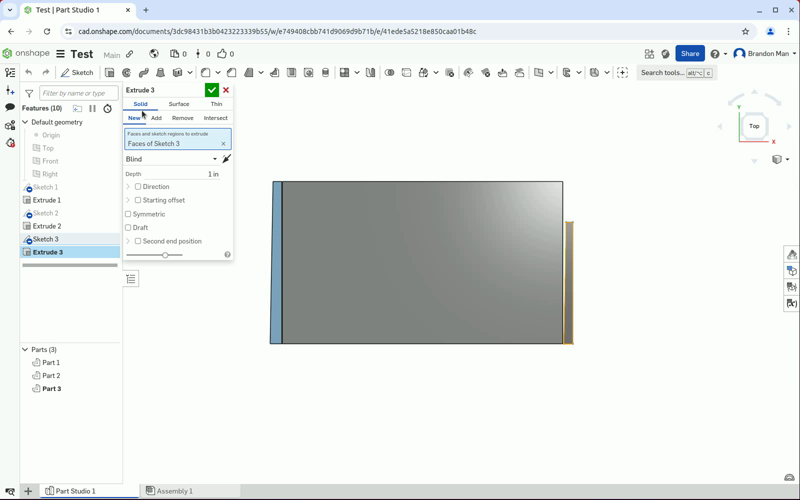
mouse_move(137, 120)
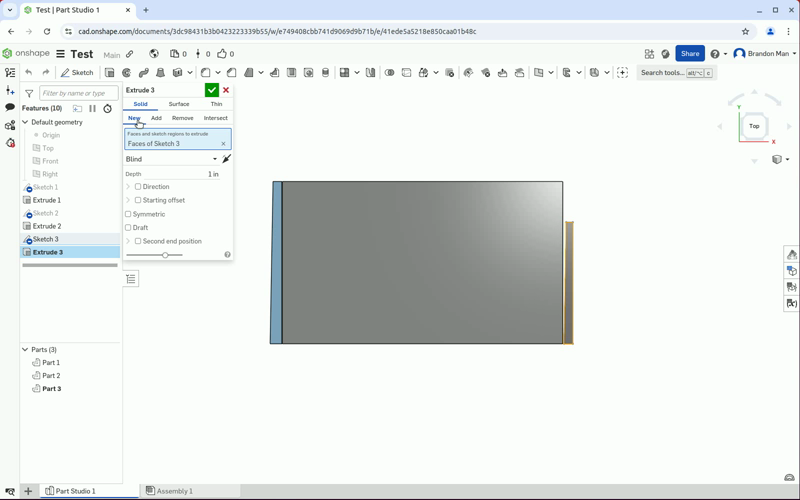
click(137, 120)
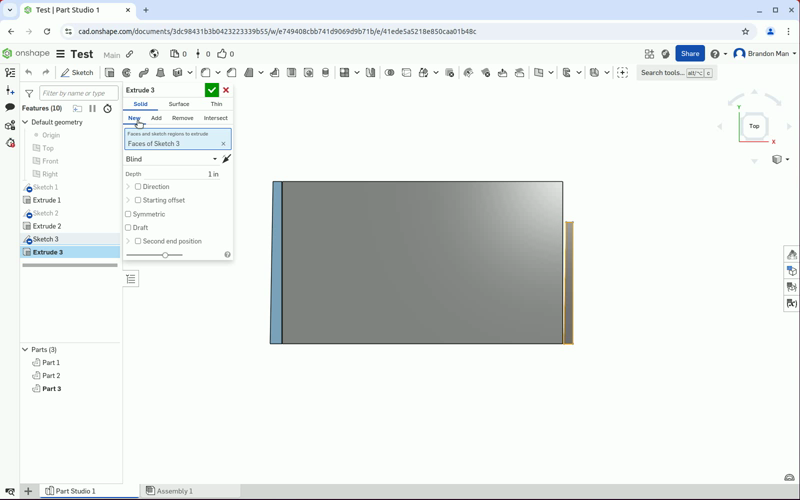
key(tab, 4)
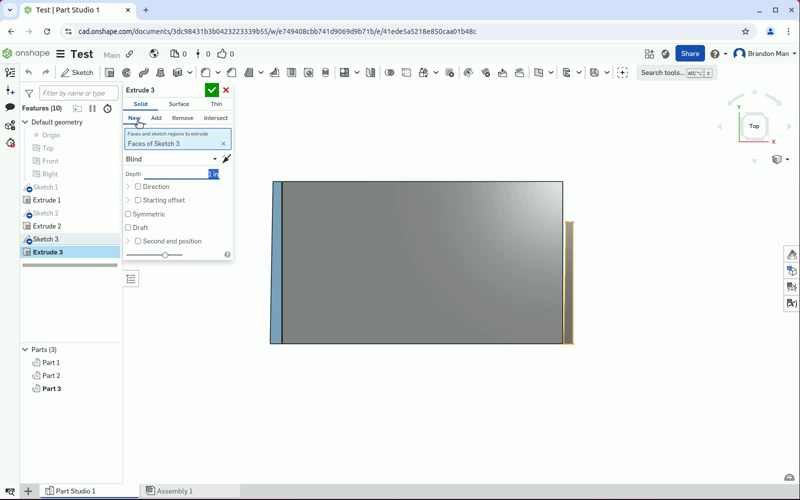
text(1.204)
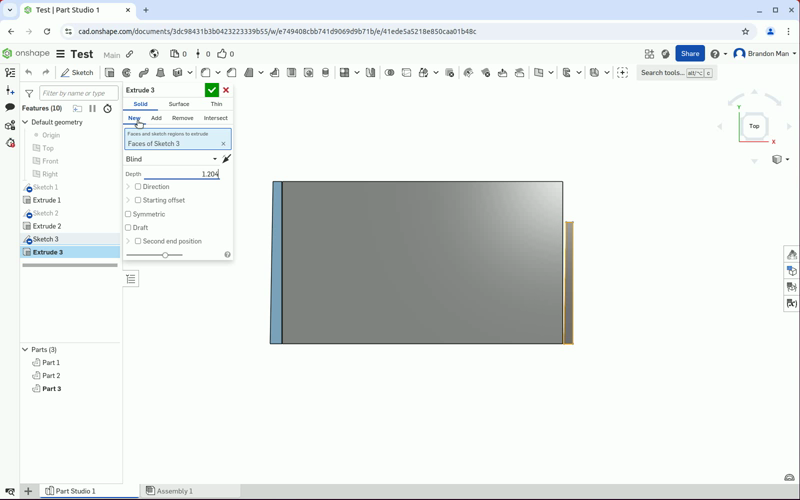
key(enter)
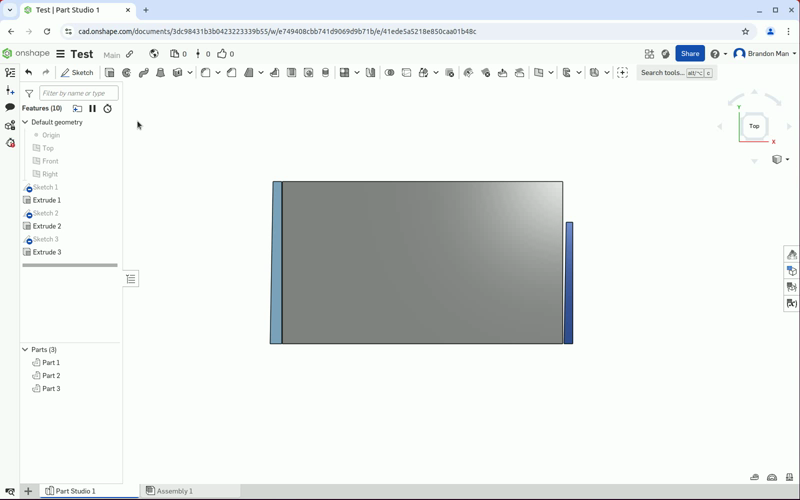
key(shift+h)
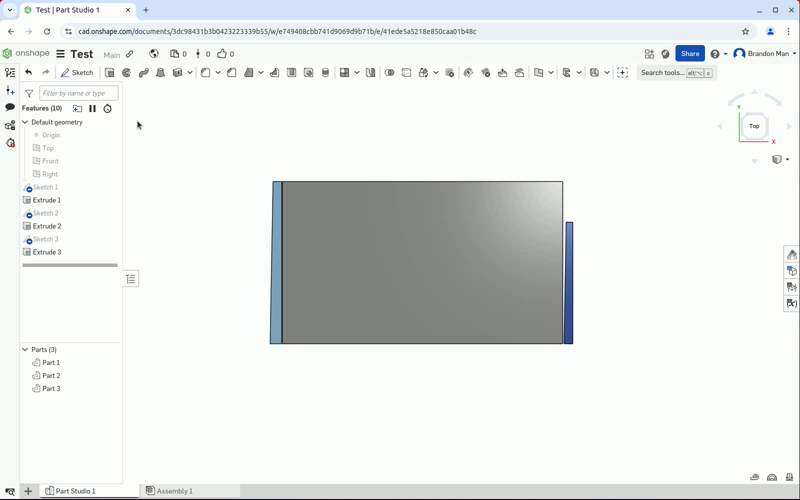
key(shift+h)
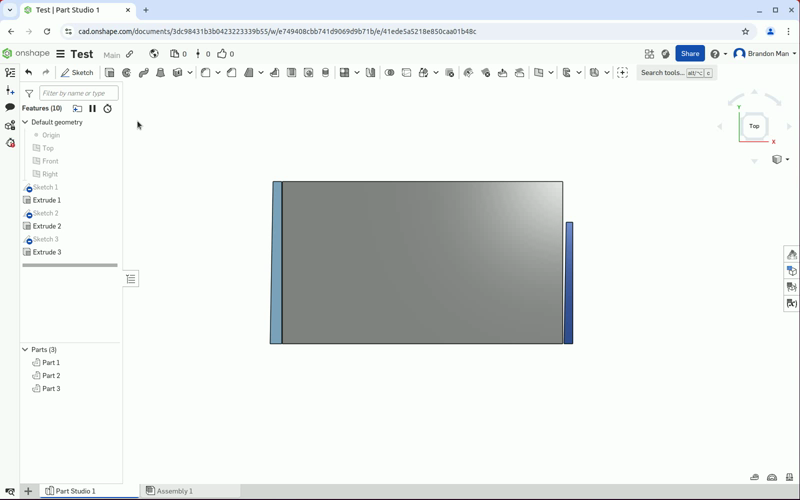
mouse_move(73, 189)
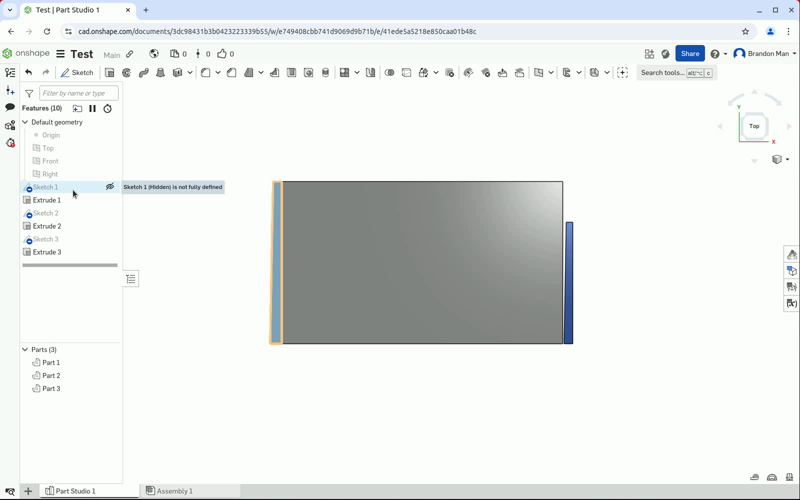
click(73, 189)
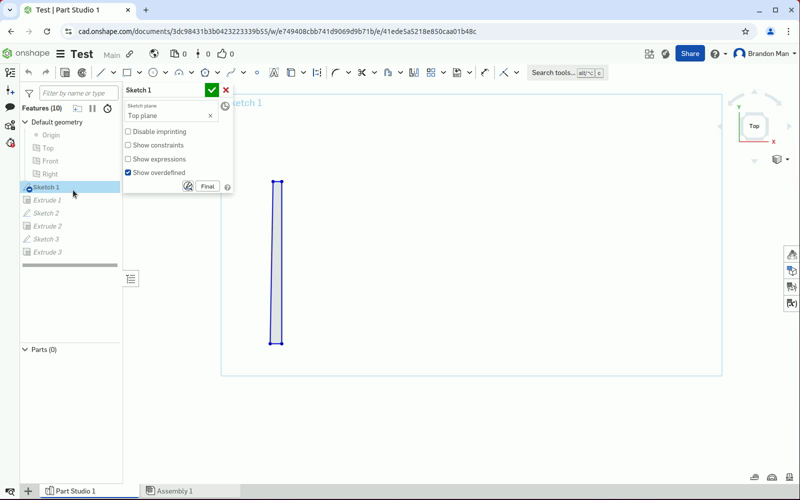
mouse_move(229, 92)
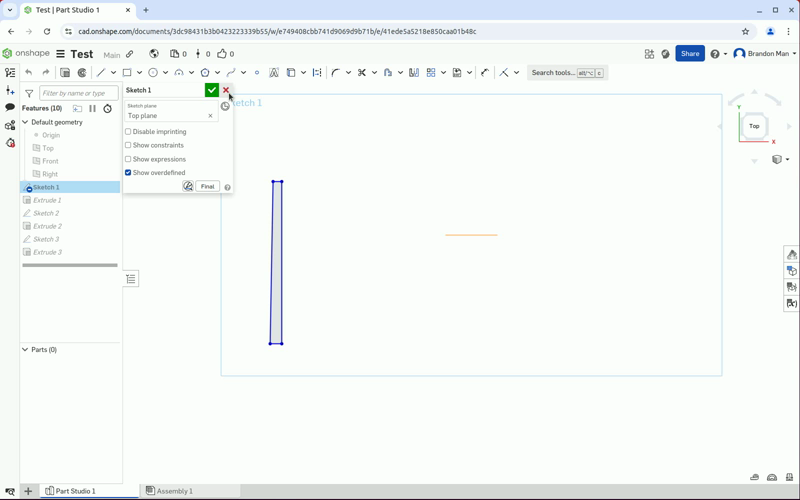
click(229, 92)
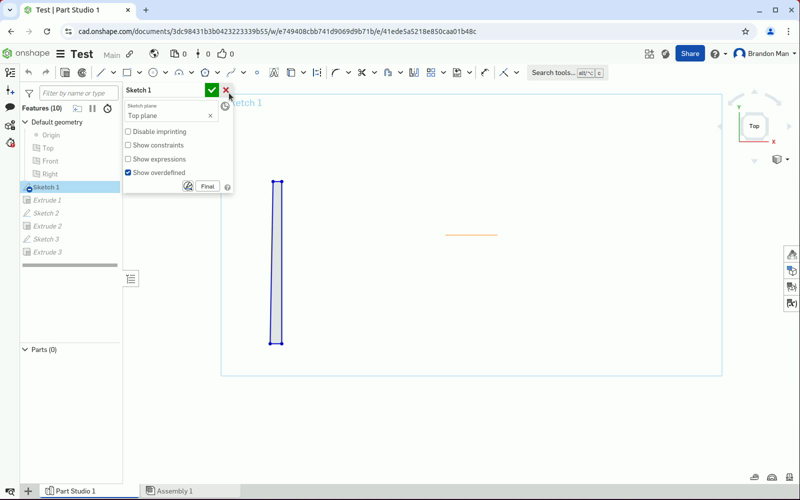
key(shift+s)
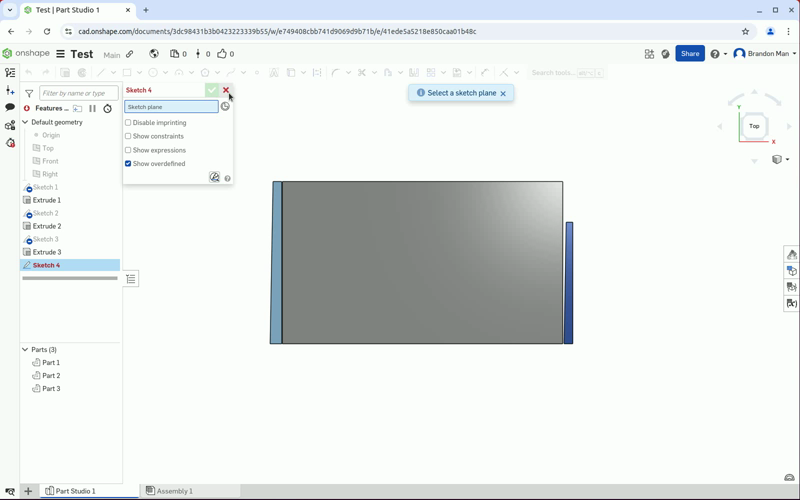
mouse_move(73, 150)
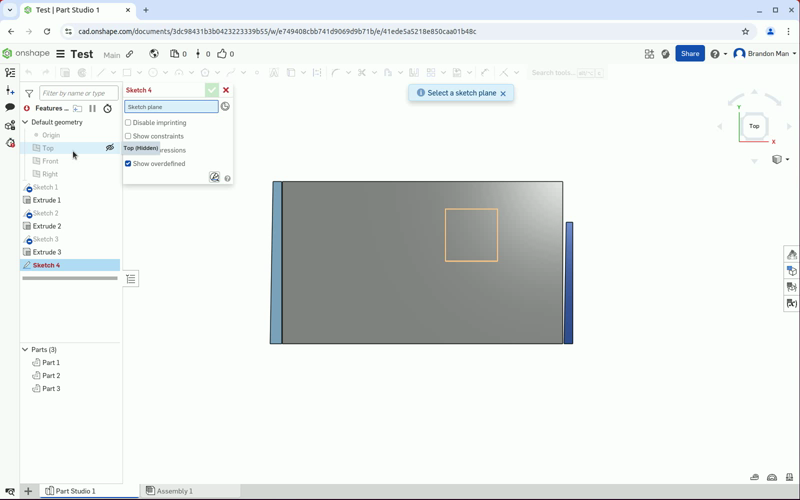
click(73, 150)
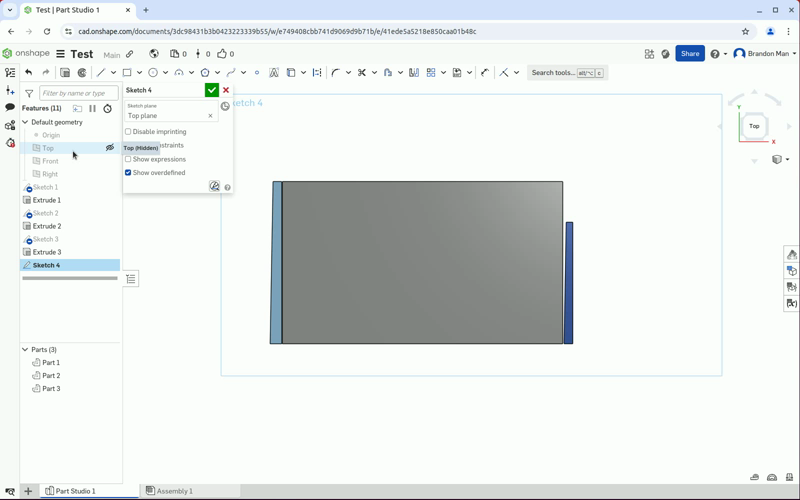
mouse_move(73, 352)
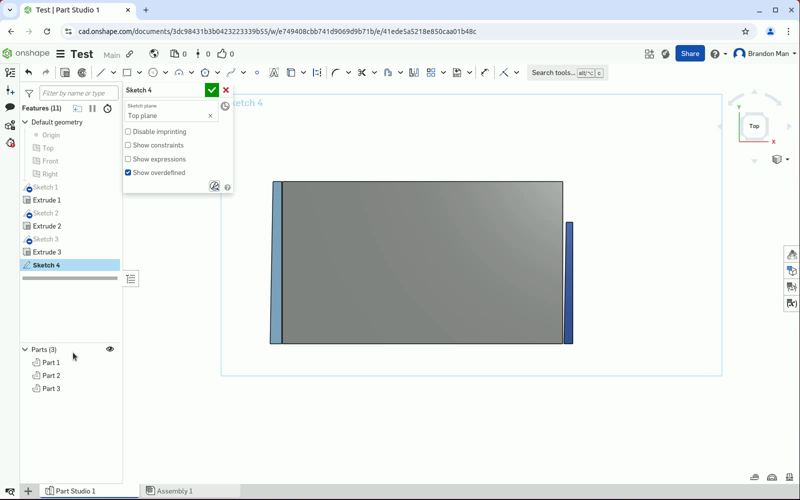
key(y)
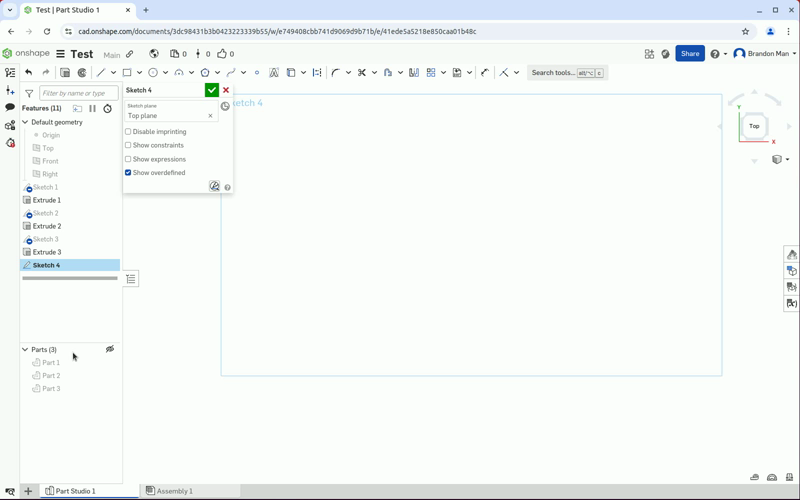
key(l)
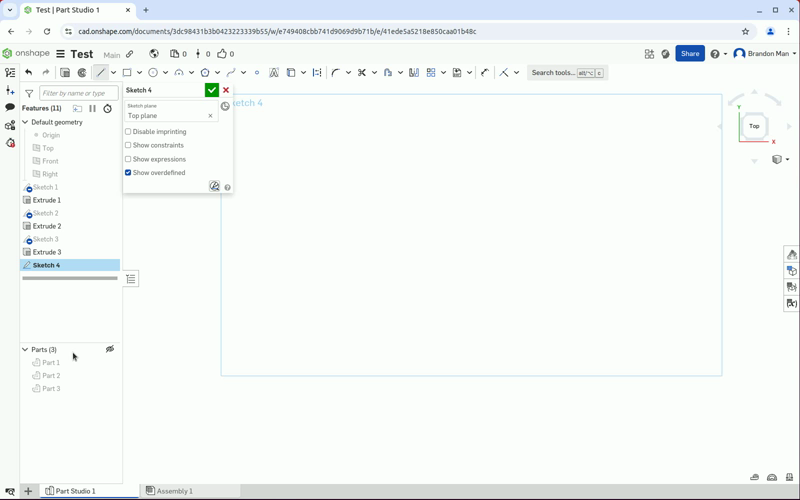
key_down(shift)
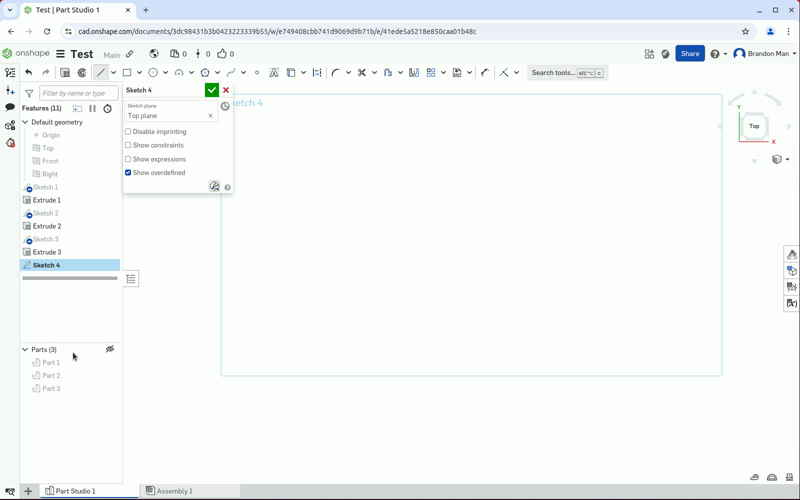
mouse_move(355, 343)
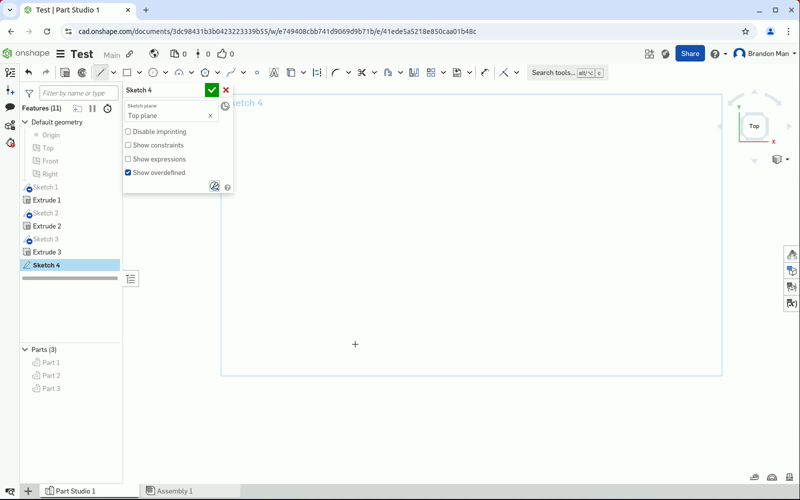
click(355, 343)
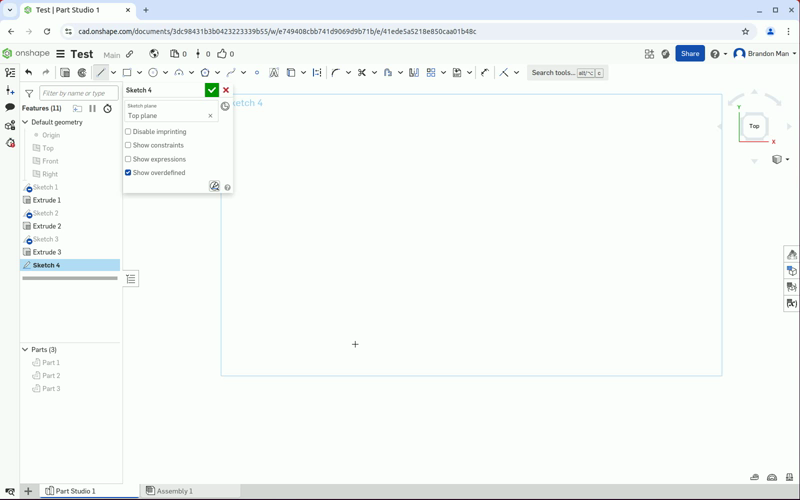
key_up(shift)
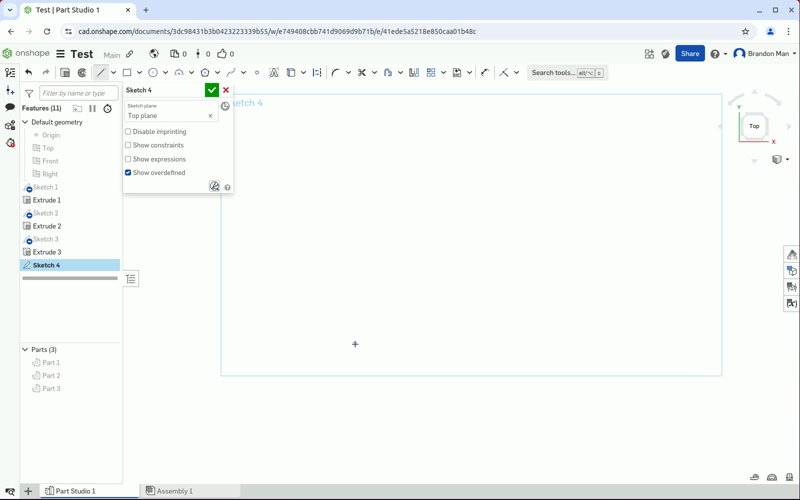
key_down(shift)
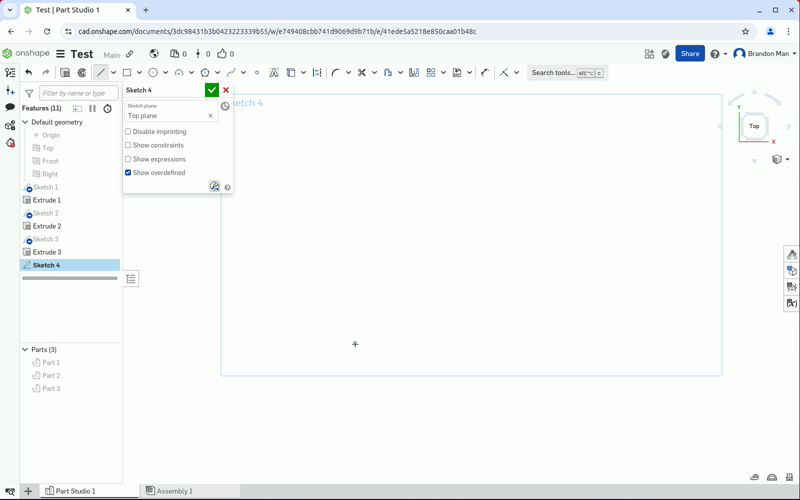
mouse_move(565, 343)
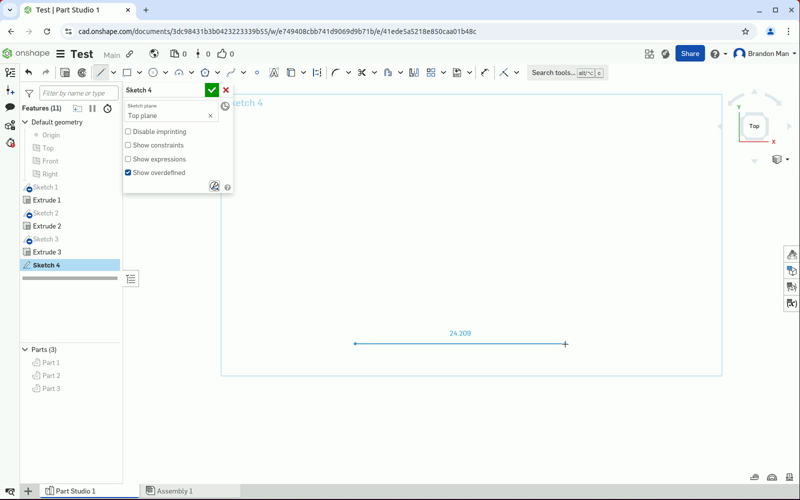
click(565, 343)
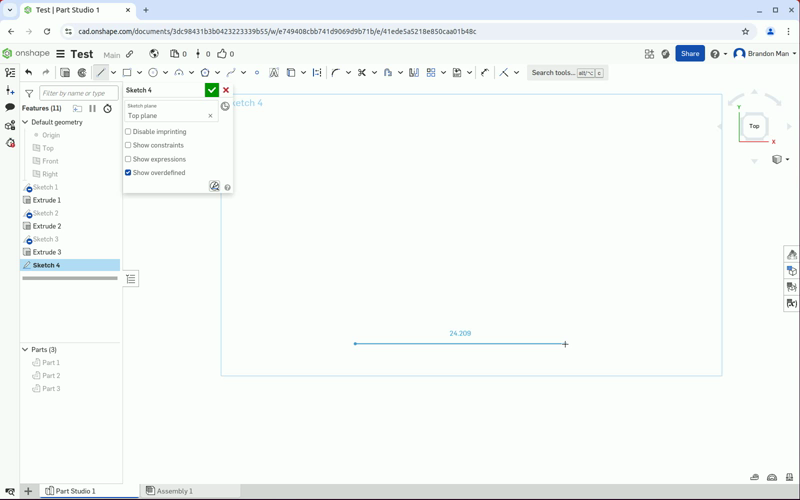
key_up(shift)
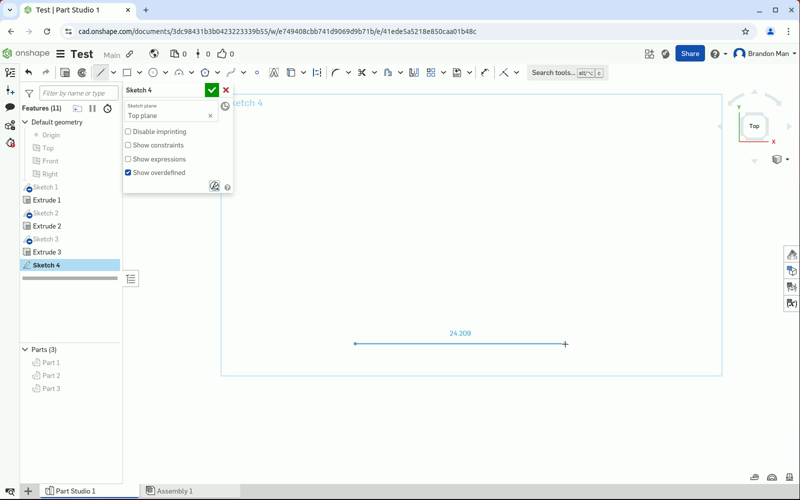
key_down(shift)
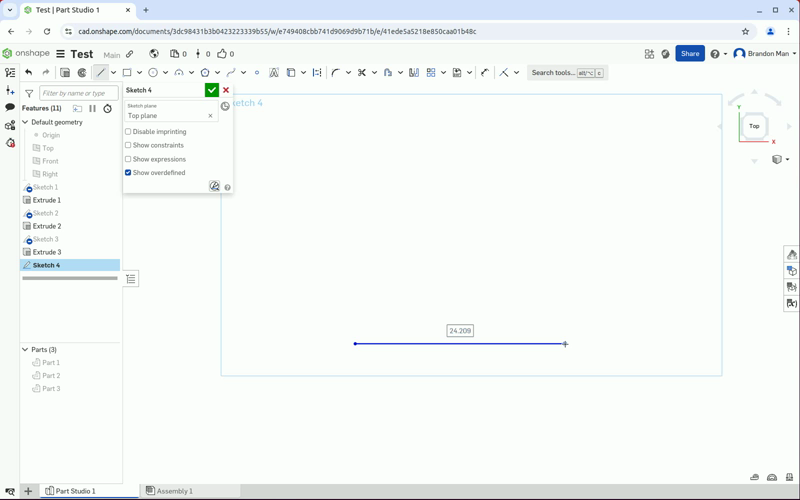
mouse_move(565, 222)
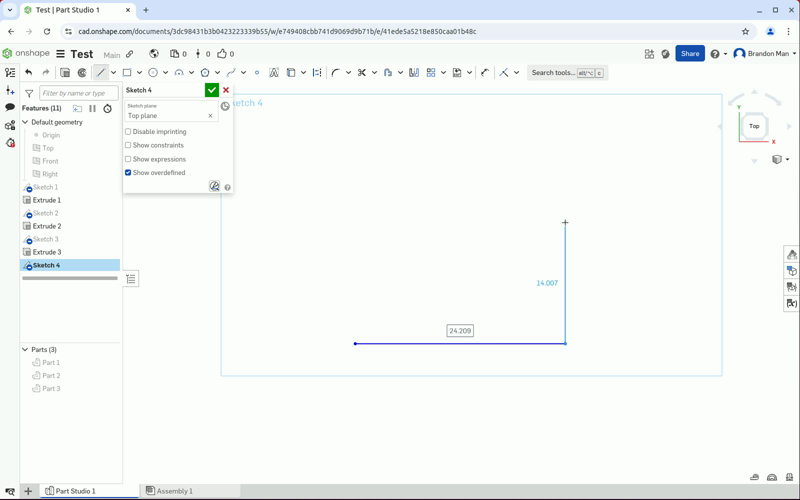
click(565, 222)
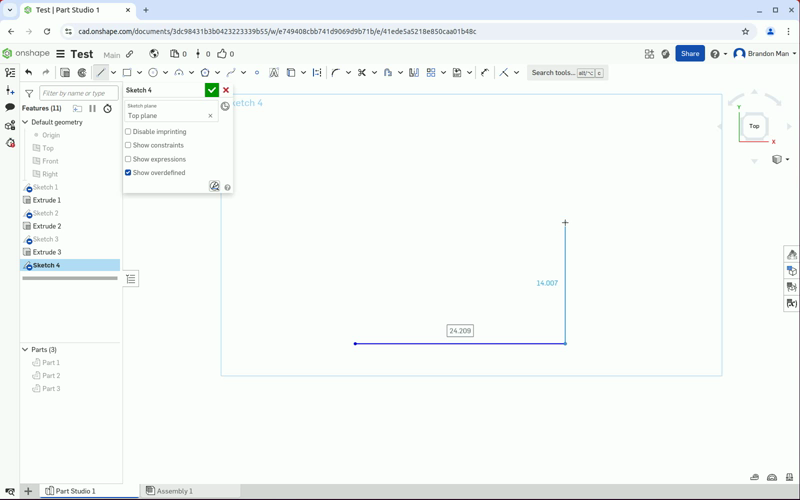
key_up(shift)
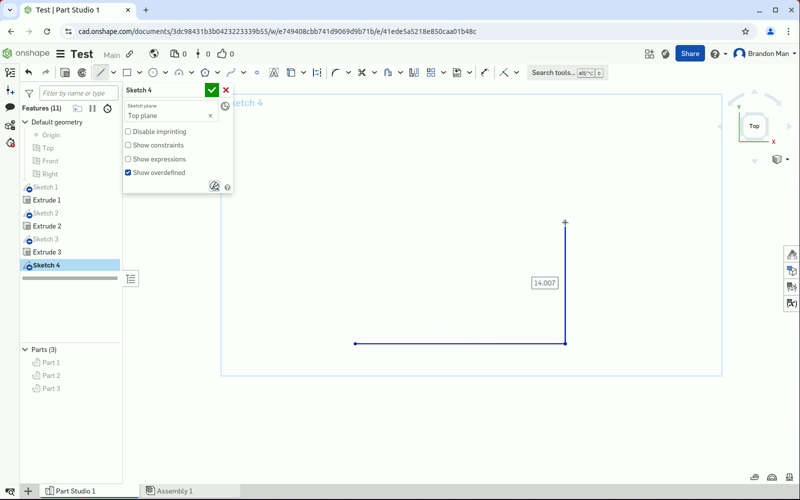
key_down(shift)
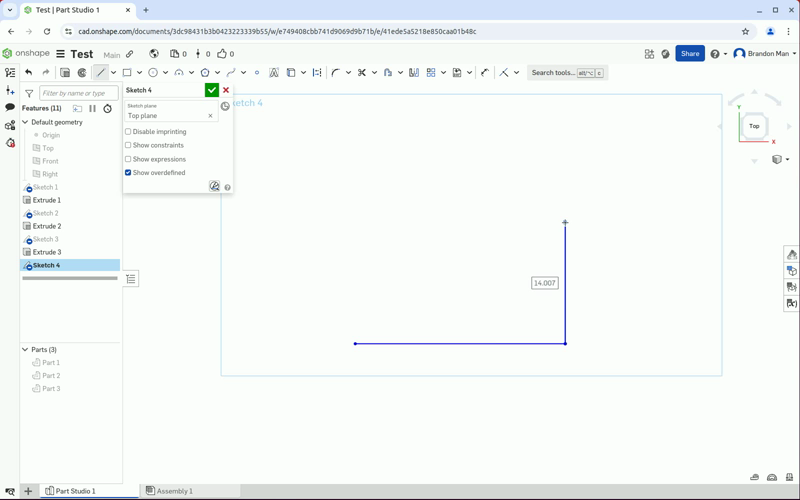
mouse_move(355, 222)
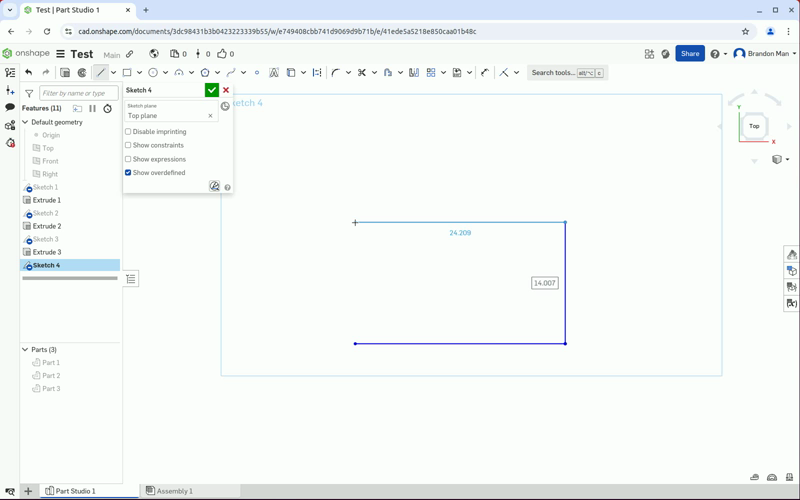
click(355, 222)
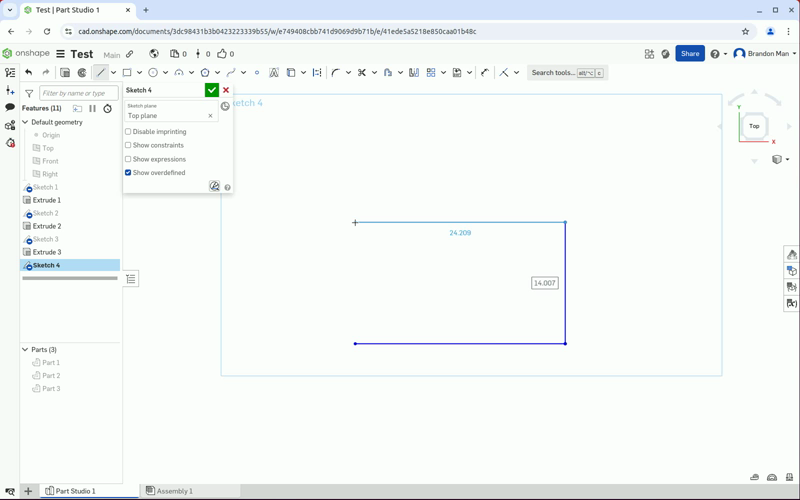
key_up(shift)
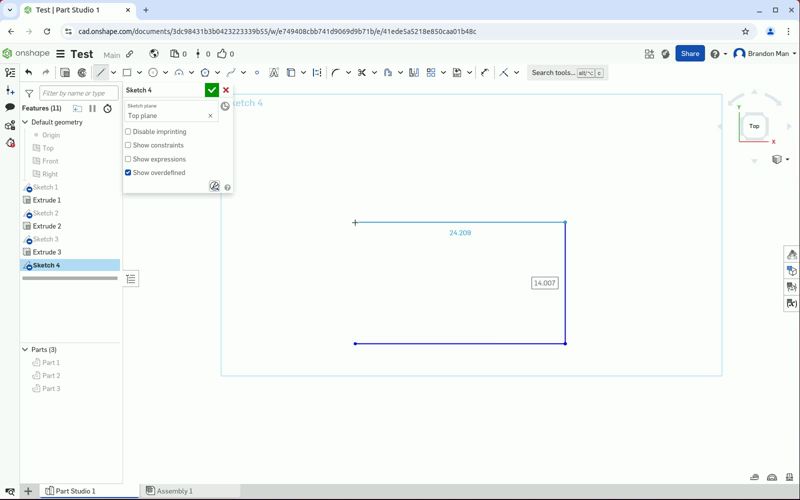
key_down(shift)
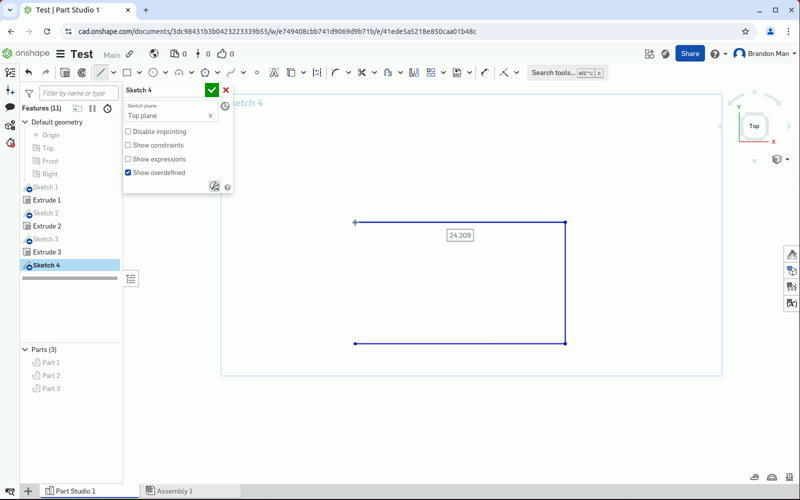
mouse_move(355, 343)
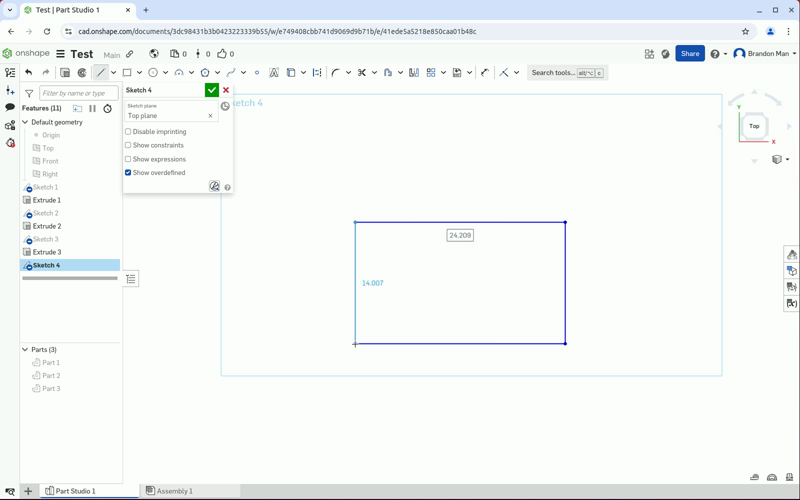
key_up(shift)
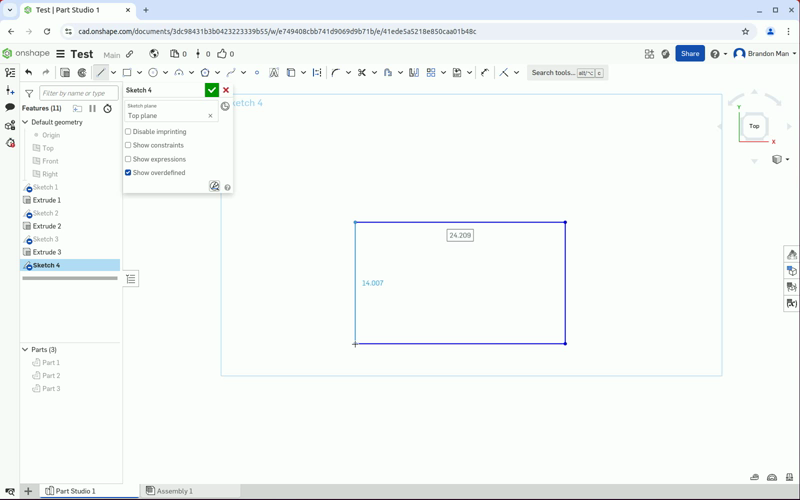
click(355, 343)
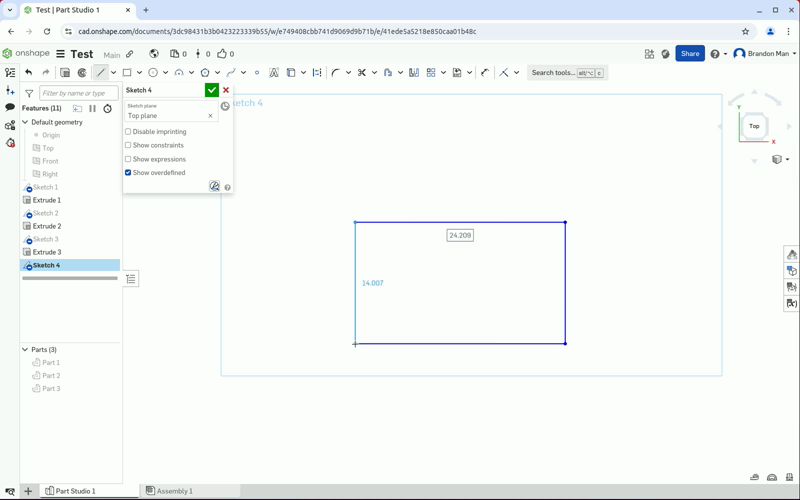
key(esc)
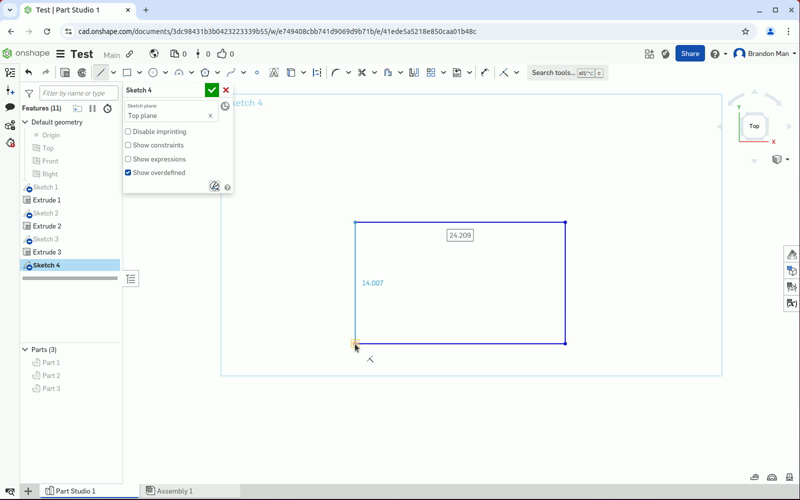
mouse_move(421, 239)
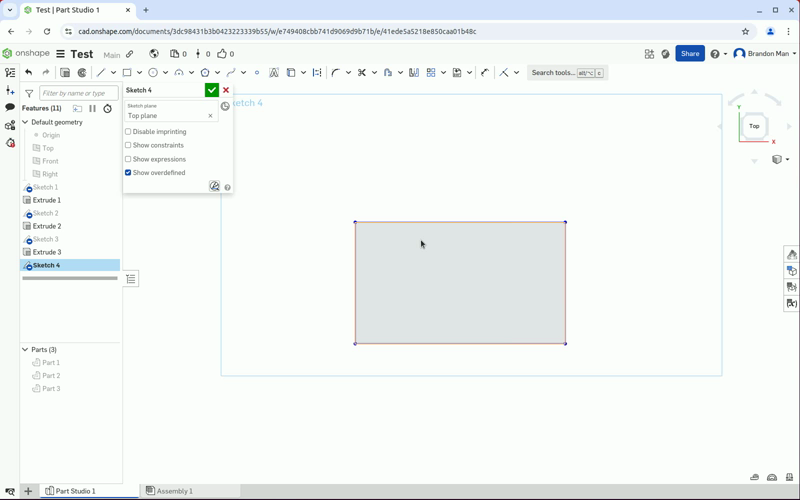
click(421, 239)
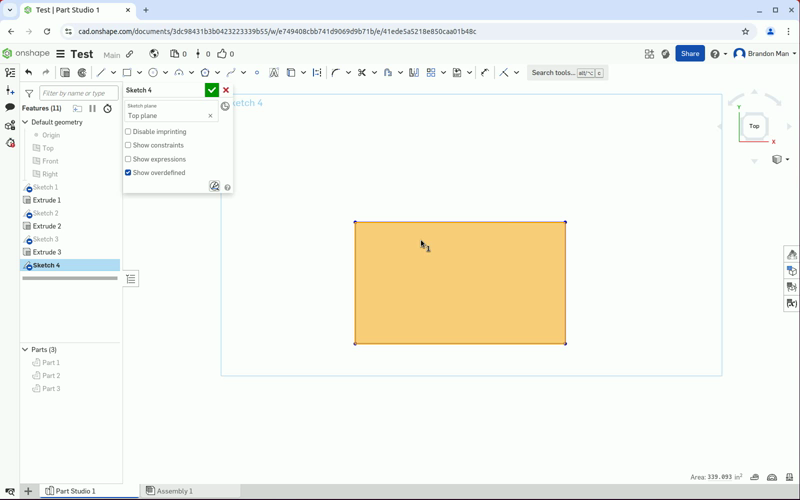
mouse_move(73, 352)
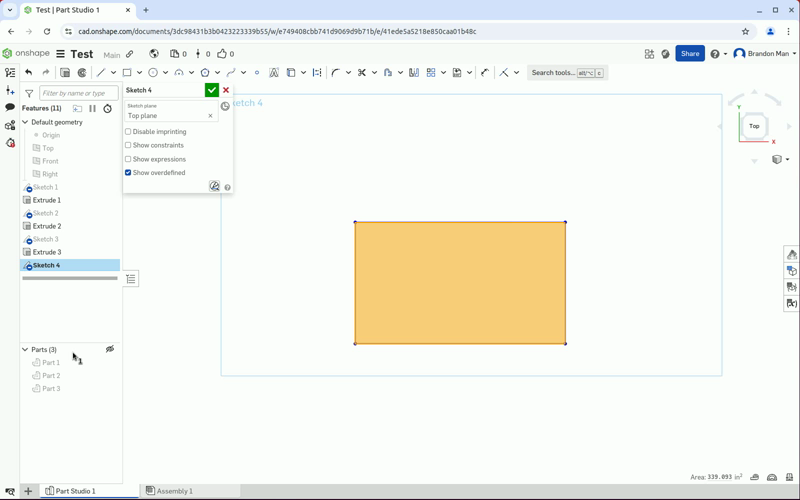
key(shift+y)
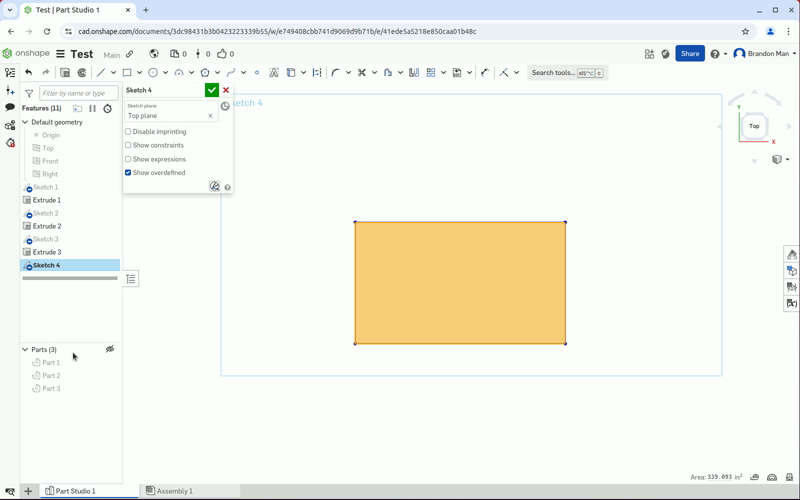
key(shift+e)
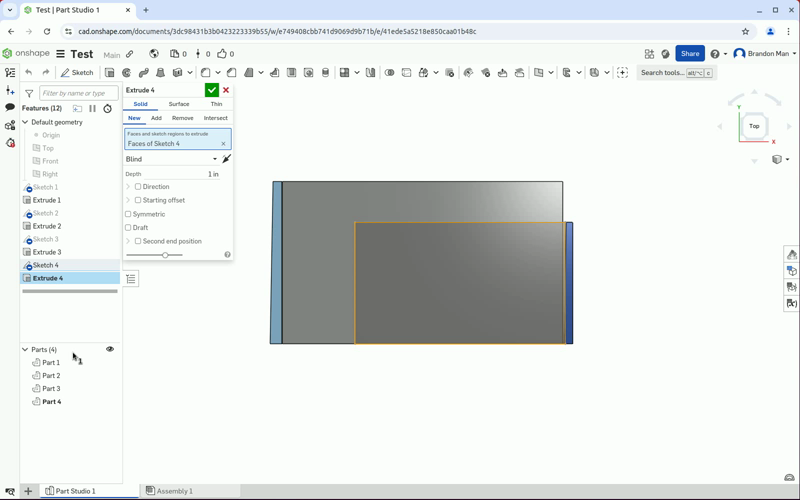
mouse_move(143, 106)
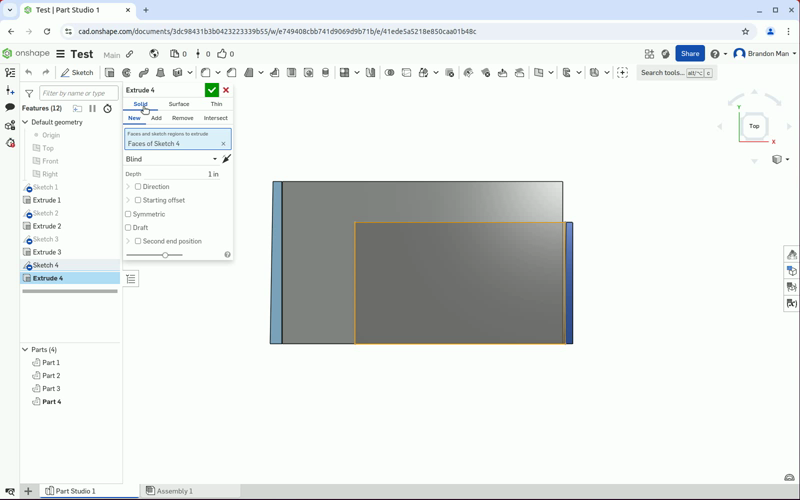
click(143, 106)
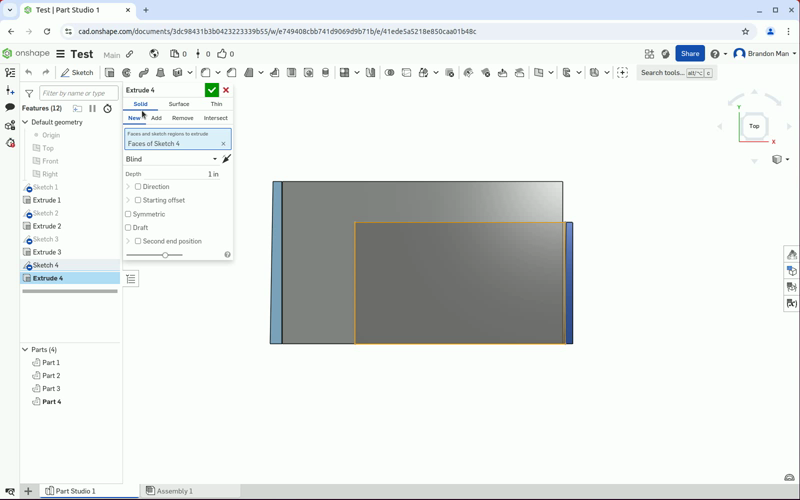
mouse_move(137, 120)
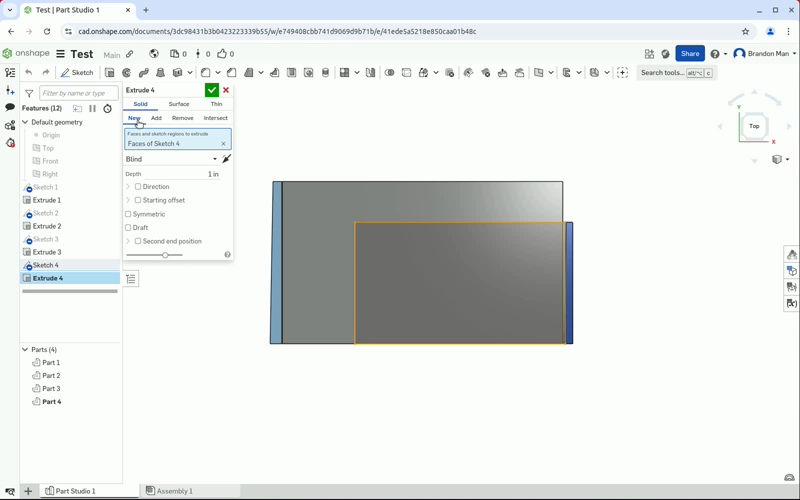
click(137, 120)
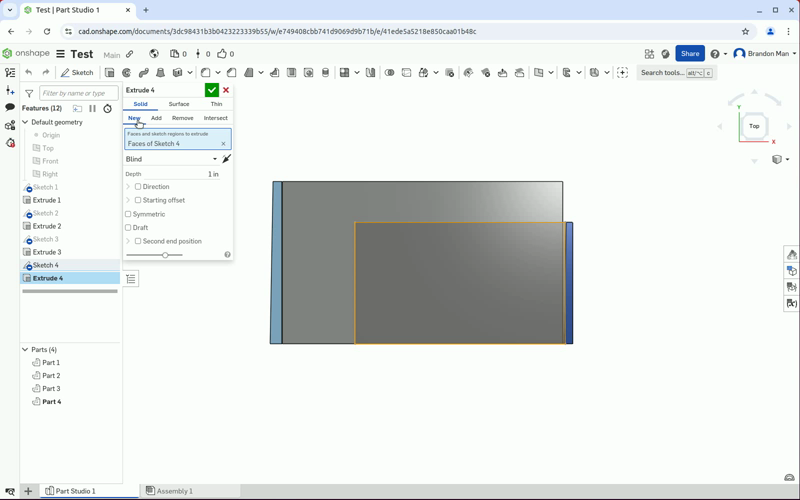
key(tab, 4)
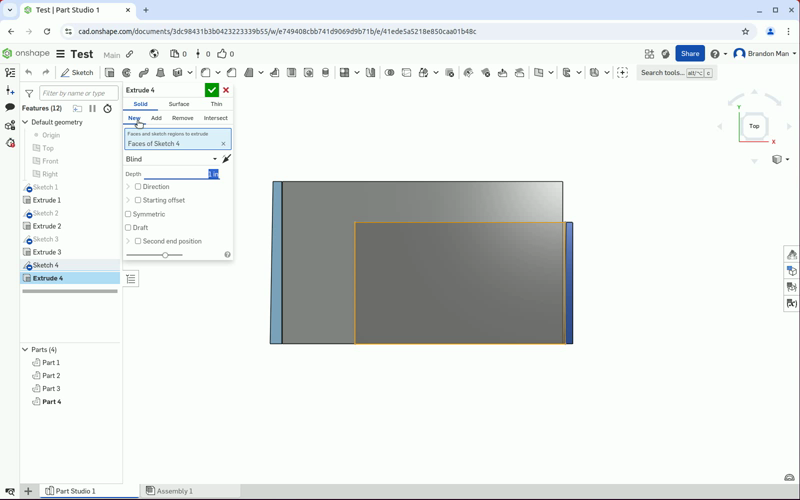
text(2.166)
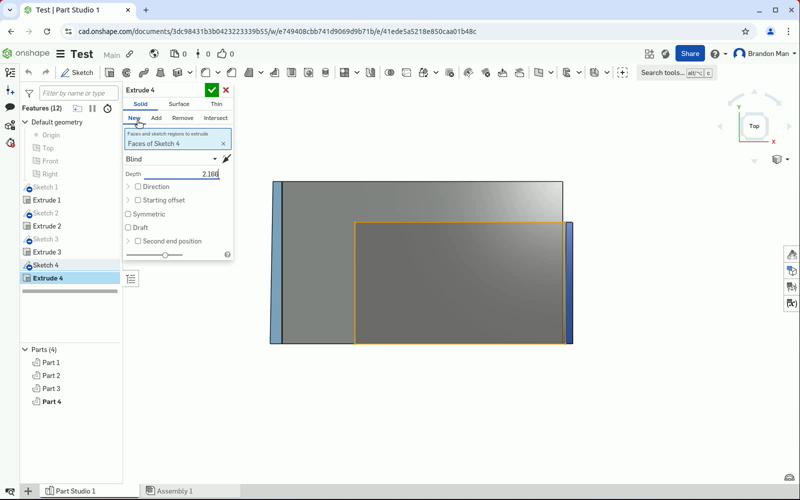
key(enter)
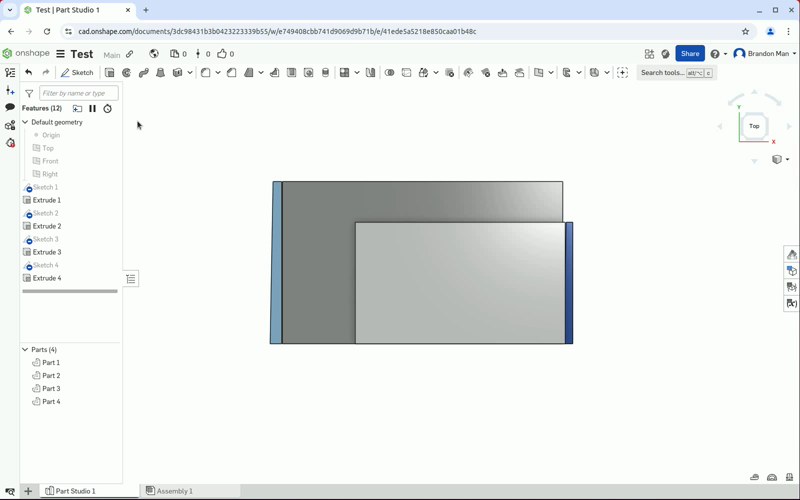
key(shift+h)
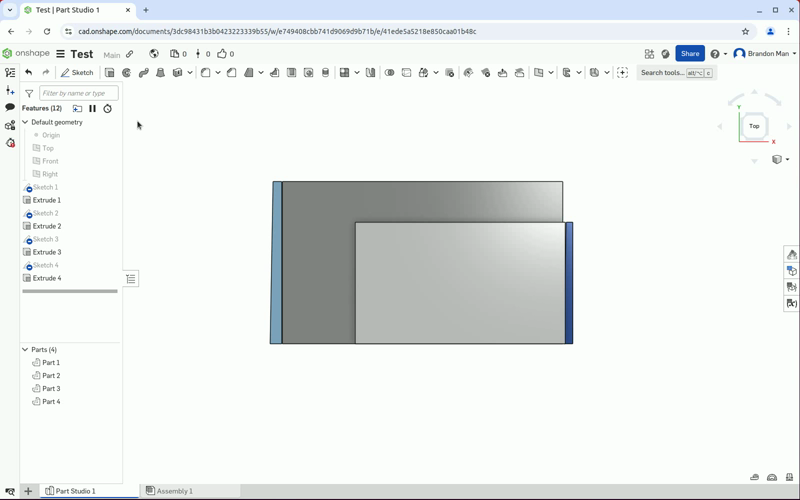
key(shift+h)
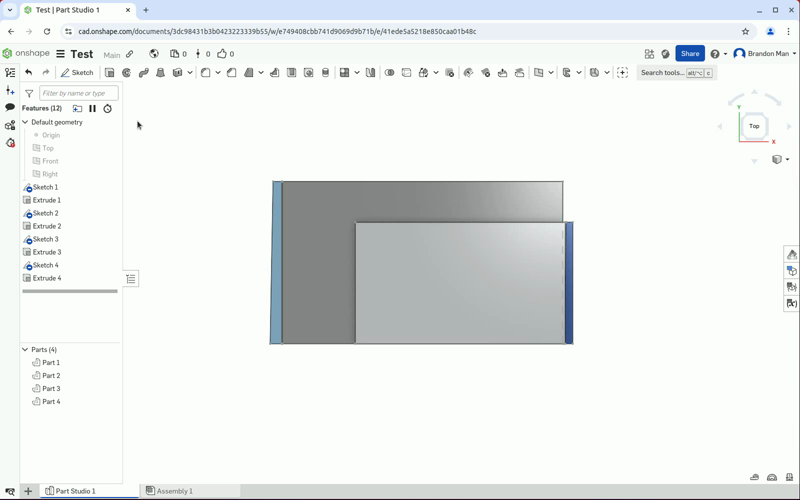
key(shift+7)
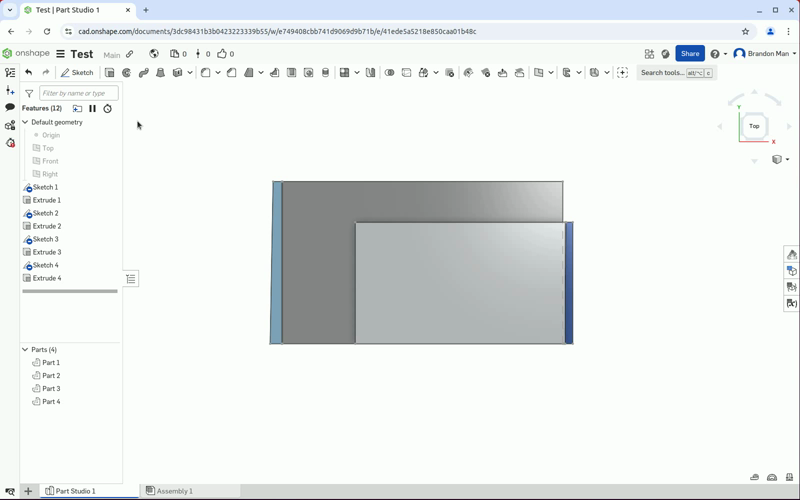
key(up, 3)
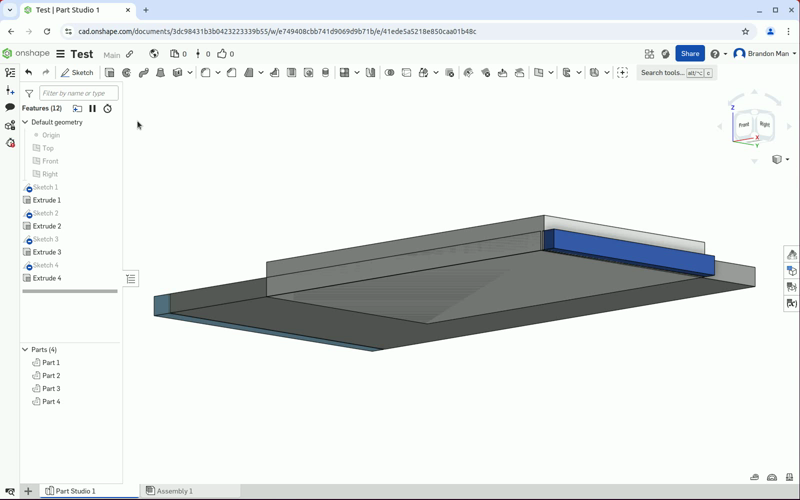
key(left, 3)
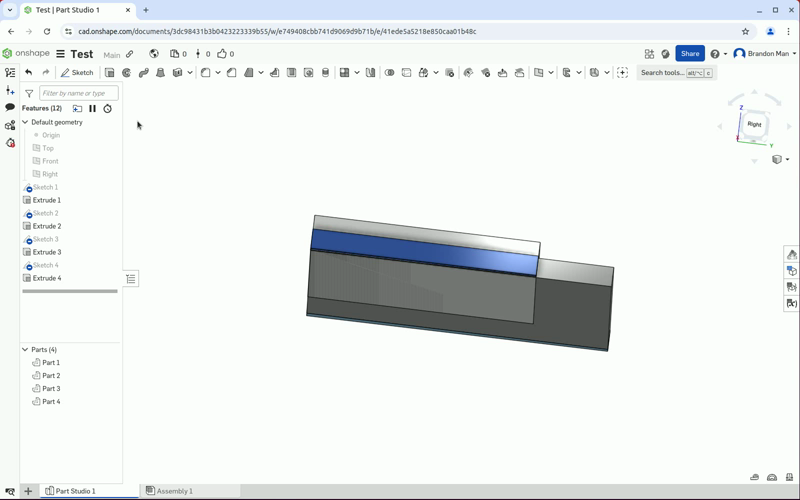
key(right, 3)
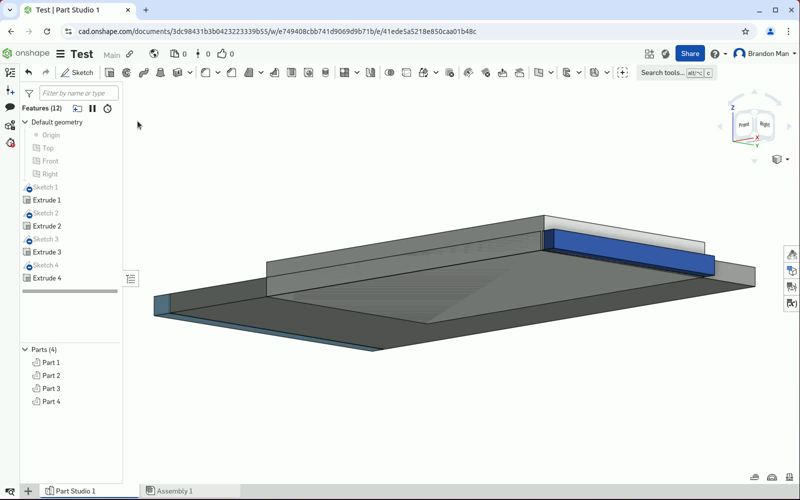
key(down, 3)
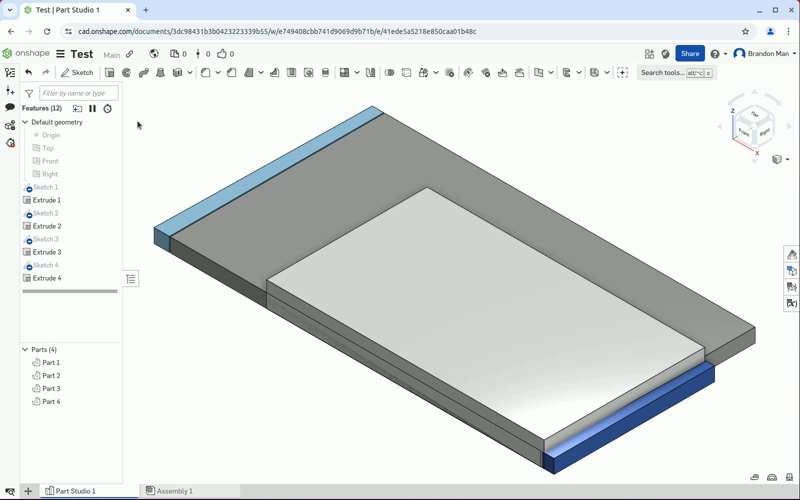
mouse_move(73, 189)
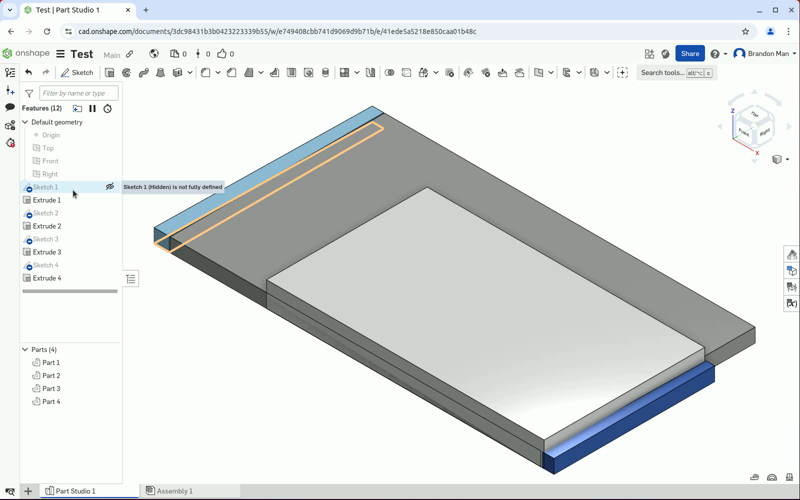
click(73, 189)